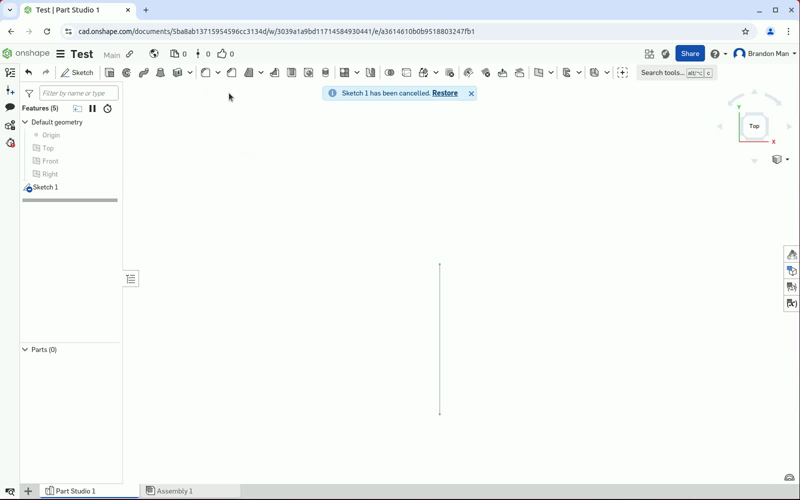
key(shift+h)
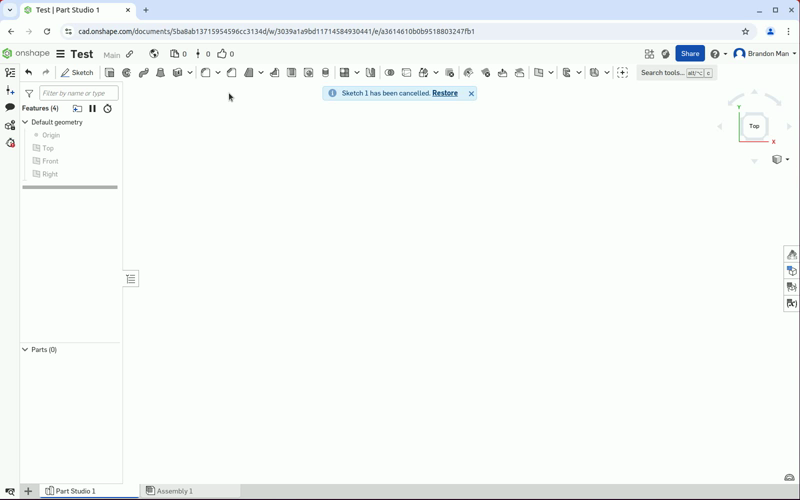
mouse_move(73, 352)
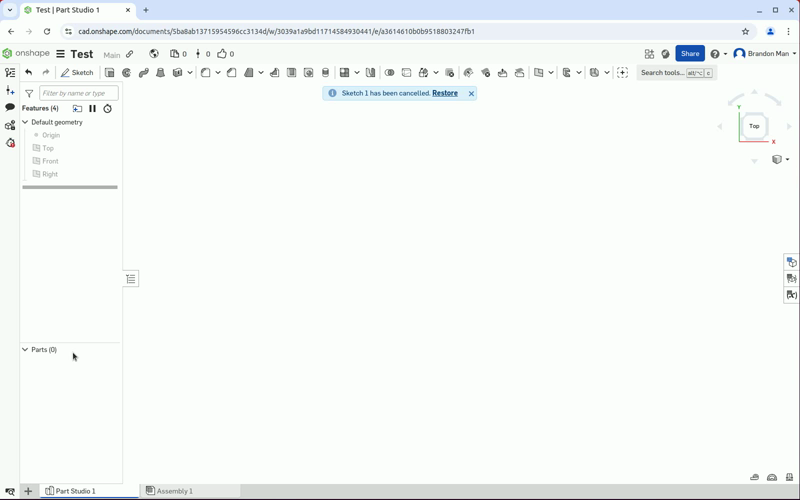
key(y)
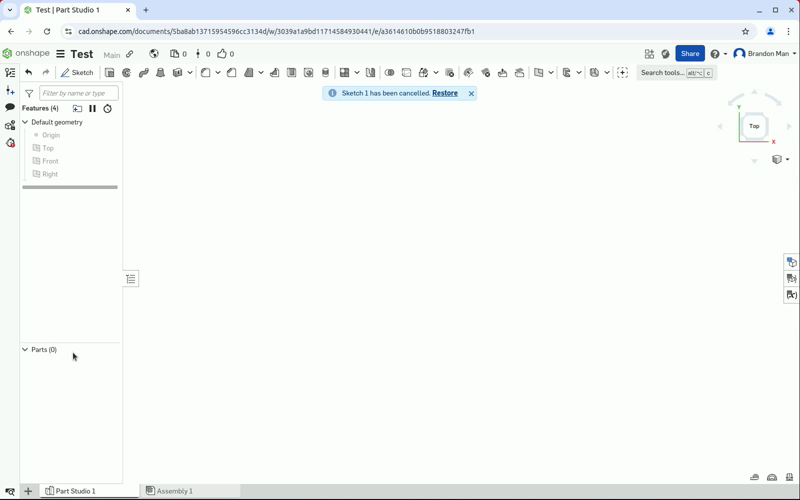
key(shift+p)
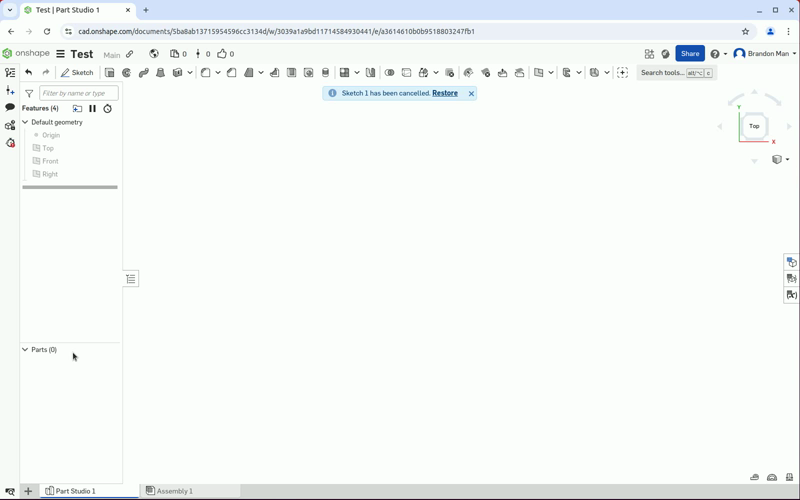
key(space)
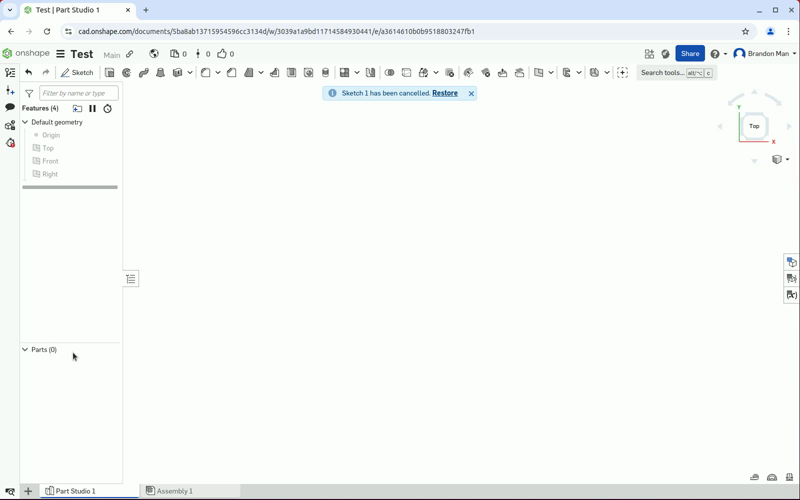
key_down(shift)
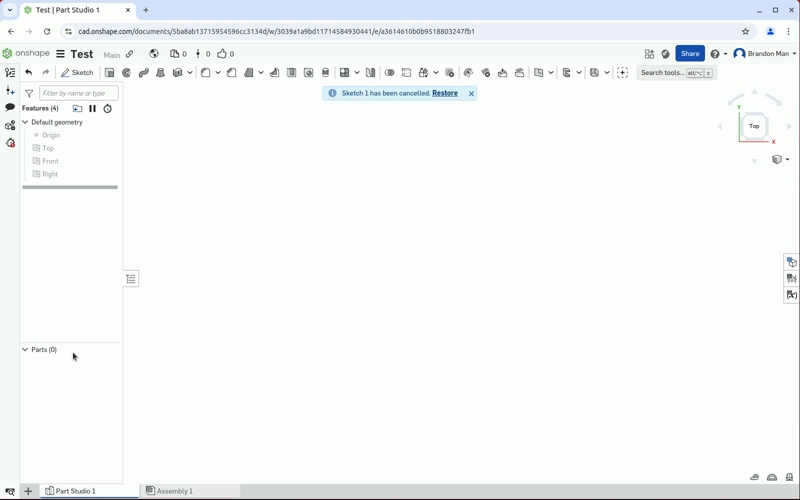
key(up)
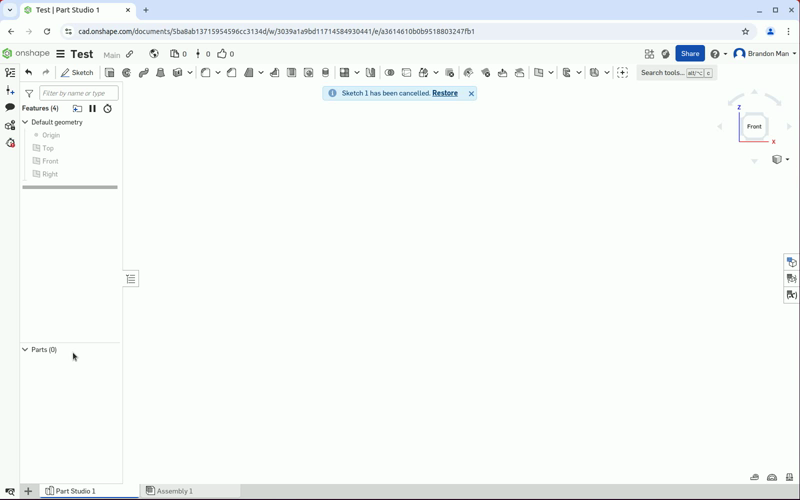
key_up(shift)
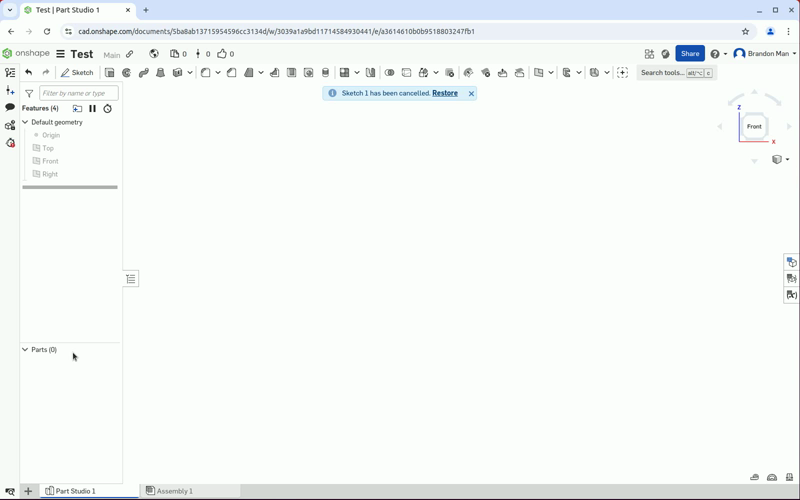
mouse_move(73, 352)
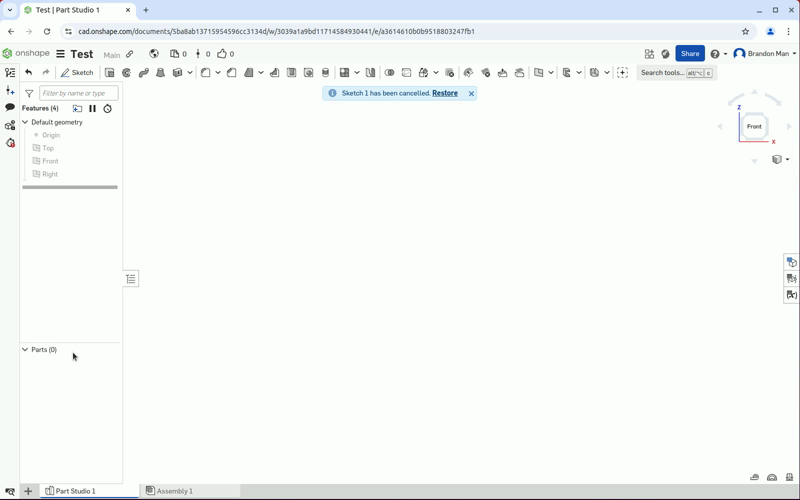
key(shift+y)
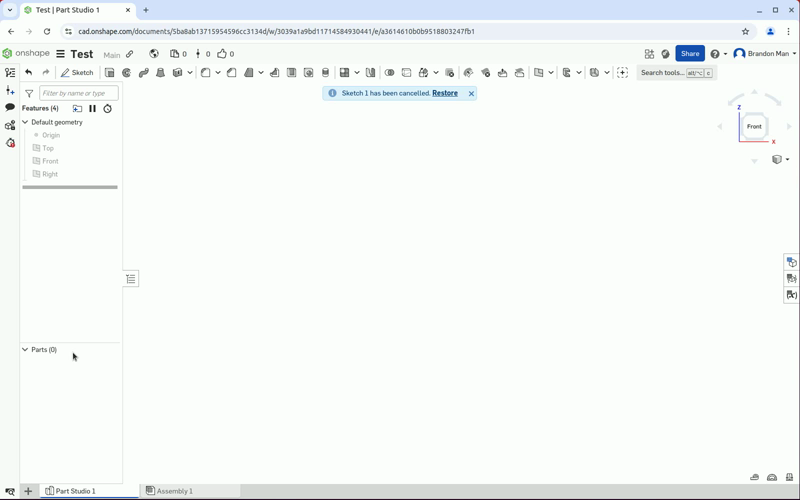
key(shift+s)
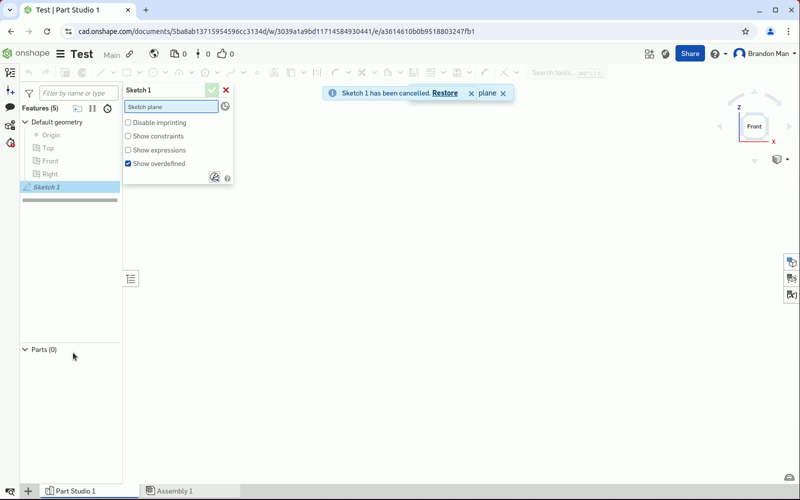
mouse_move(73, 163)
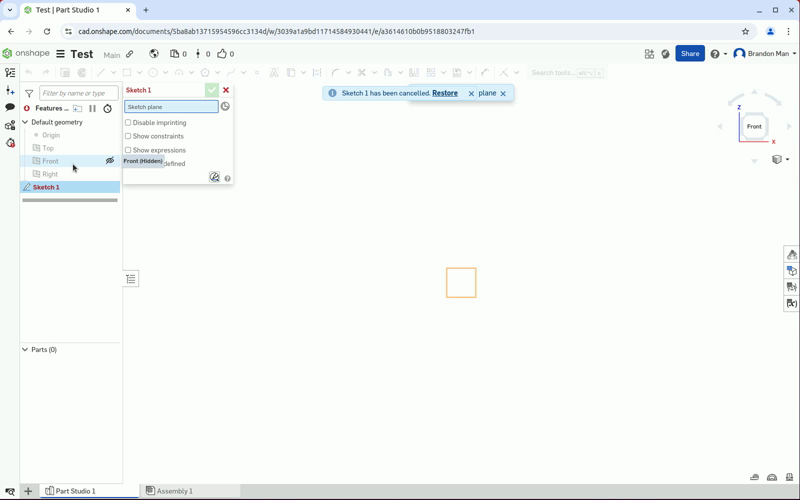
click(73, 163)
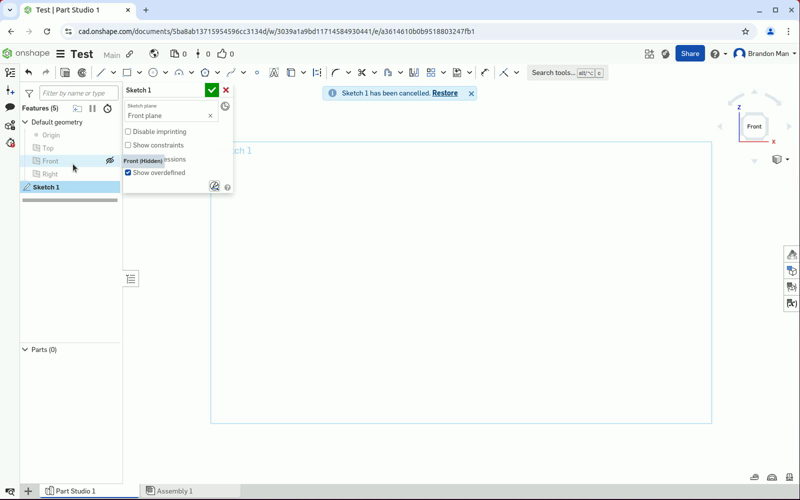
mouse_move(73, 352)
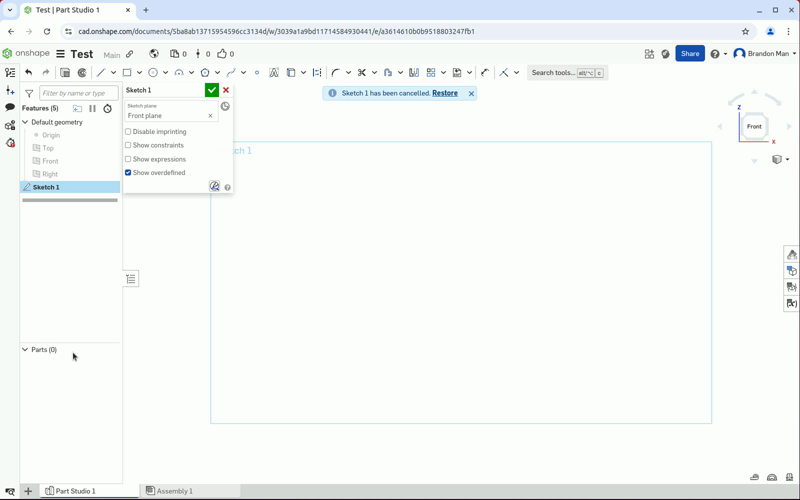
key(y)
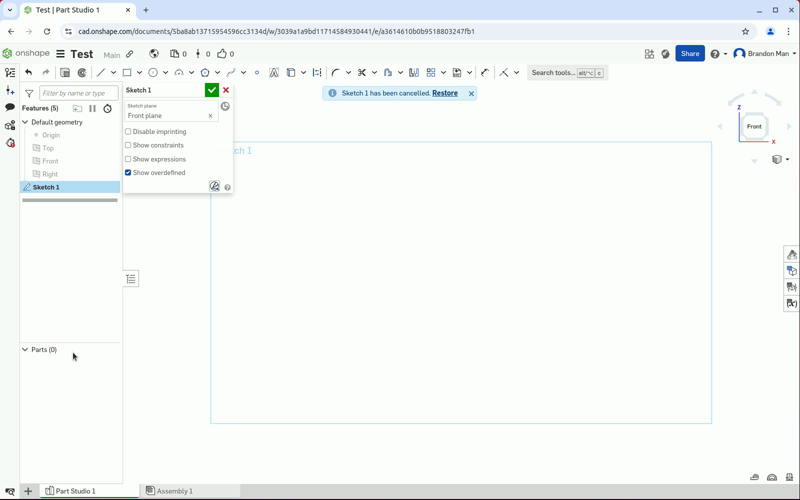
key(l)
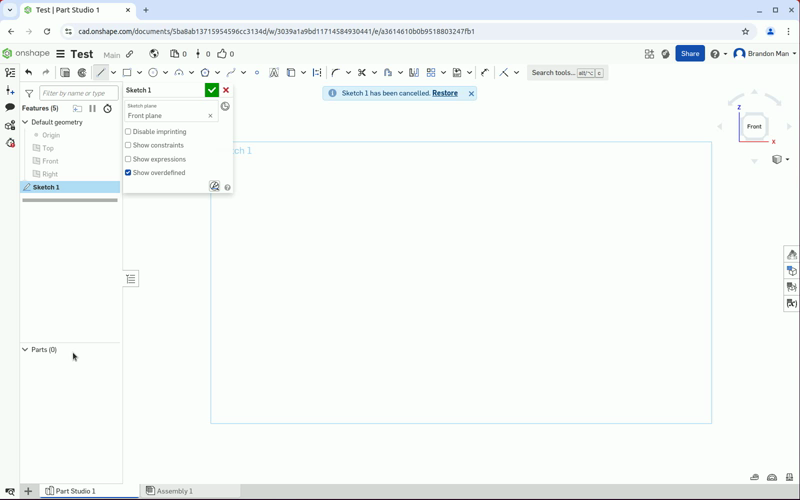
key_down(shift)
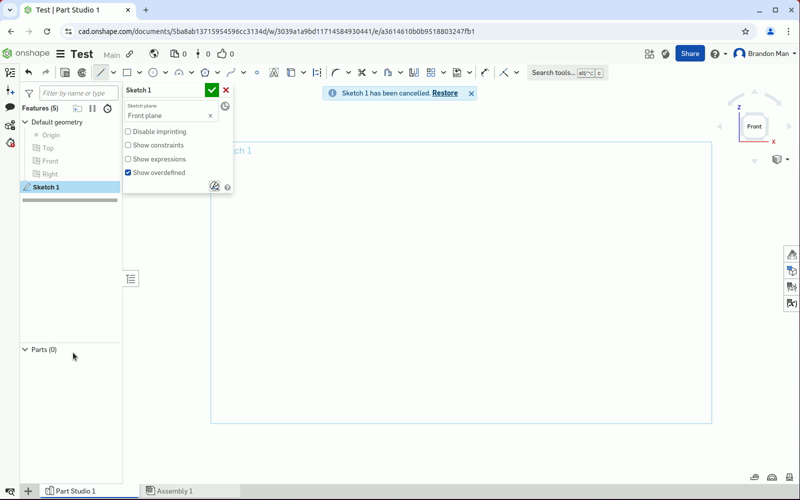
mouse_move(348, 244)
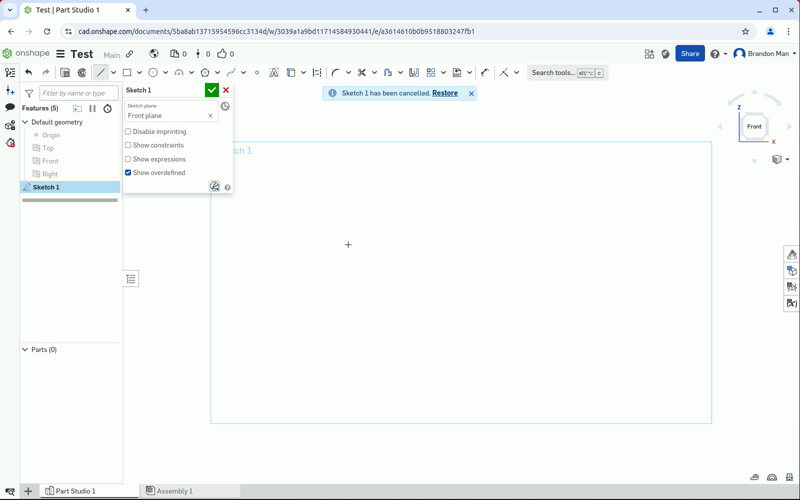
click(348, 244)
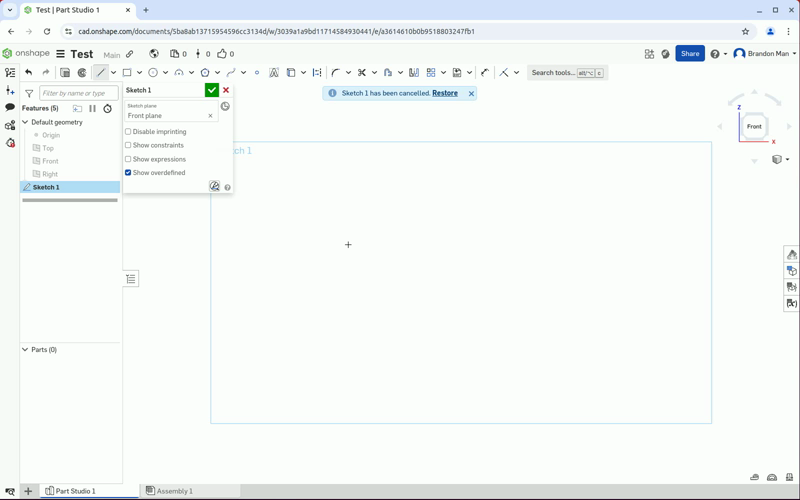
key_up(shift)
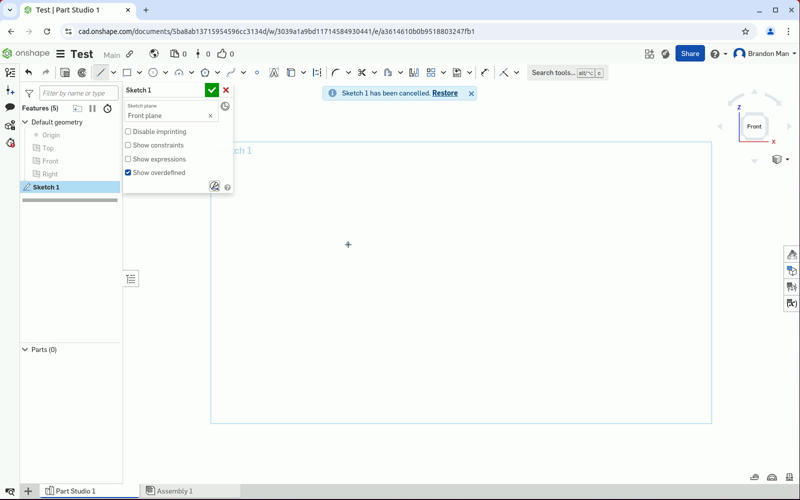
key_down(shift)
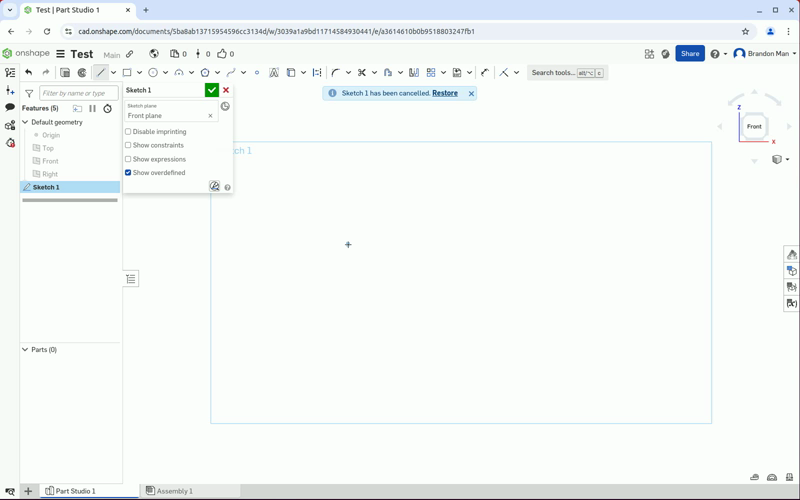
mouse_move(378, 244)
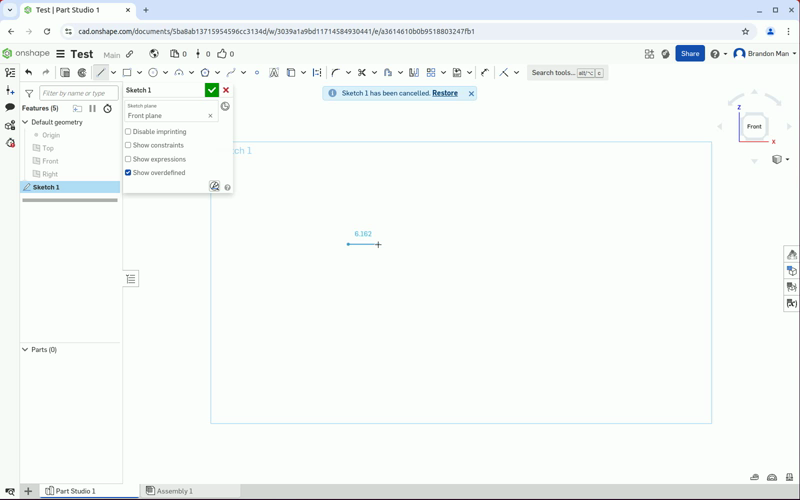
mouse_move(370, 244)
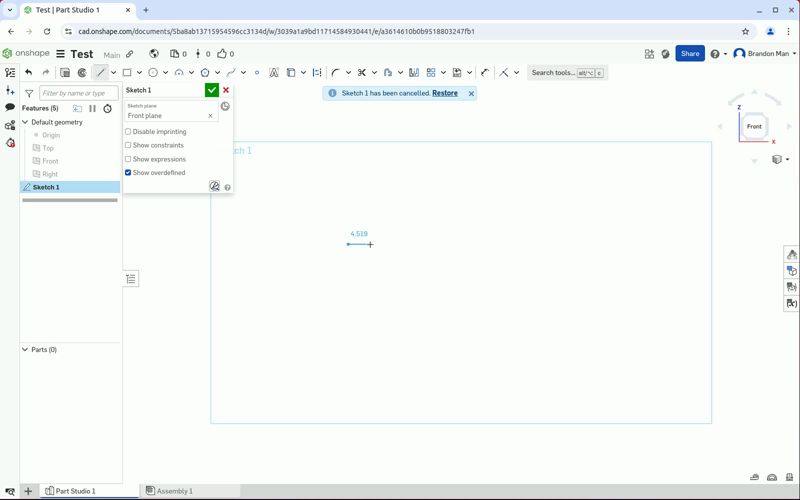
click(370, 244)
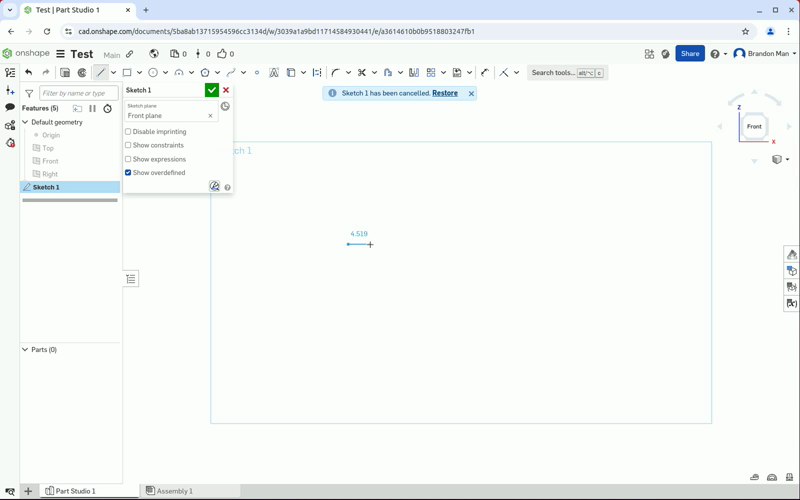
key_up(shift)
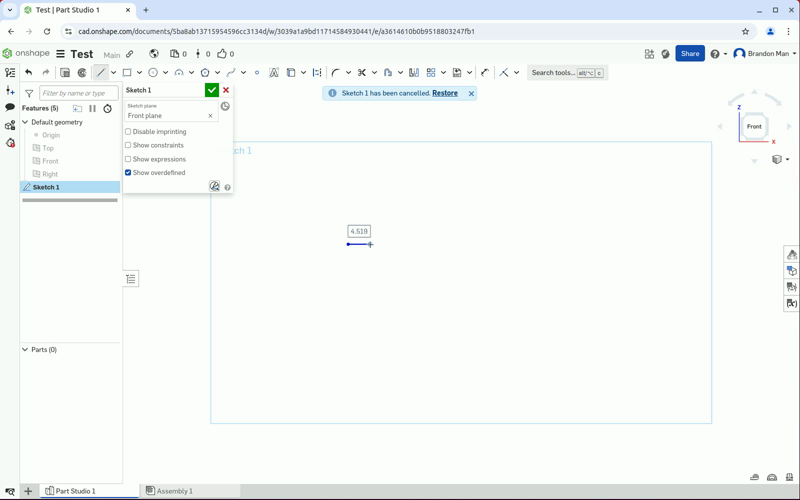
key_down(shift)
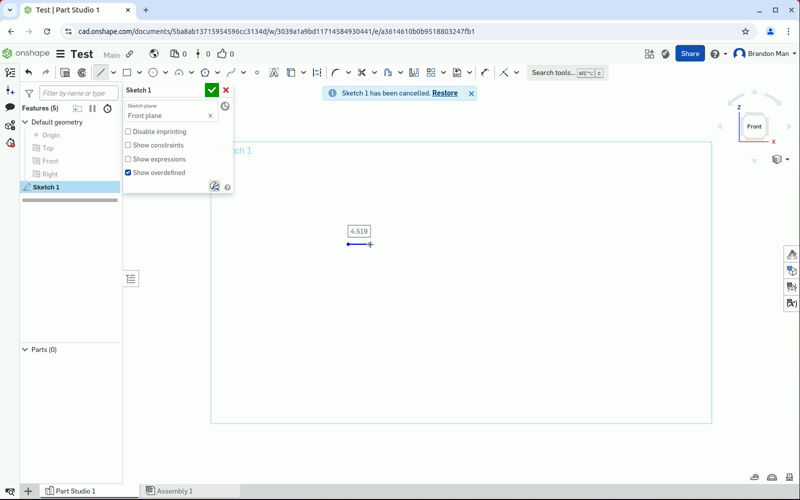
mouse_move(400, 244)
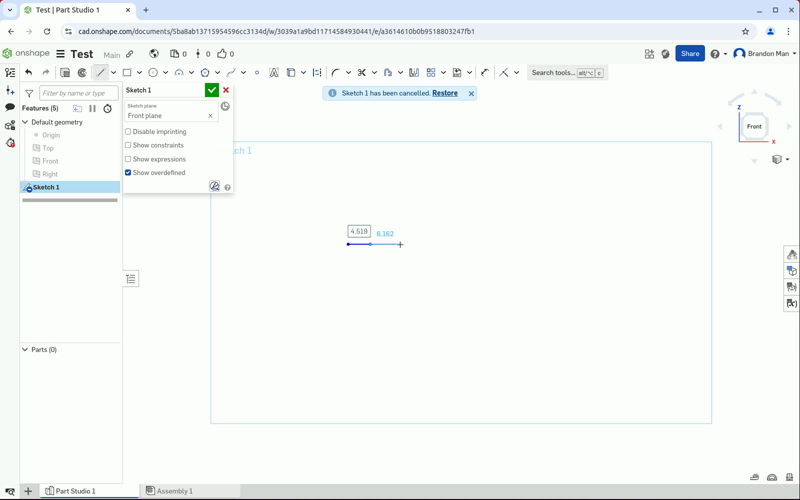
mouse_move(370, 228)
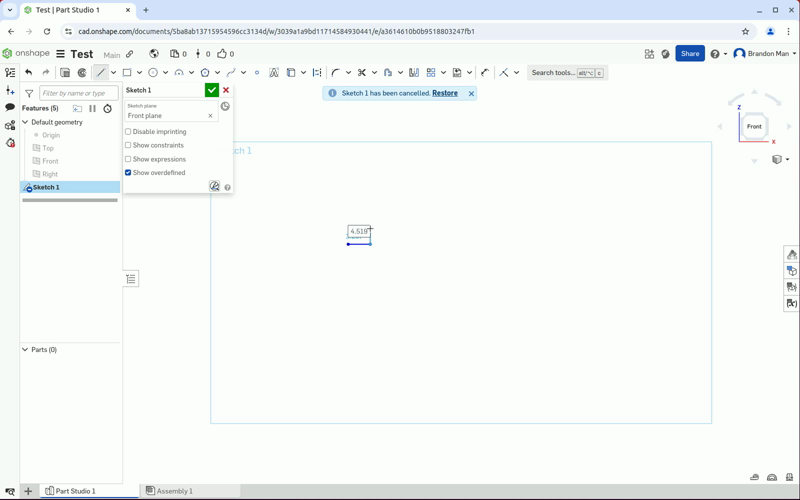
click(370, 228)
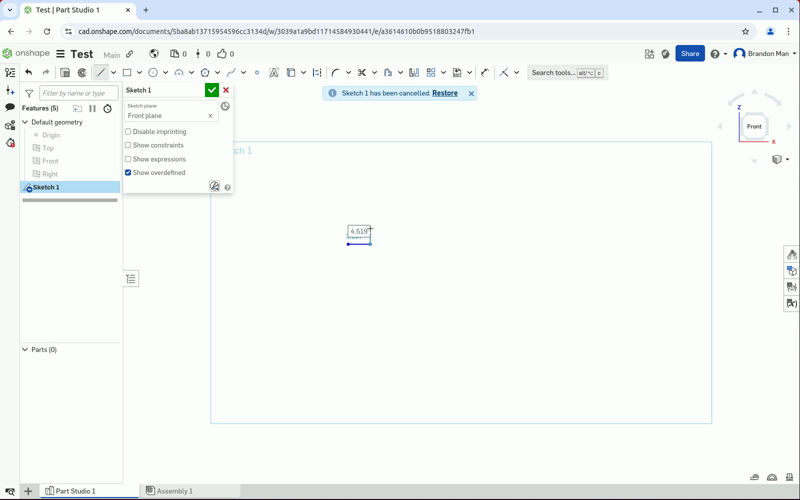
key_up(shift)
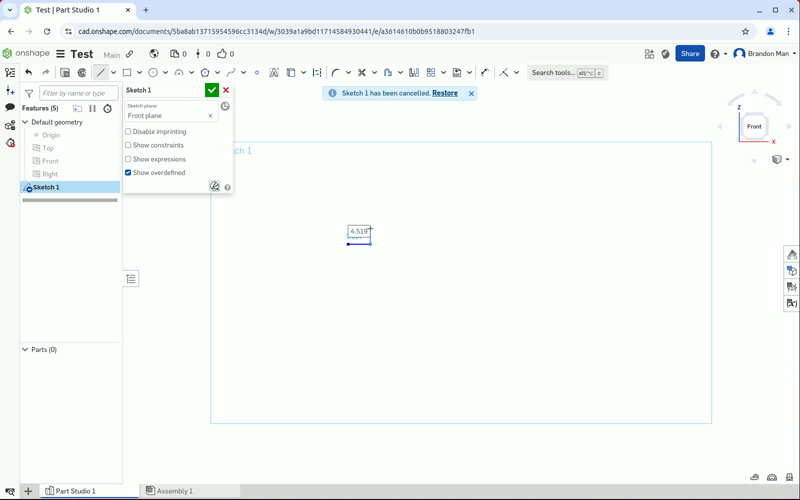
key_down(shift)
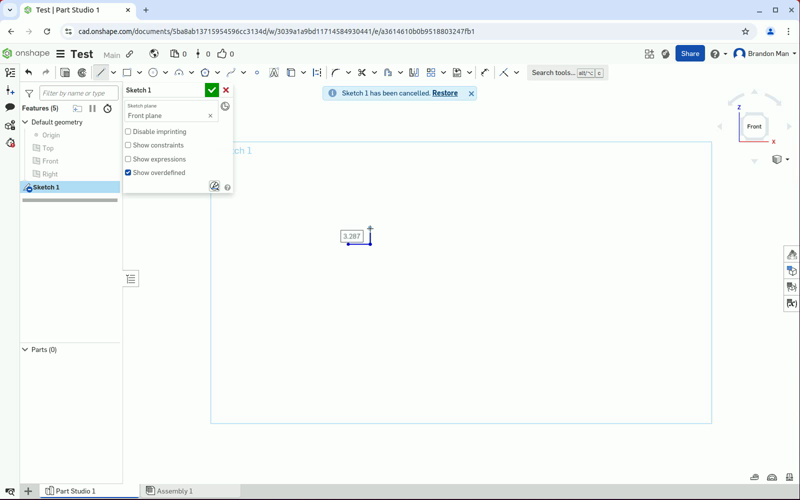
mouse_move(400, 228)
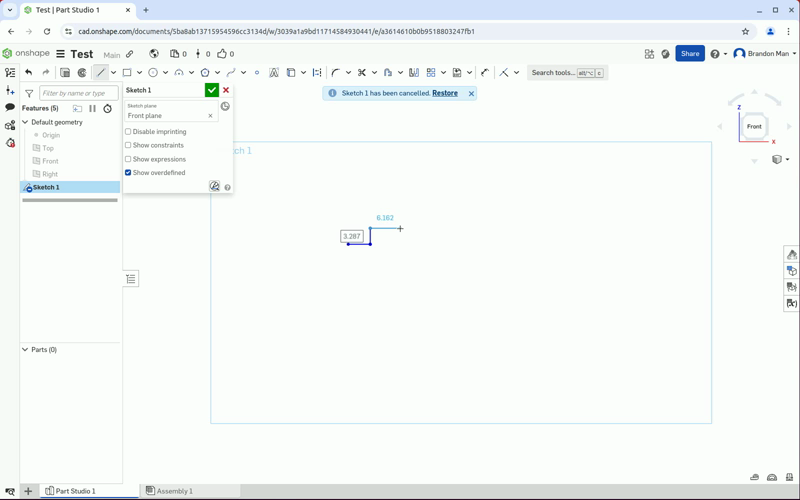
mouse_move(348, 228)
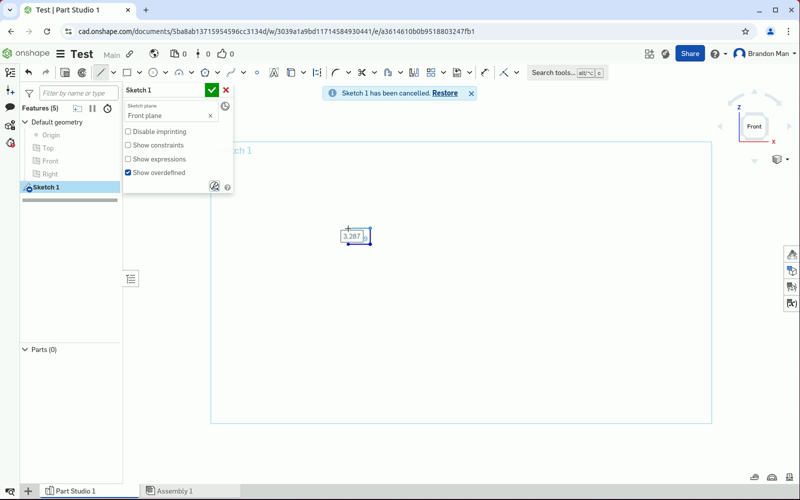
click(348, 228)
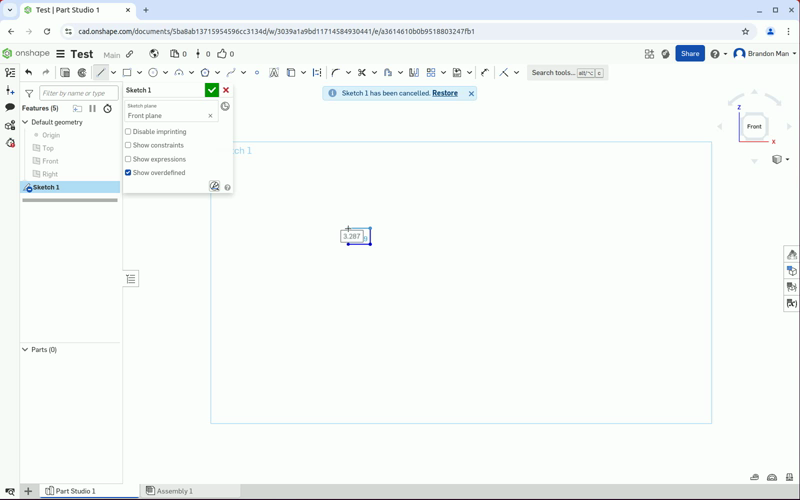
key_up(shift)
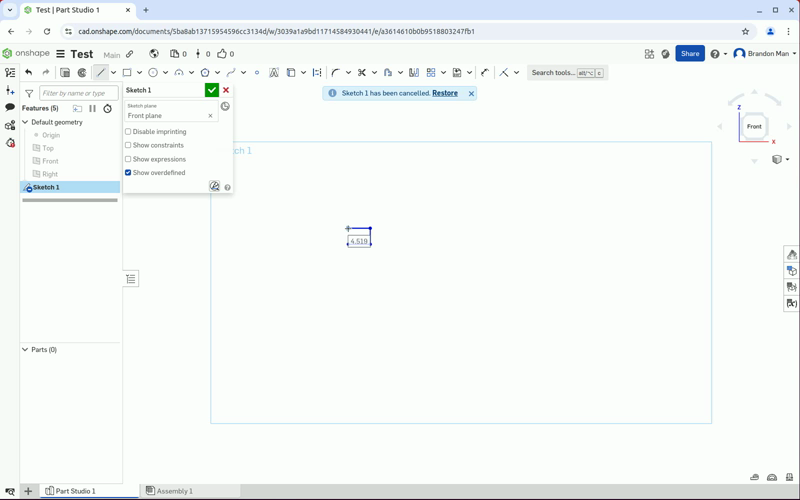
mouse_move(378, 228)
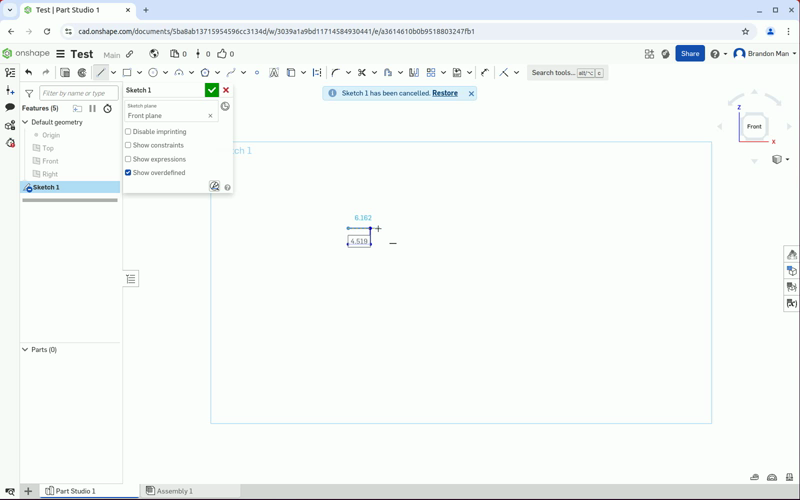
key_down(shift)
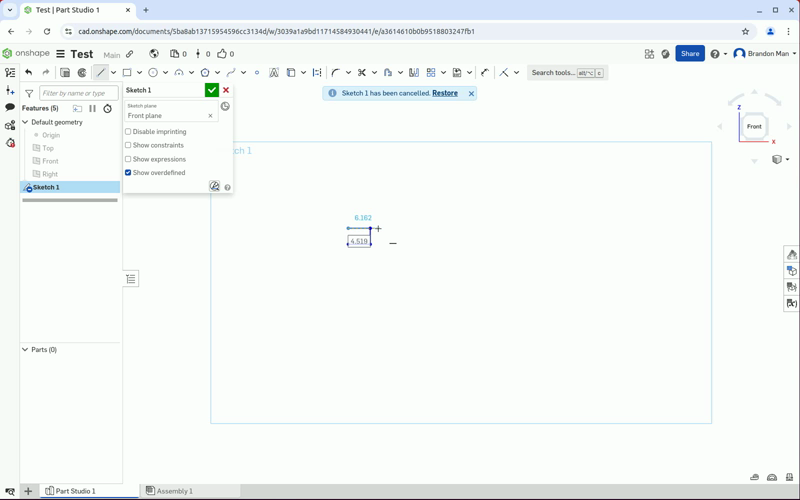
mouse_move(348, 244)
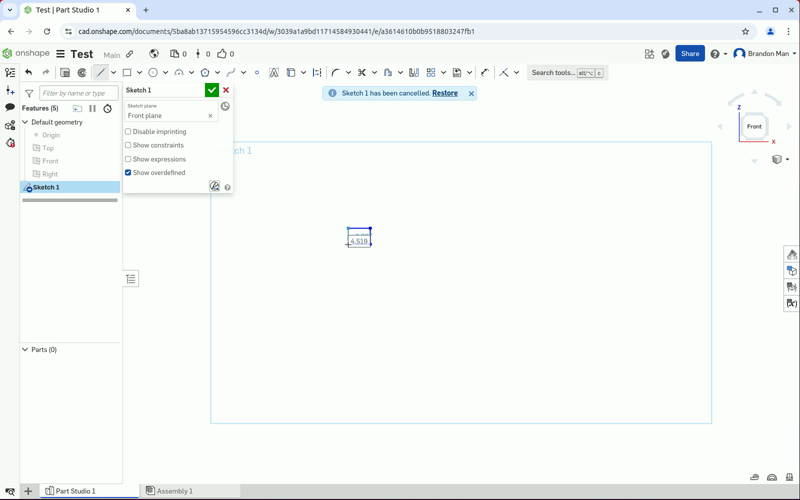
key_up(shift)
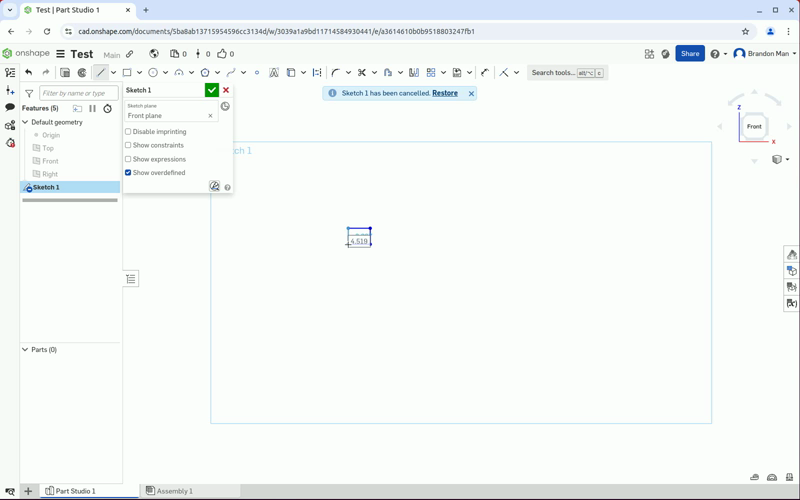
click(348, 244)
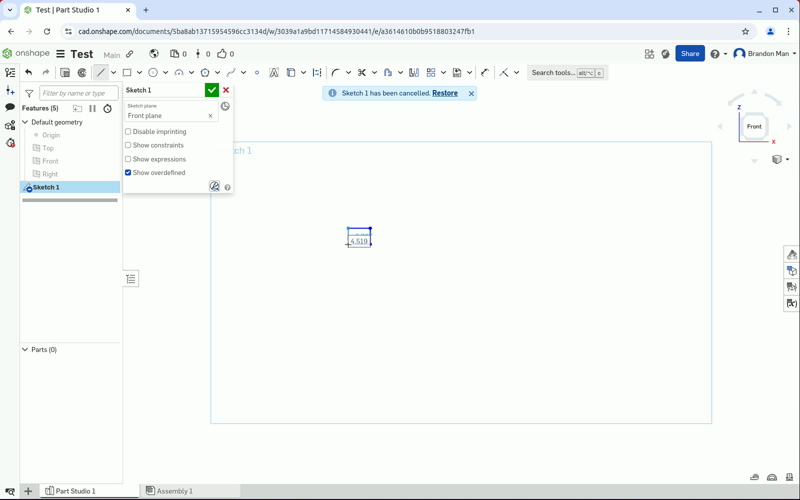
key(esc)
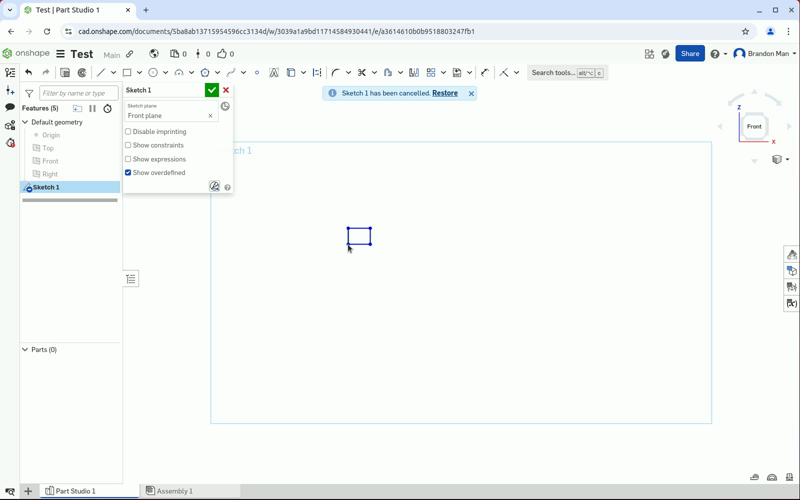
mouse_move(351, 240)
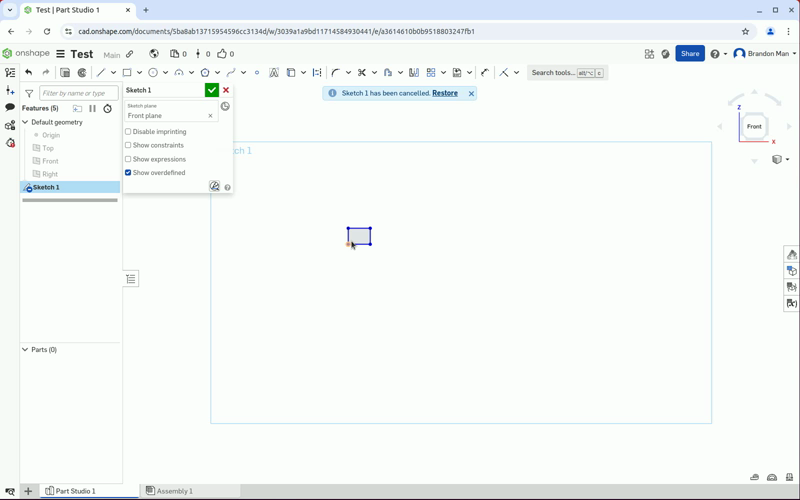
scroll(6)
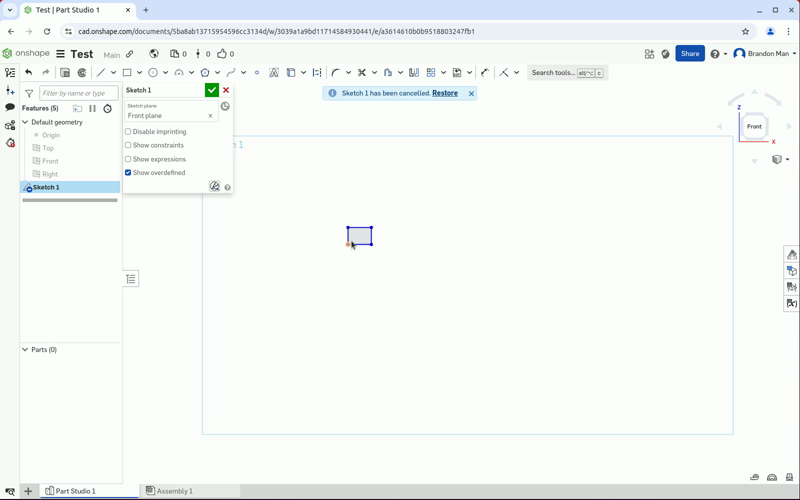
scroll(6)
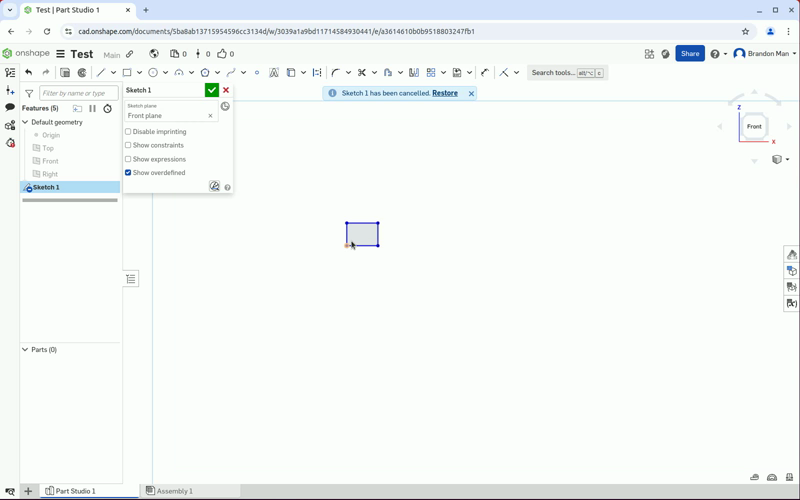
scroll(6)
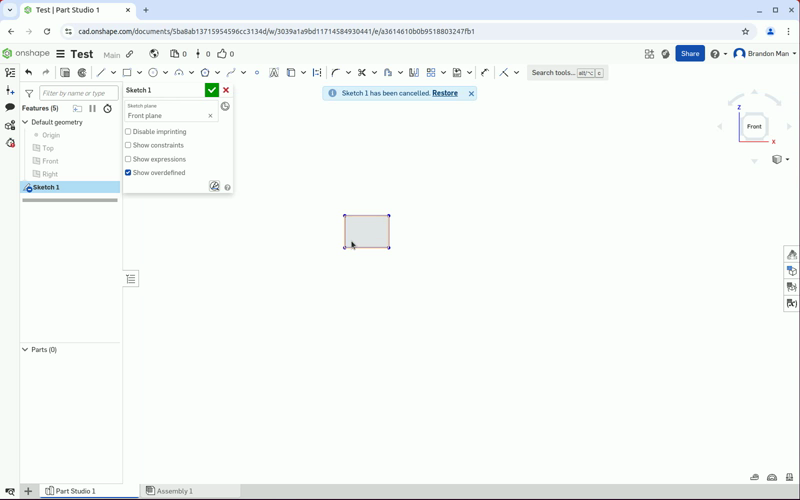
scroll(6)
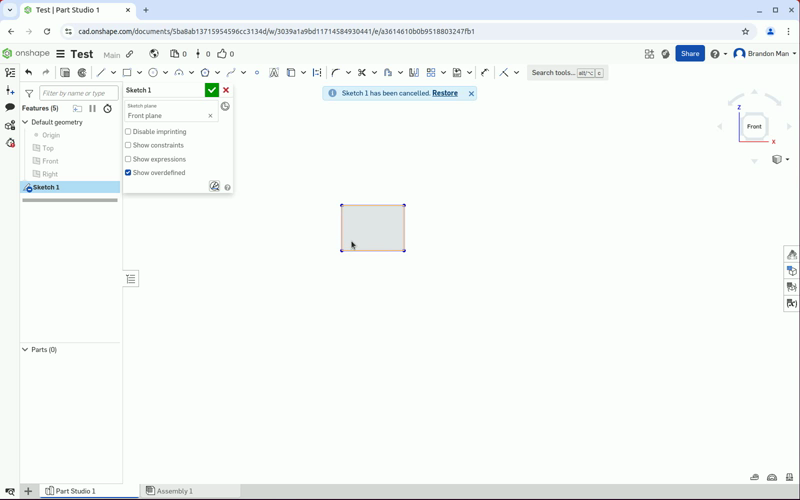
scroll(6)
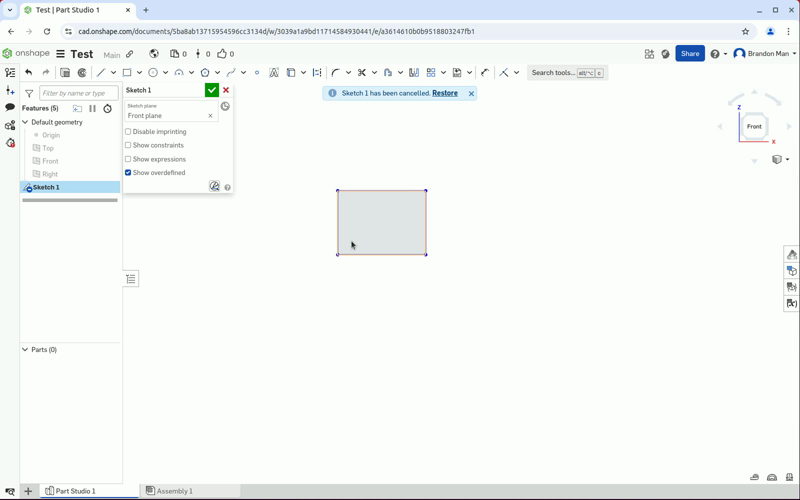
scroll(6)
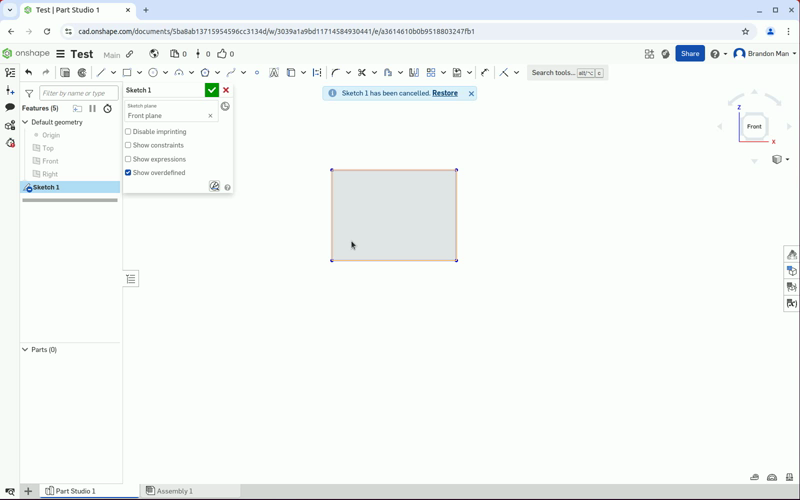
scroll(6)
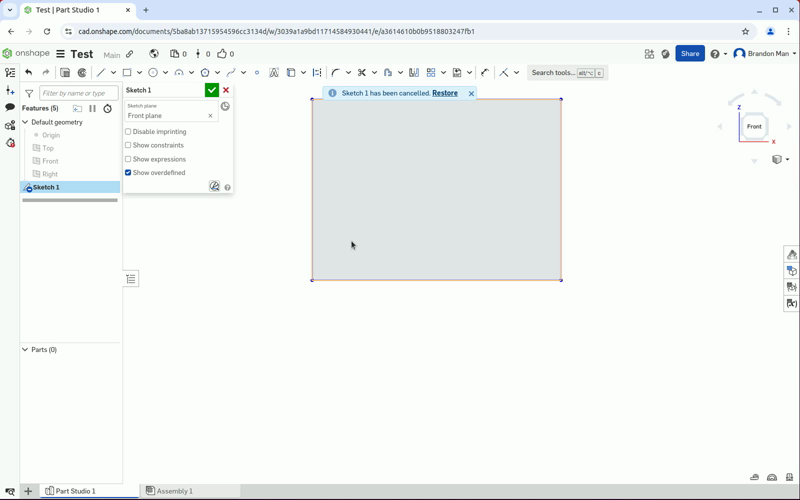
click(351, 240)
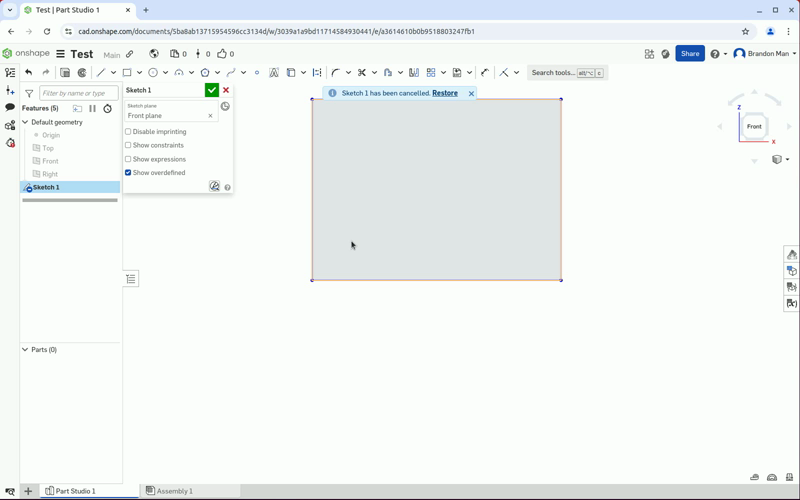
scroll(-6)
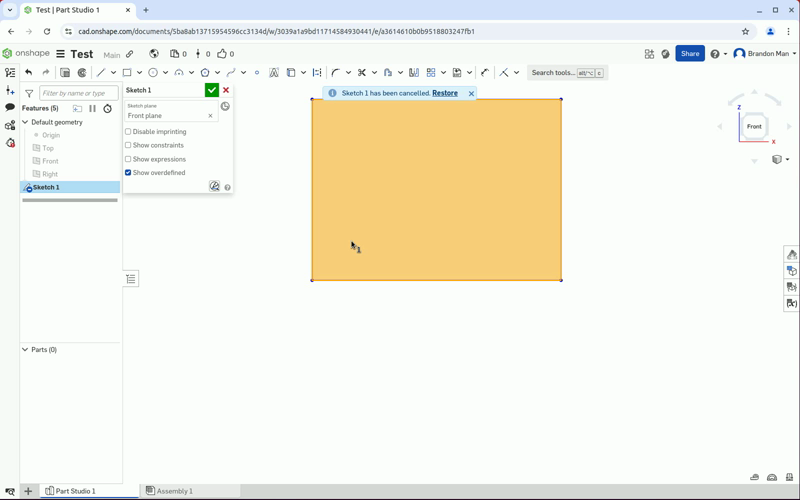
scroll(-6)
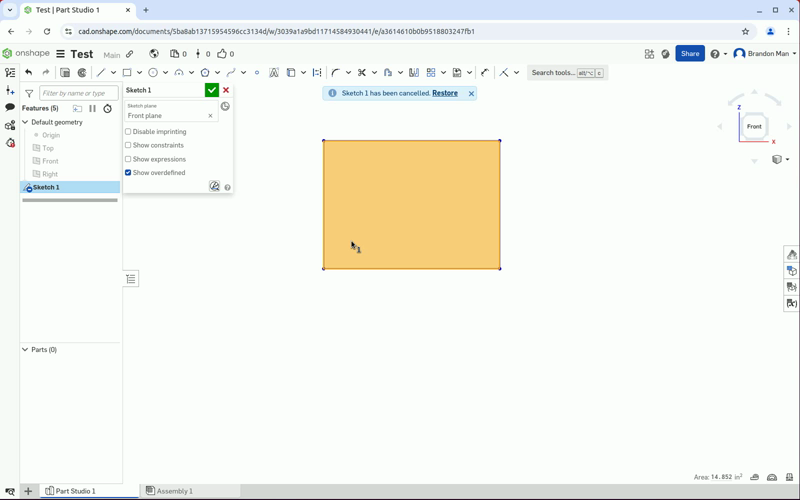
scroll(-6)
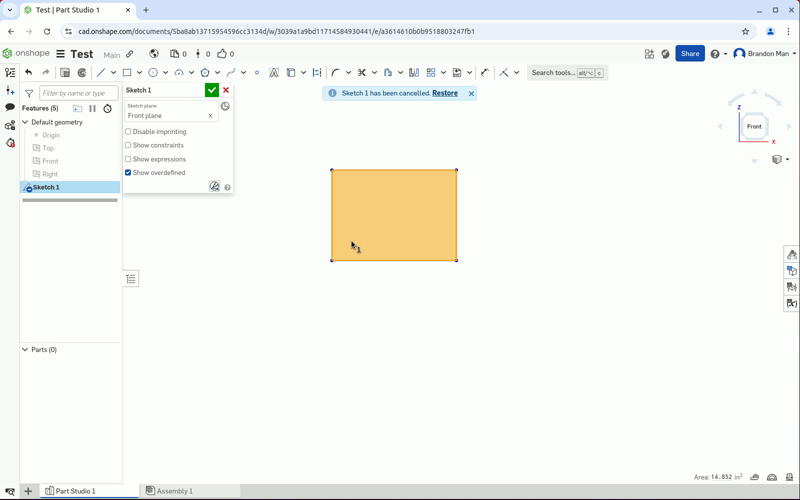
scroll(-6)
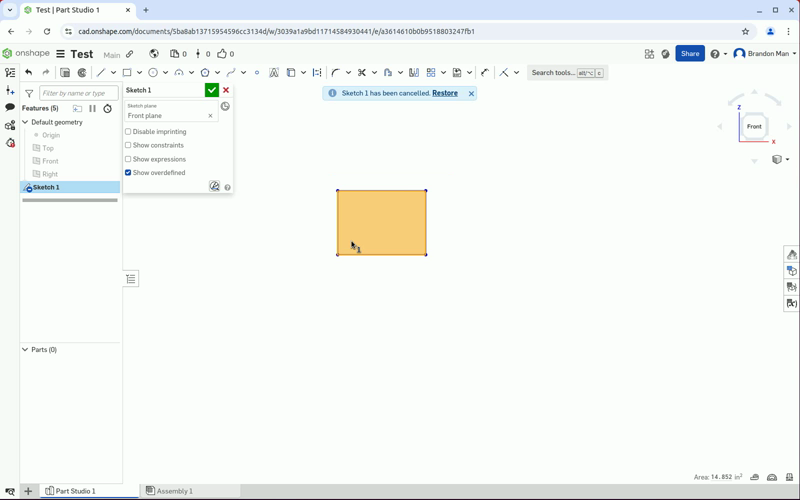
scroll(-6)
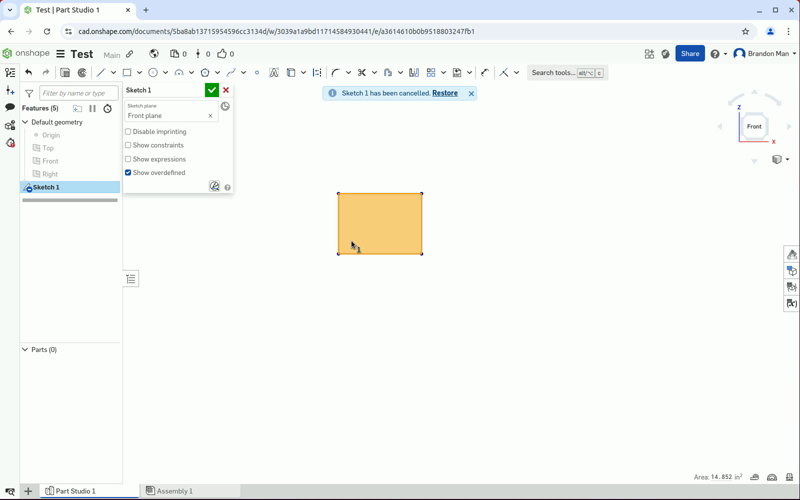
scroll(-6)
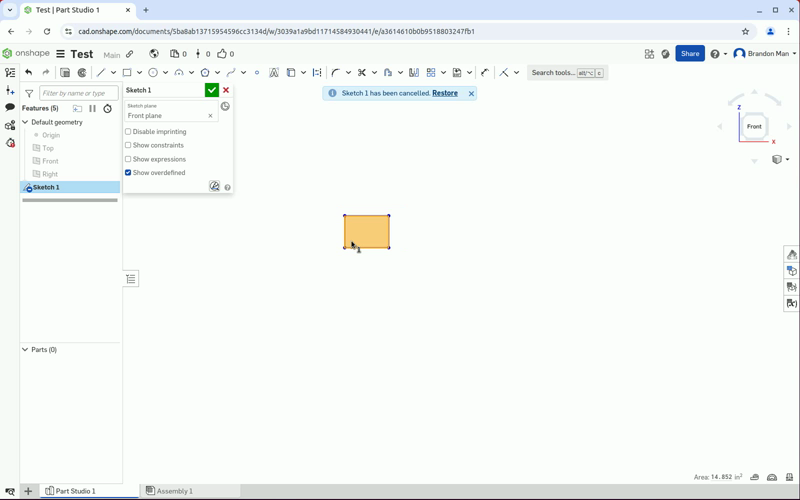
scroll(-6)
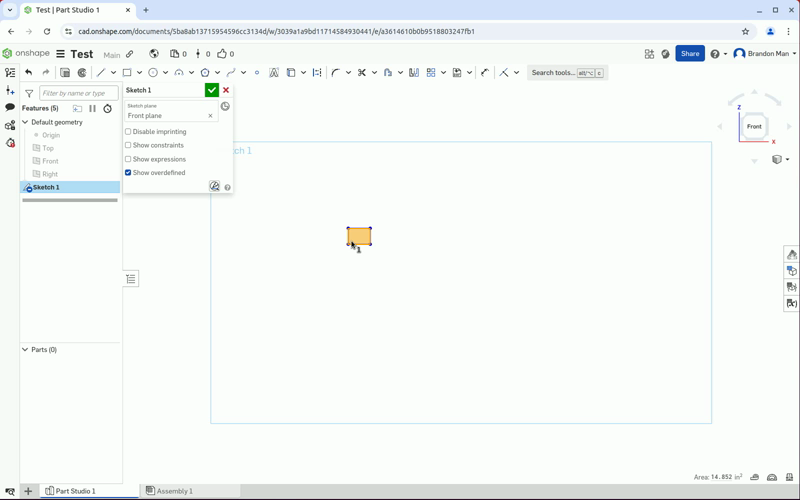
mouse_move(73, 352)
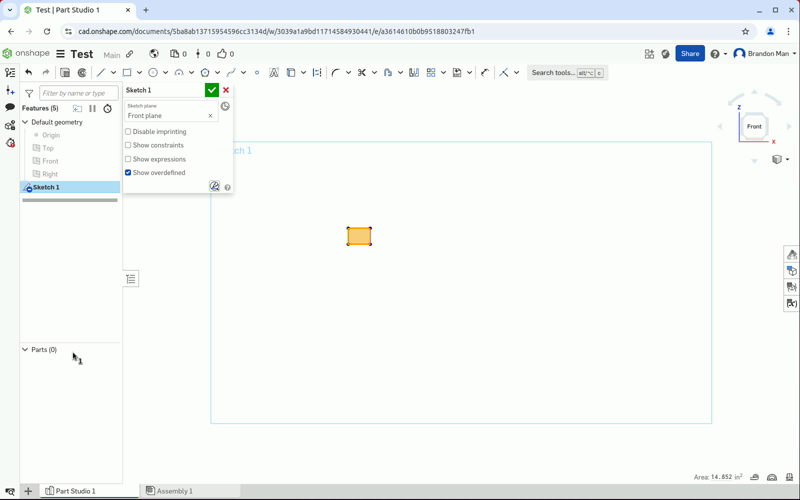
key(shift+y)
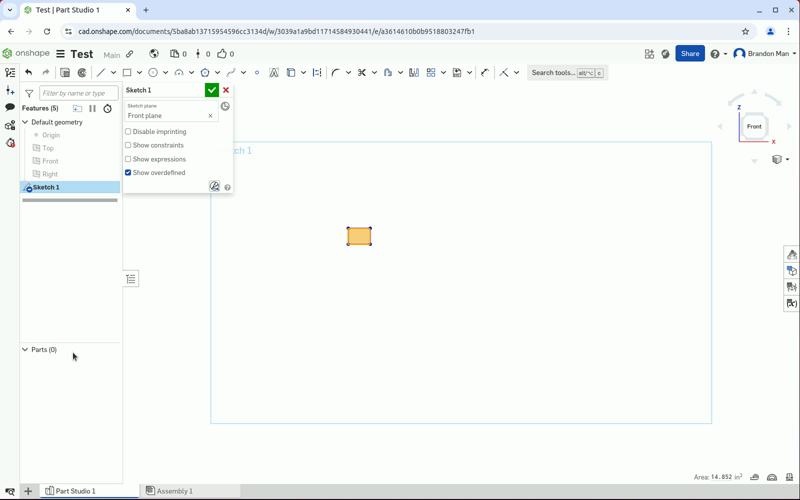
key(shift+e)
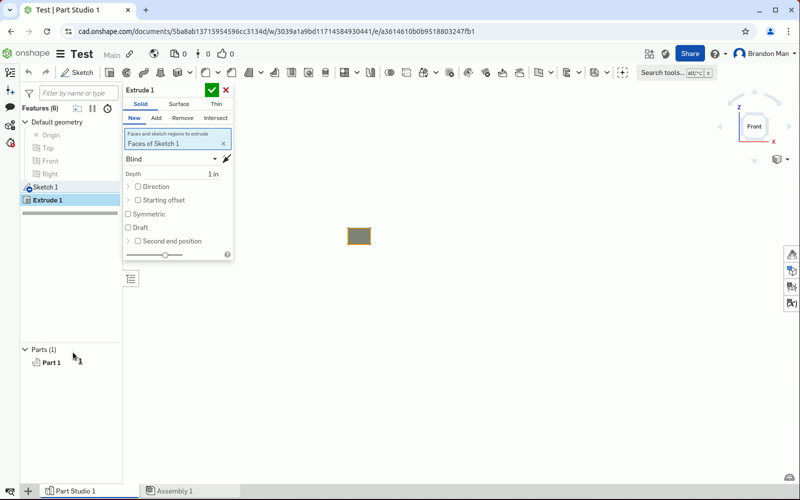
mouse_move(143, 106)
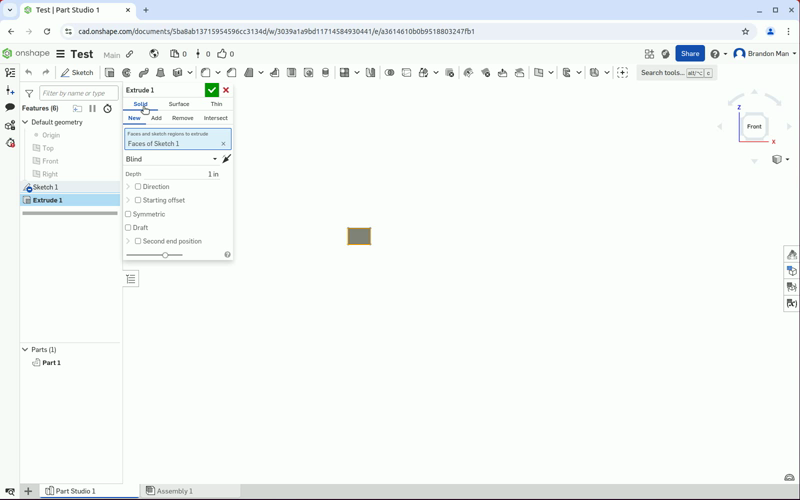
click(143, 106)
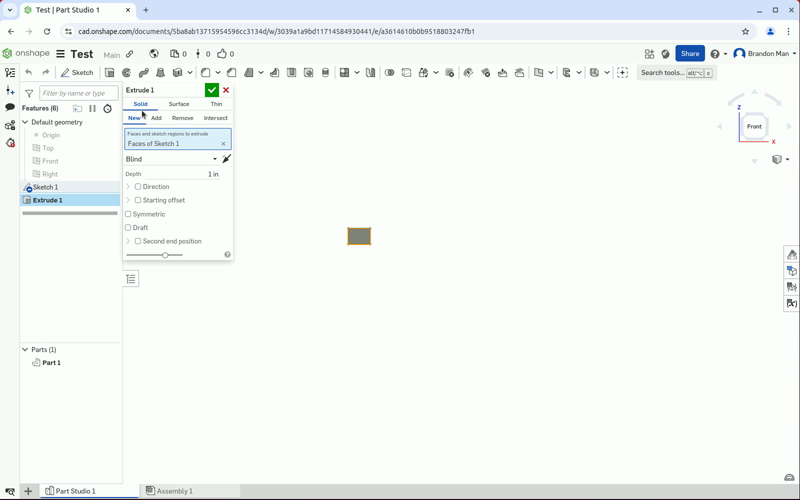
mouse_move(137, 120)
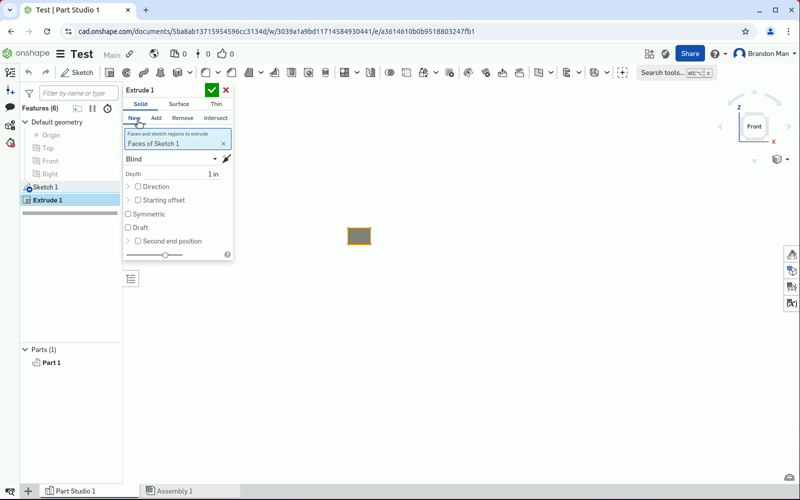
click(137, 120)
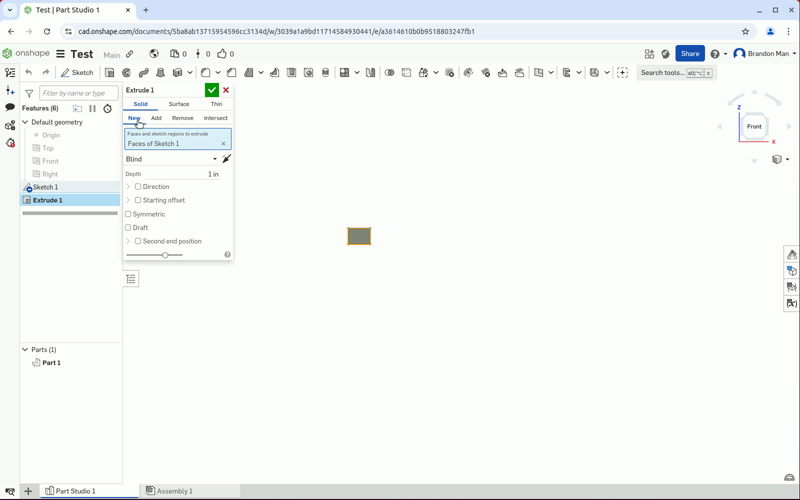
key(tab, 4)
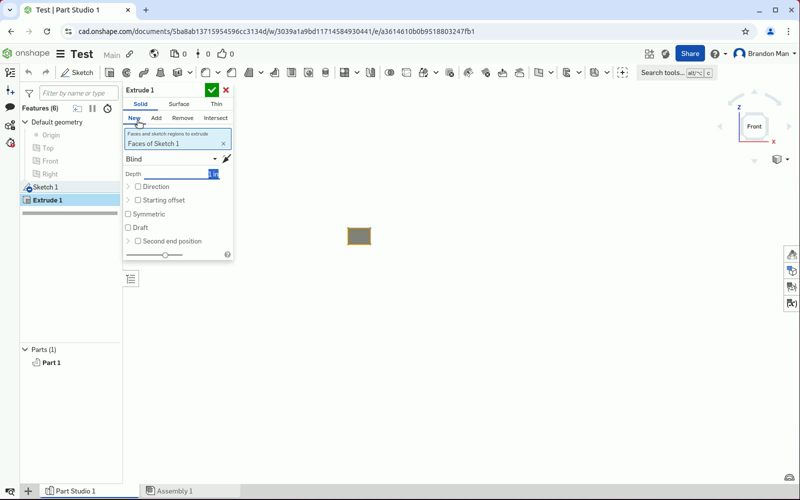
text(4.814)
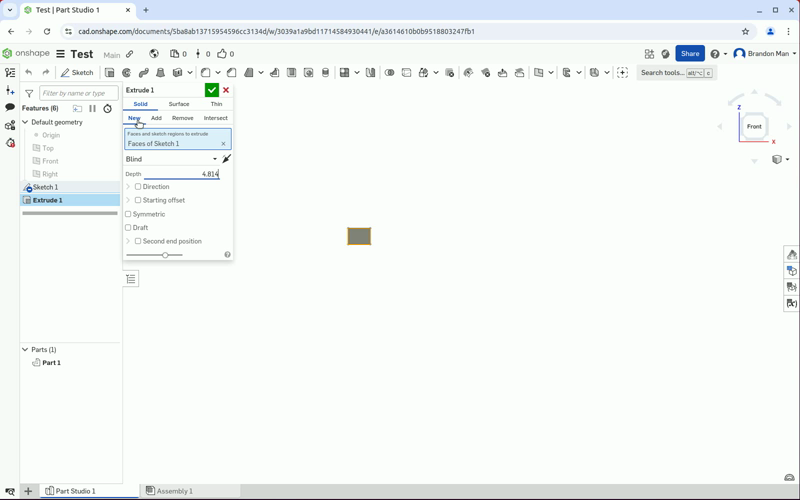
key(enter)
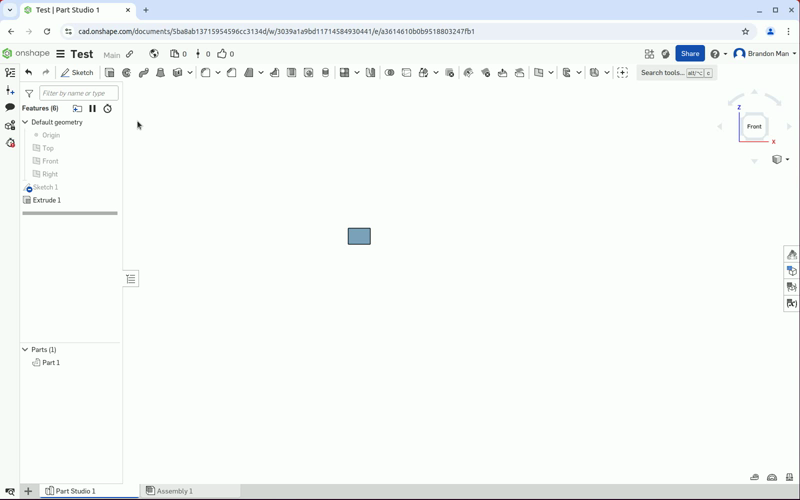
key(shift+h)
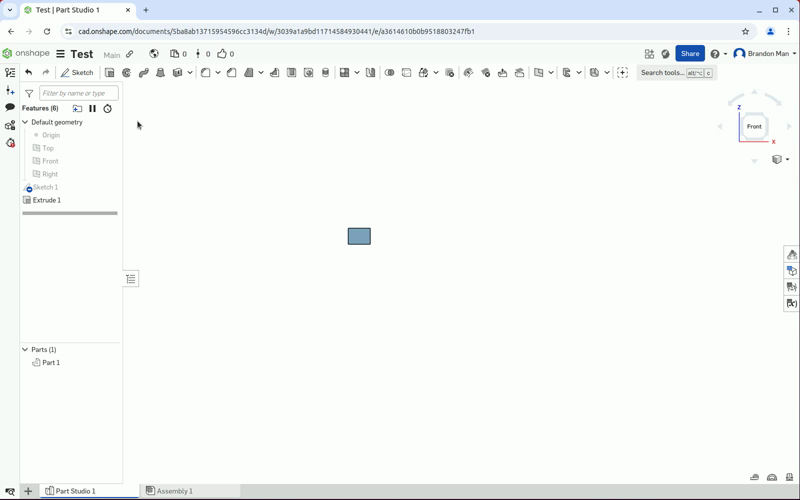
key(shift+h)
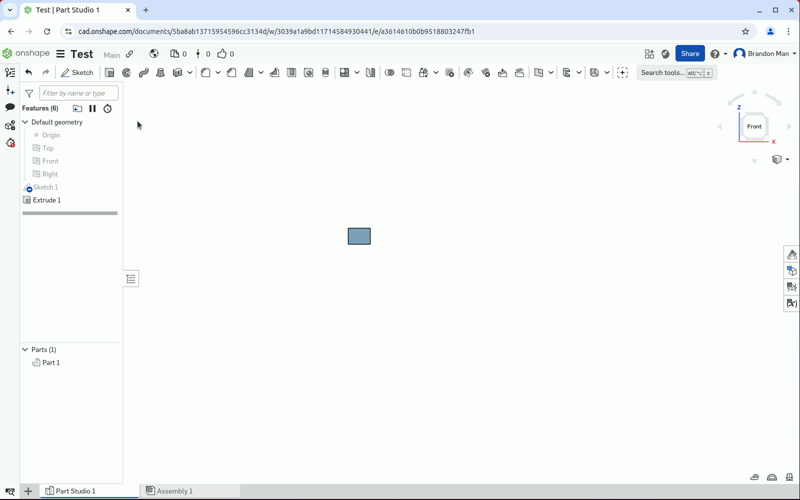
mouse_move(73, 189)
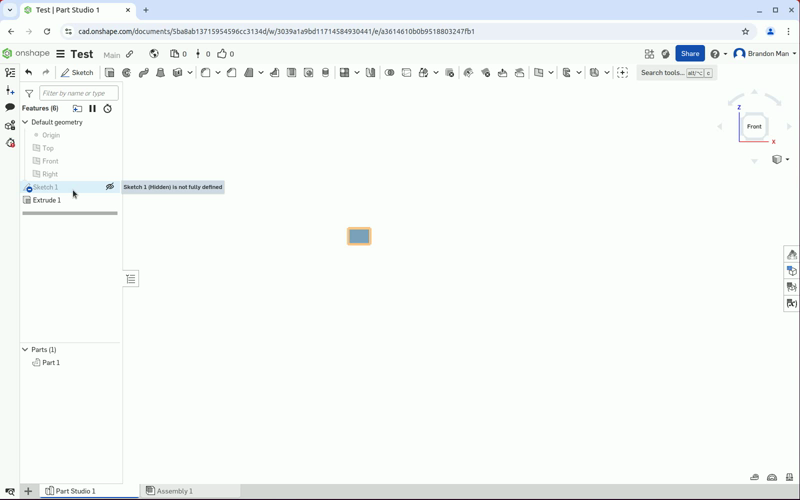
click(73, 189)
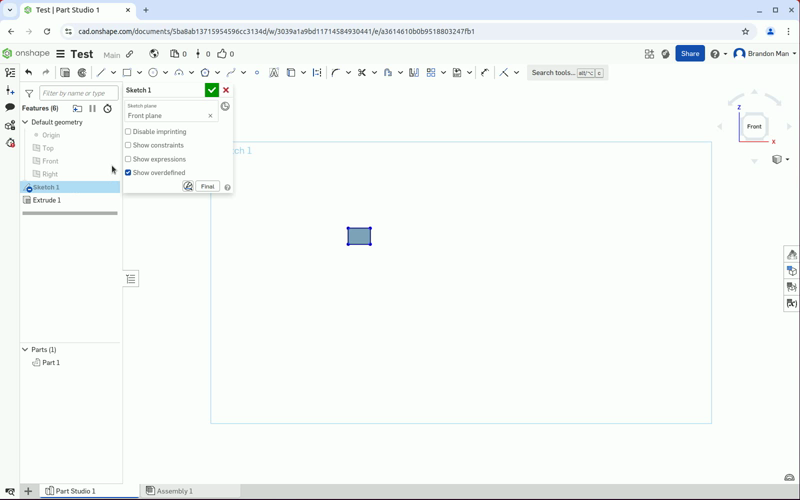
mouse_move(229, 92)
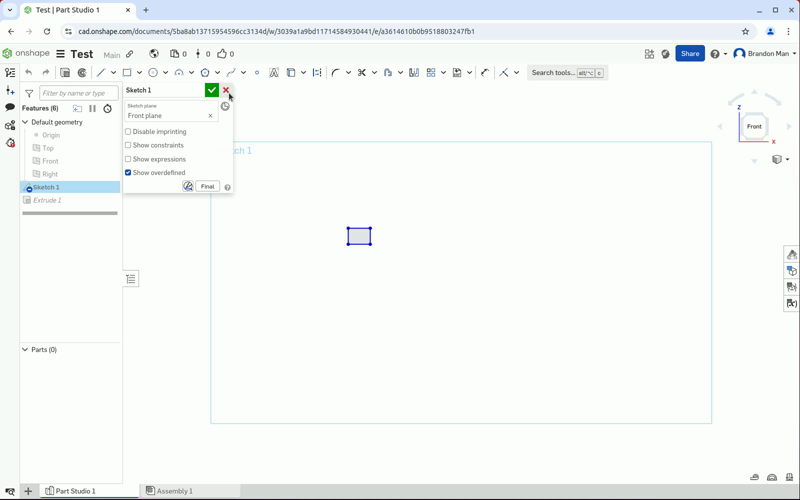
click(229, 92)
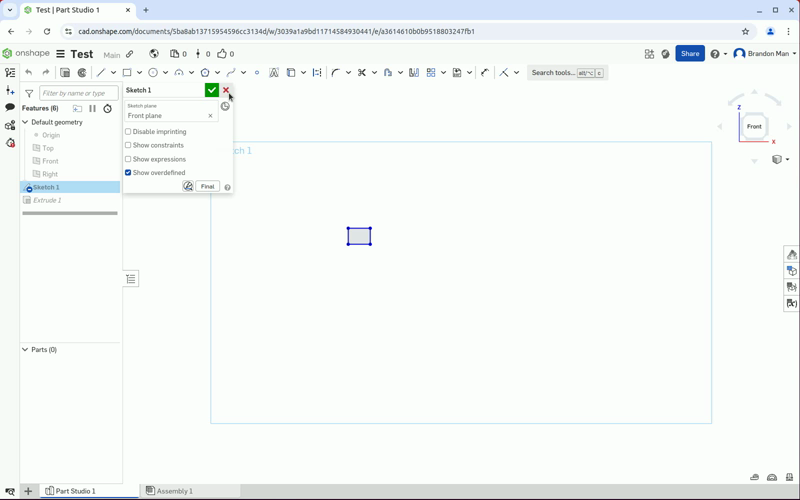
key(shift+s)
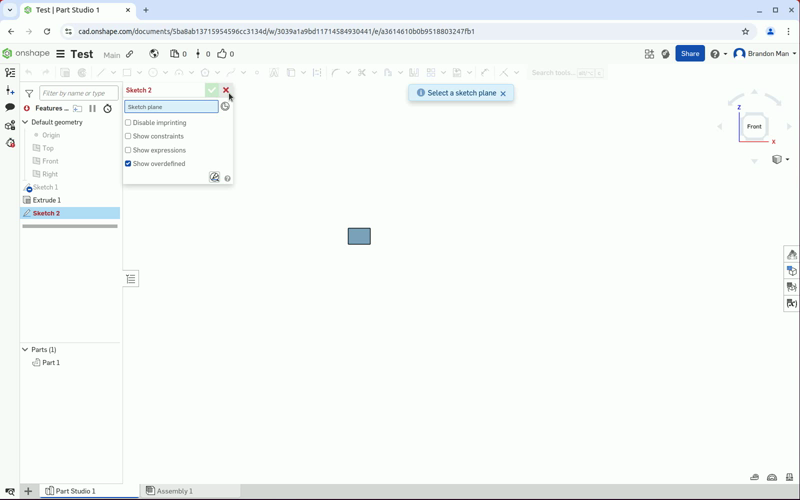
mouse_move(73, 163)
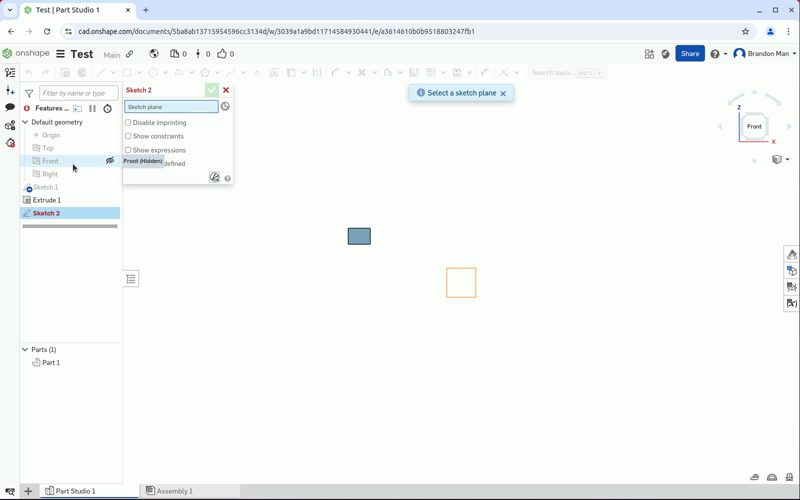
click(73, 163)
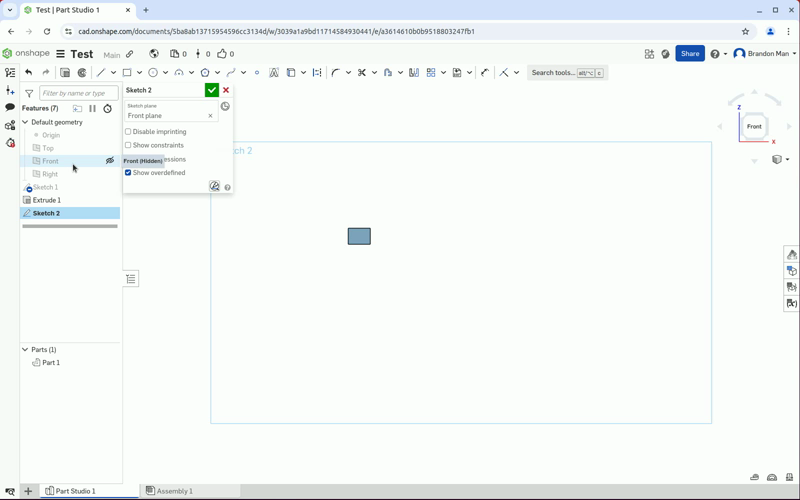
mouse_move(73, 352)
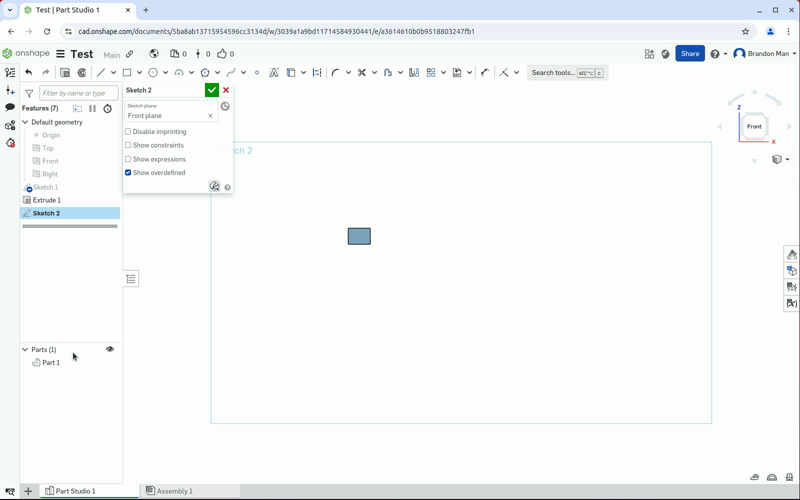
key(y)
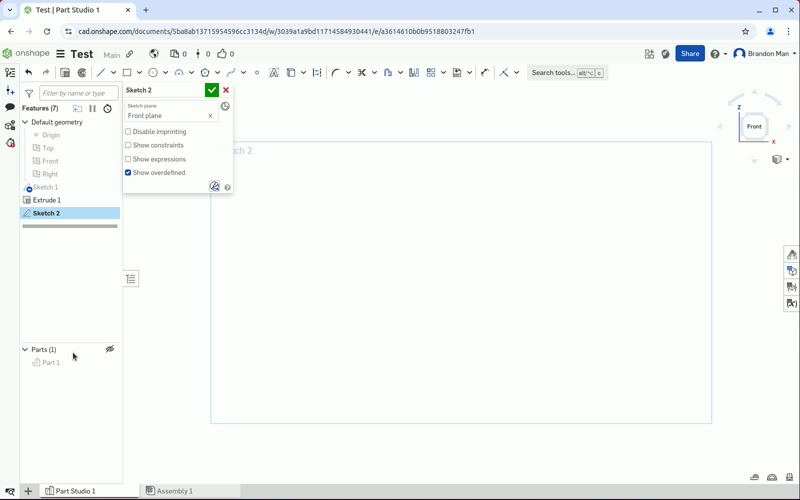
key(l)
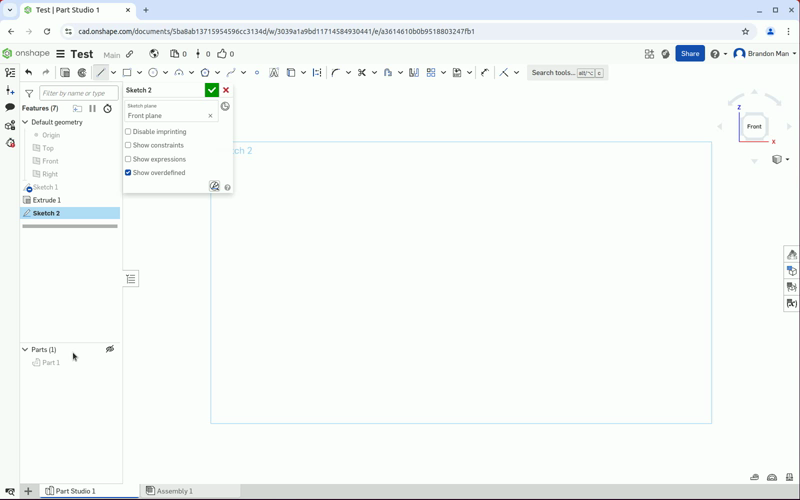
key_down(shift)
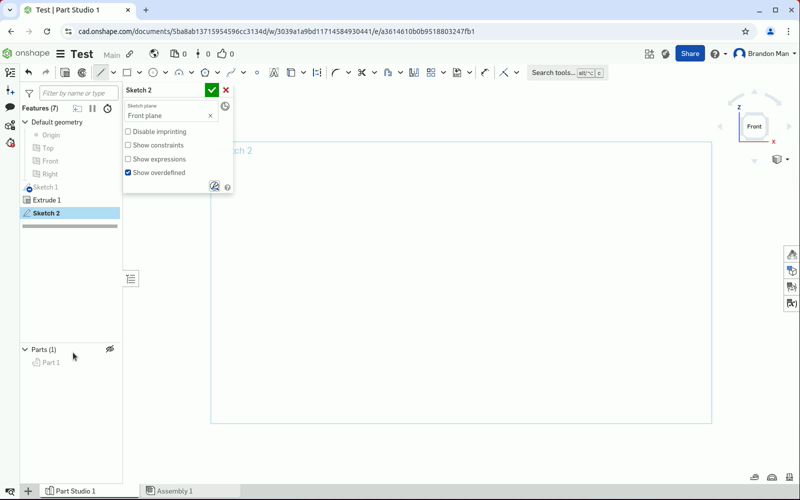
mouse_move(380, 270)
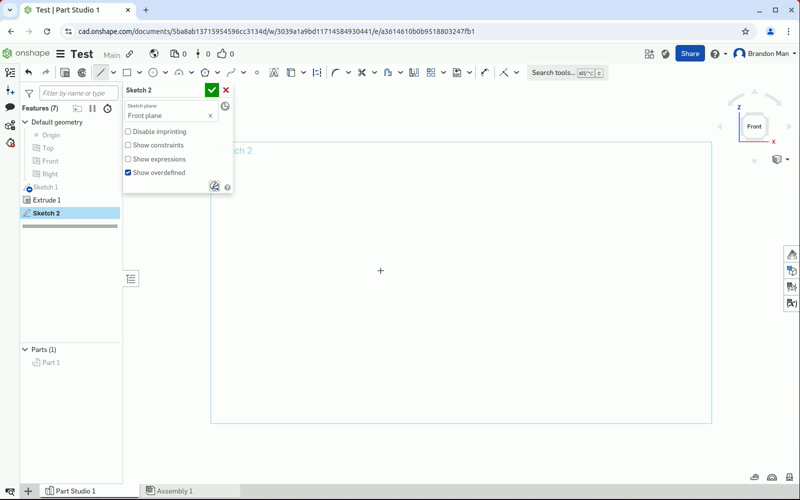
click(380, 270)
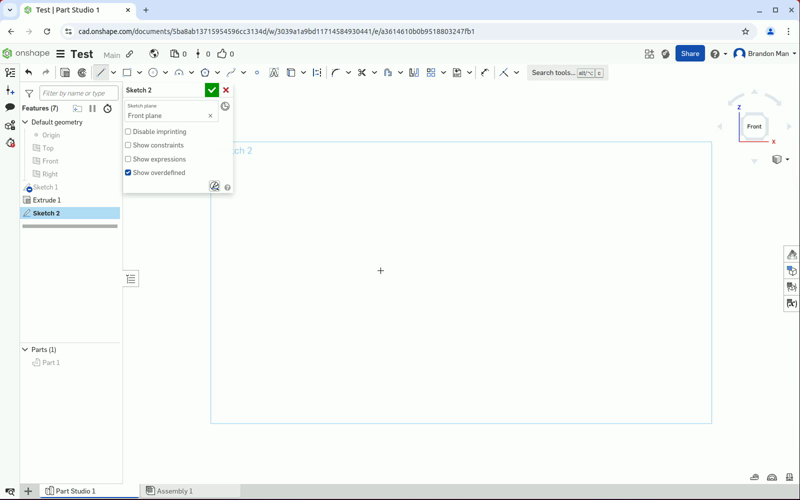
key_up(shift)
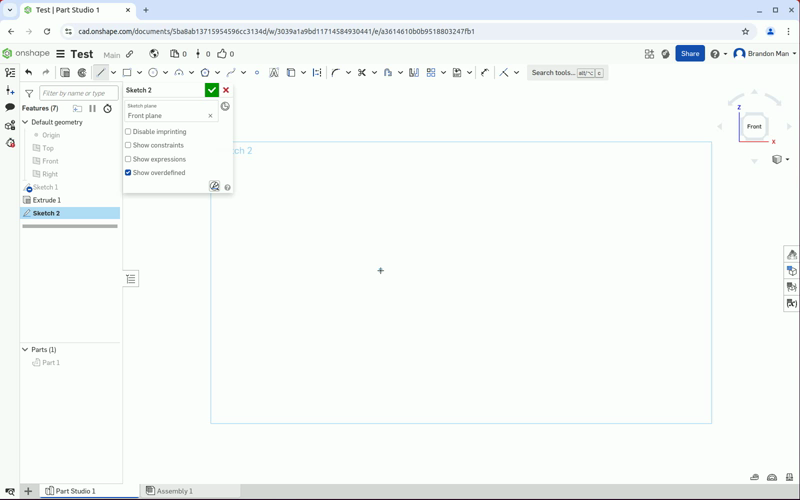
key_down(shift)
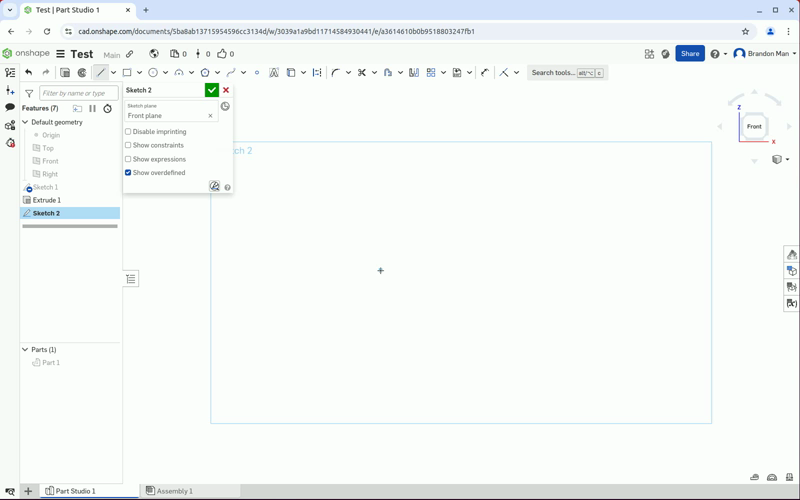
mouse_move(410, 270)
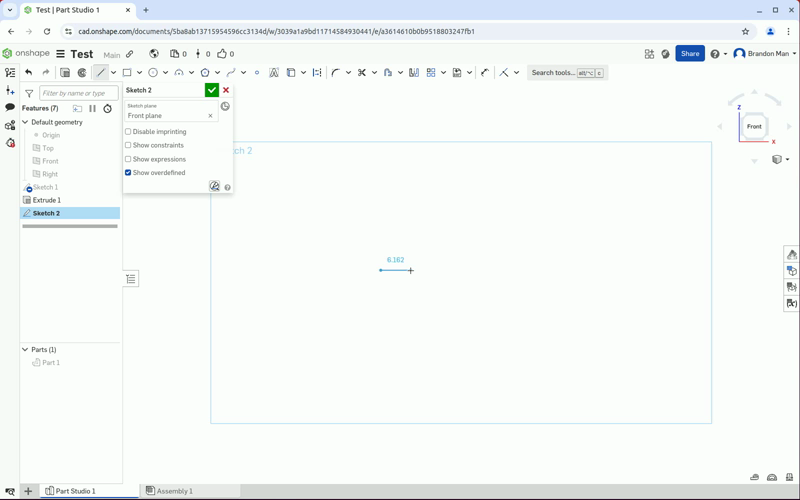
mouse_move(408, 270)
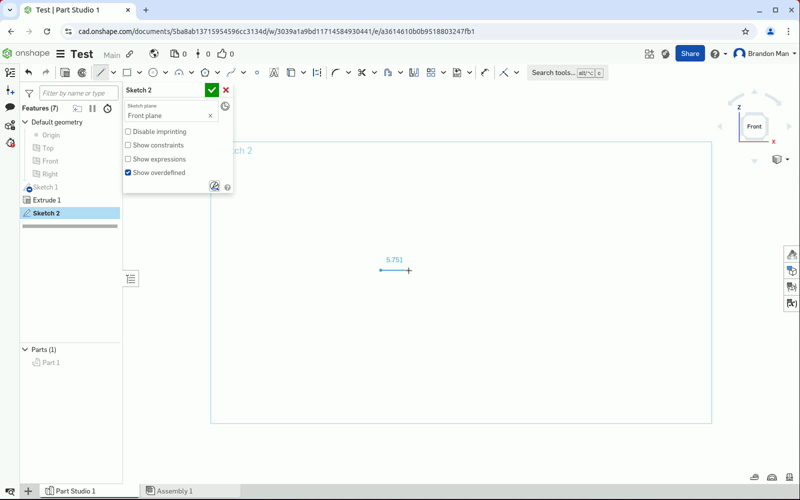
click(408, 270)
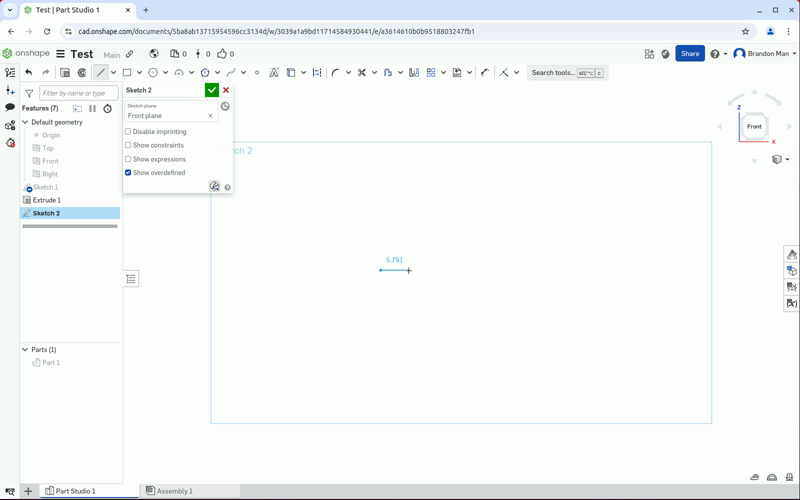
key_up(shift)
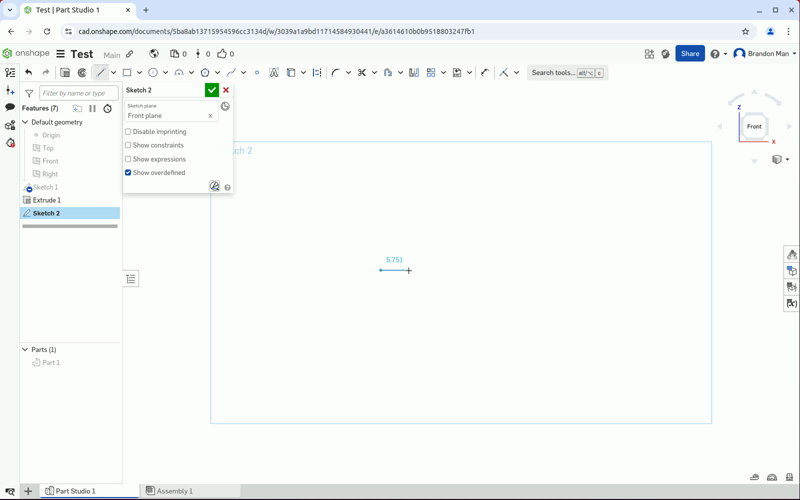
key_down(shift)
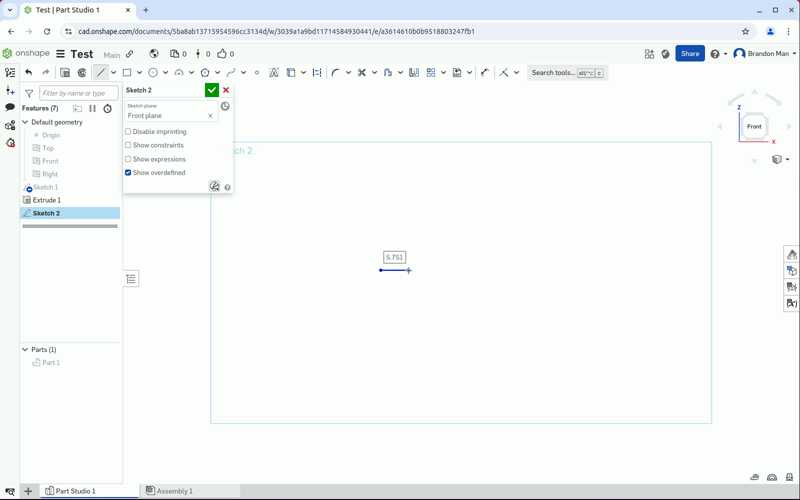
mouse_move(438, 270)
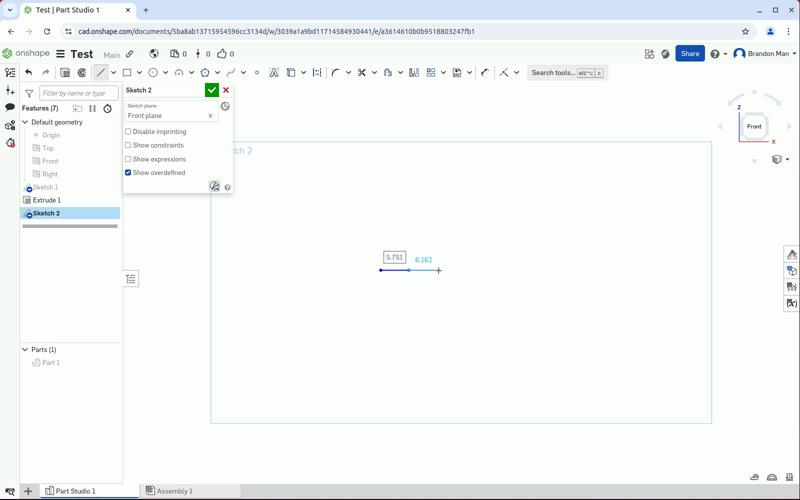
mouse_move(408, 237)
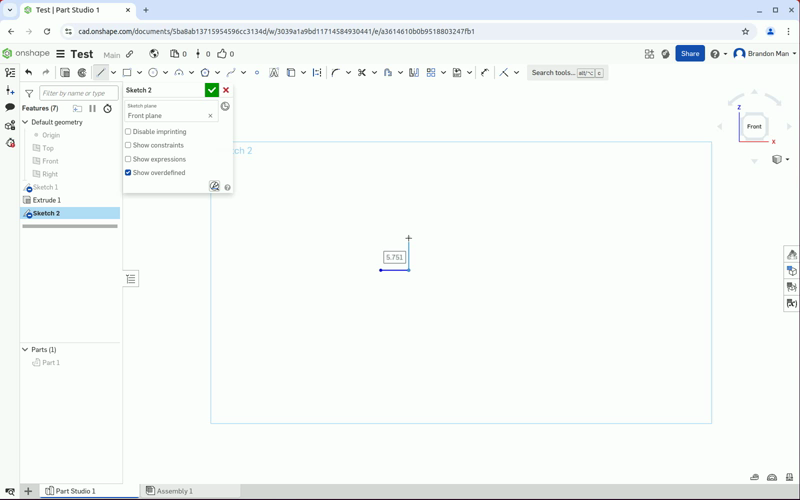
click(408, 237)
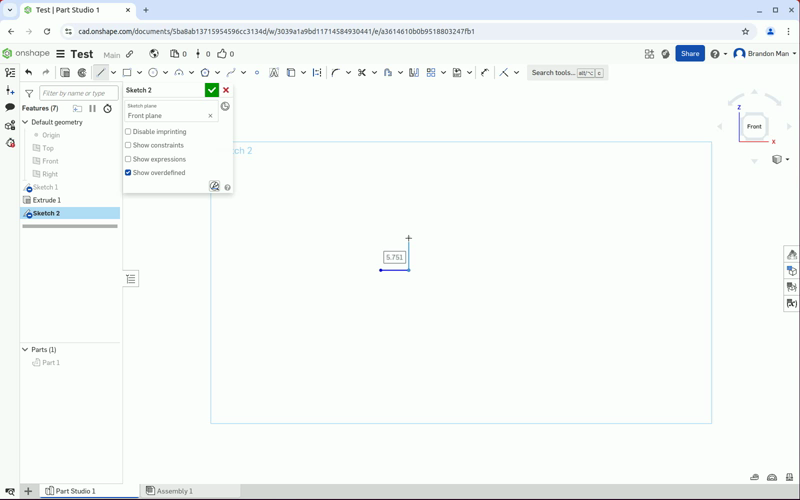
key_up(shift)
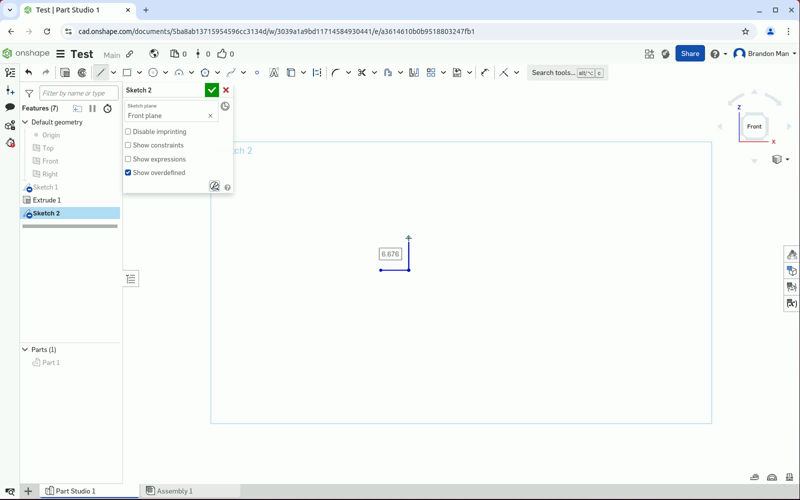
key_down(shift)
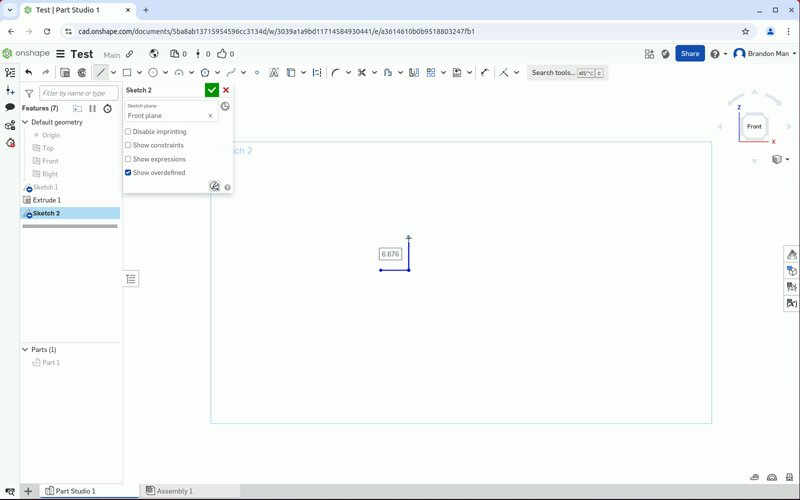
mouse_move(438, 237)
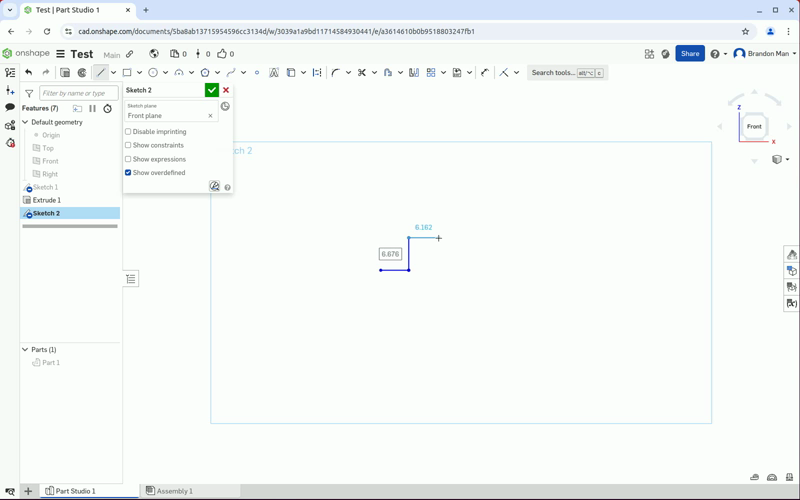
mouse_move(380, 237)
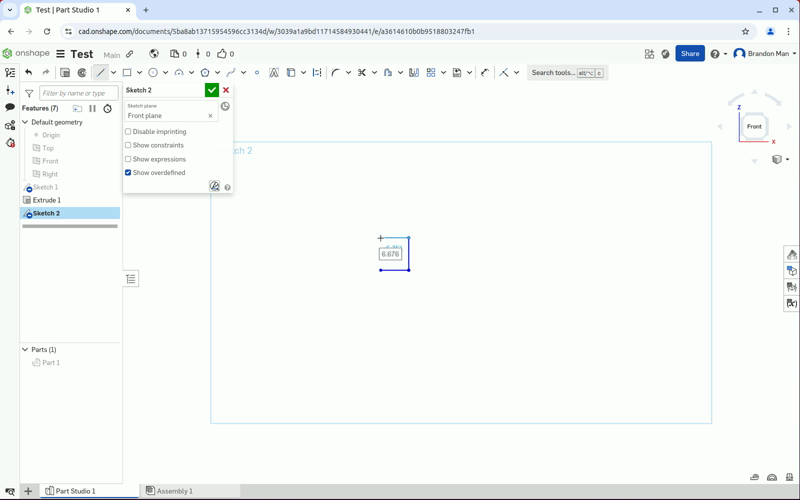
click(380, 237)
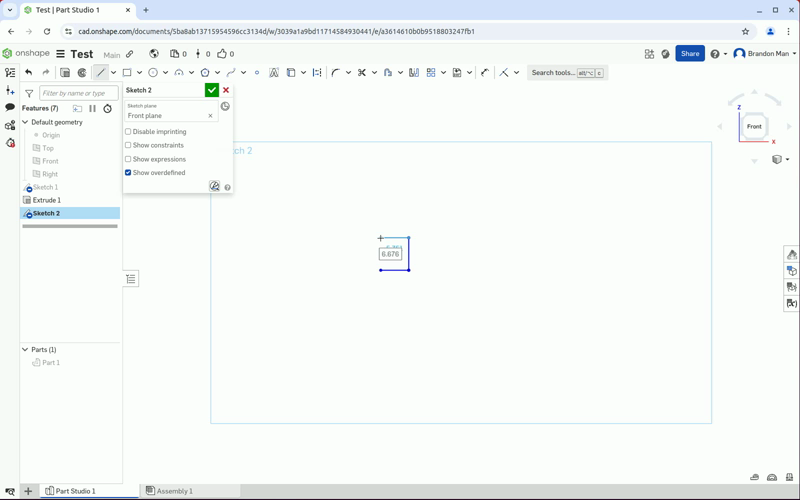
key_up(shift)
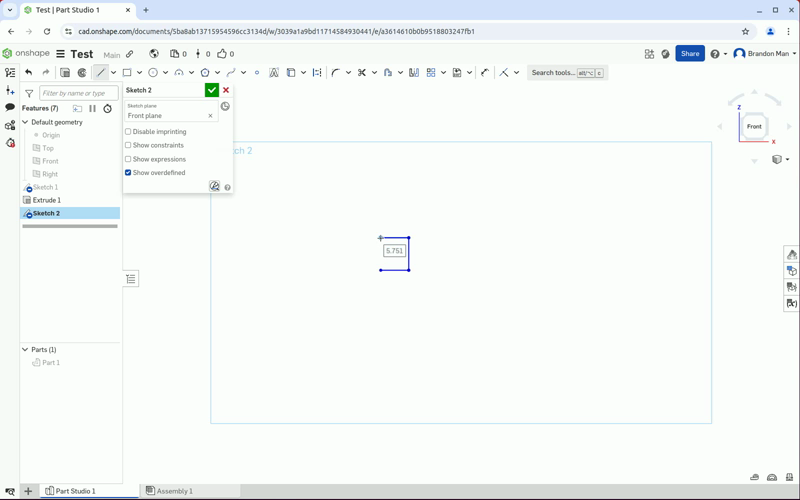
mouse_move(410, 237)
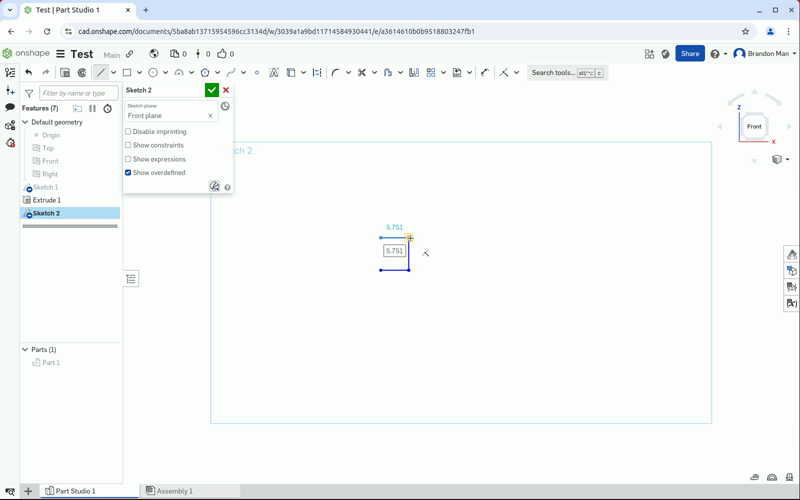
key_down(shift)
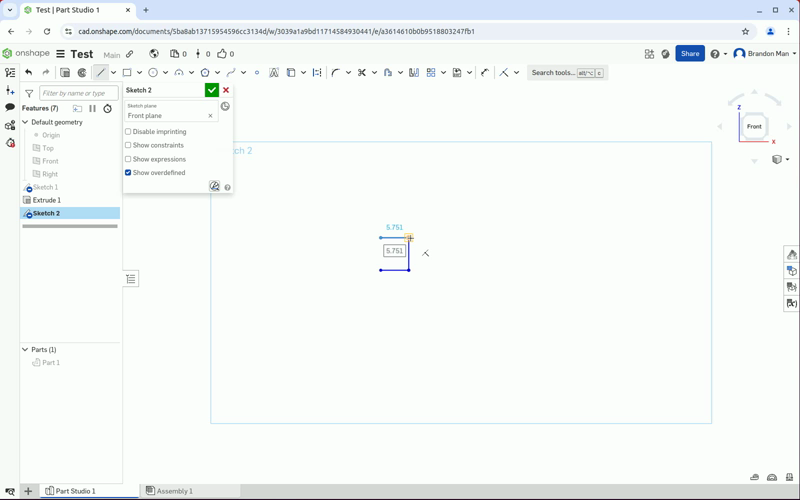
mouse_move(380, 270)
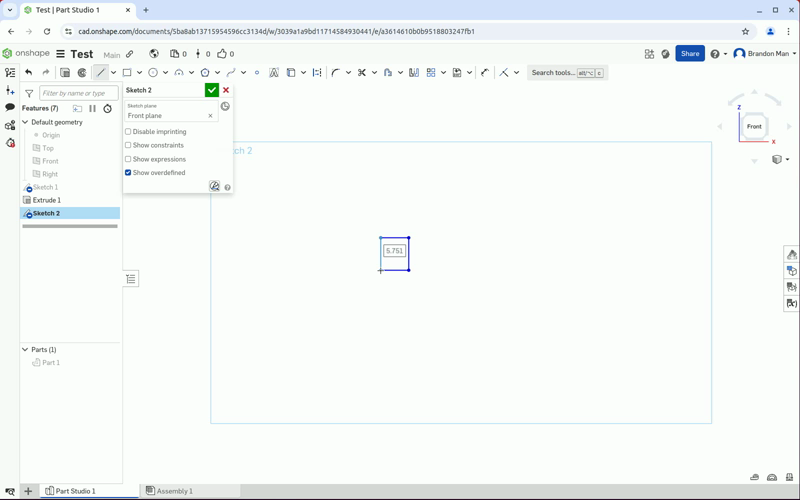
key_up(shift)
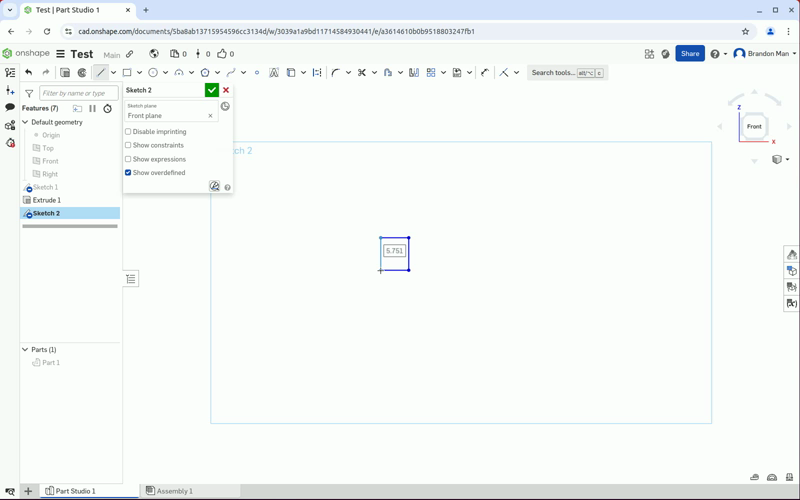
click(380, 270)
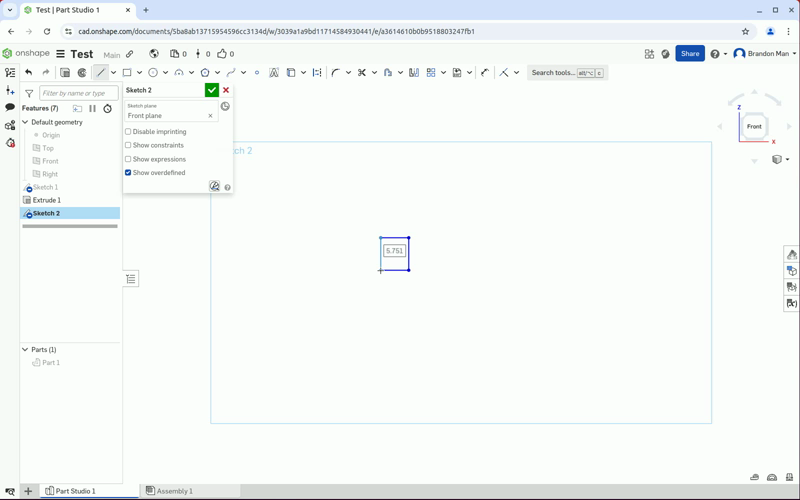
key(esc)
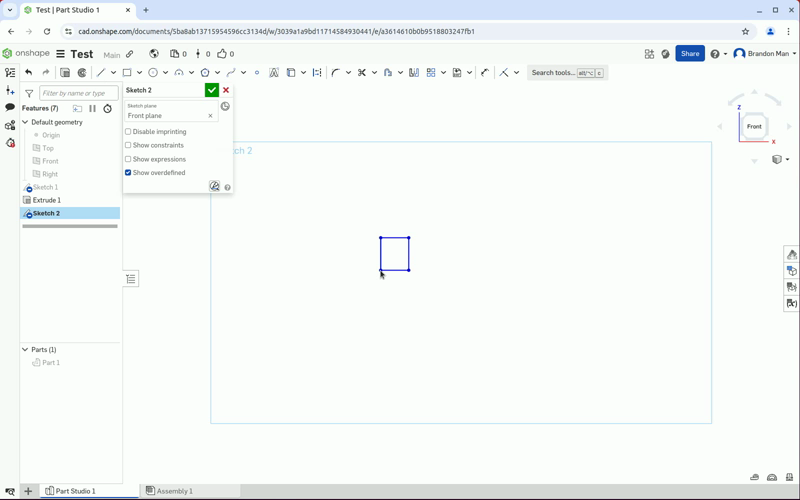
mouse_move(400, 259)
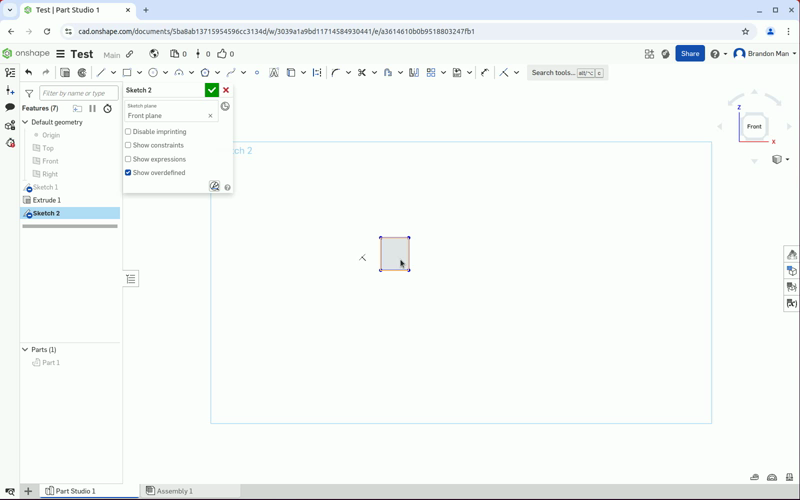
scroll(6)
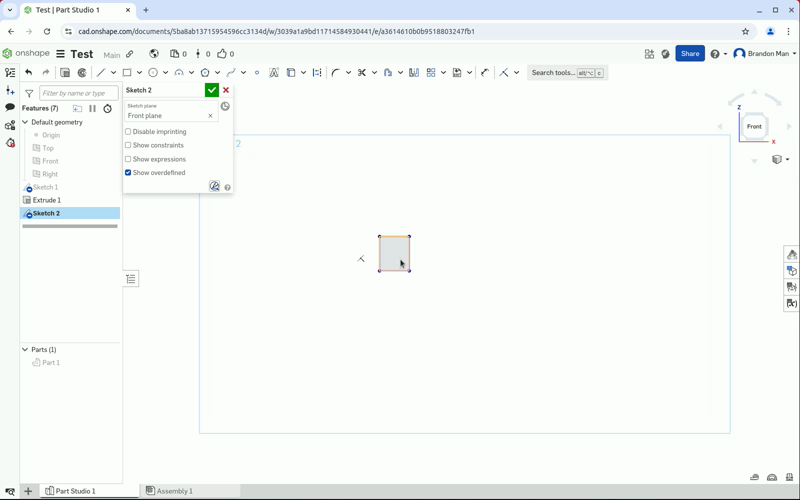
scroll(6)
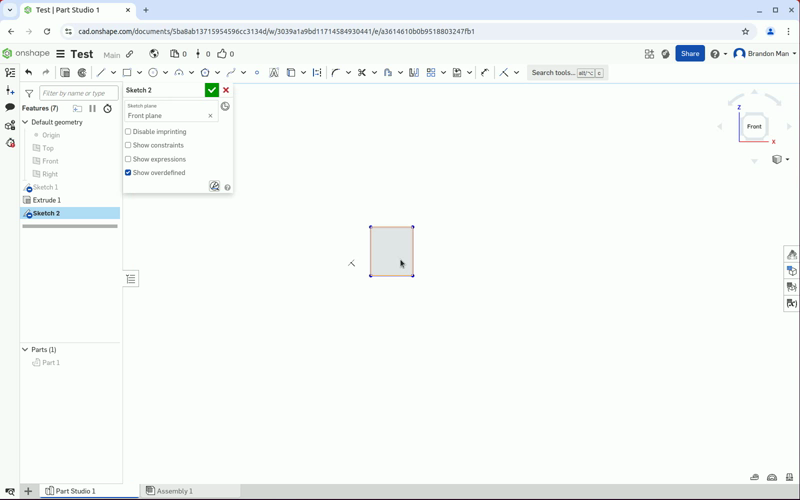
scroll(6)
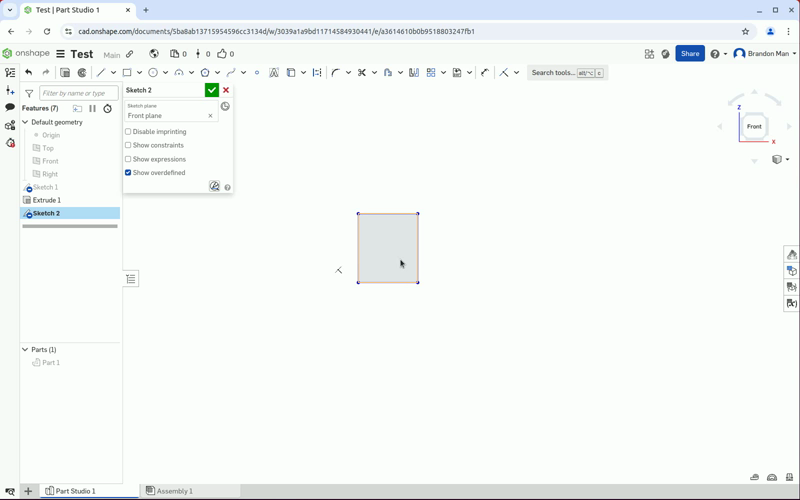
scroll(6)
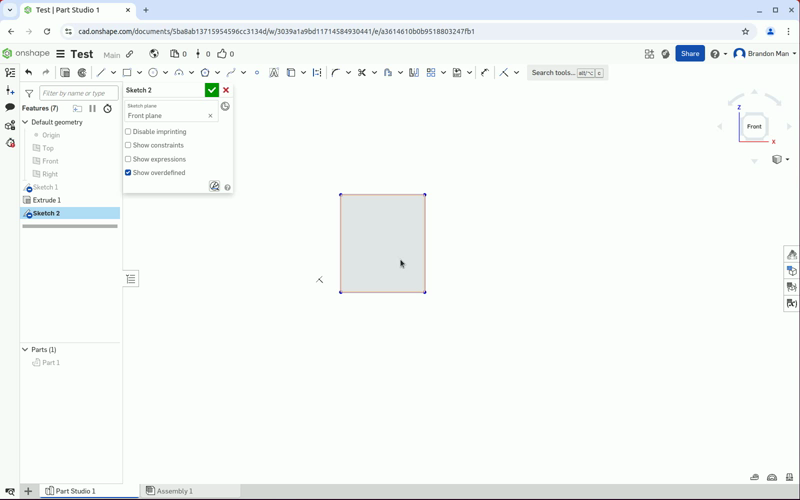
scroll(6)
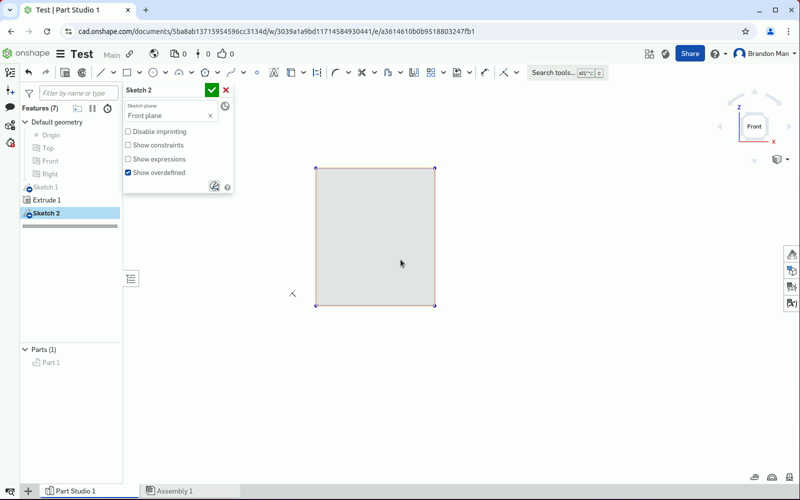
scroll(6)
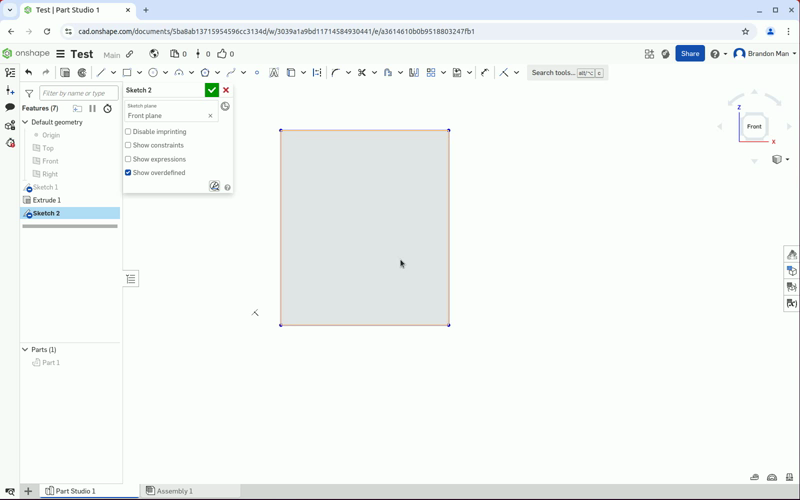
scroll(6)
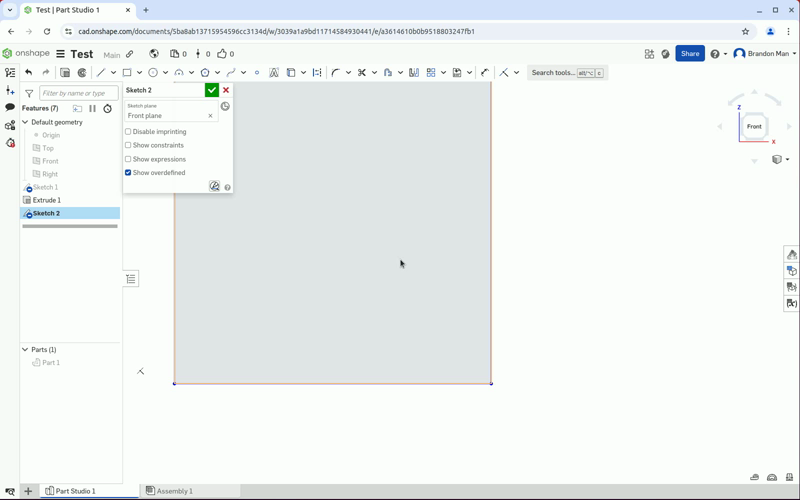
click(400, 259)
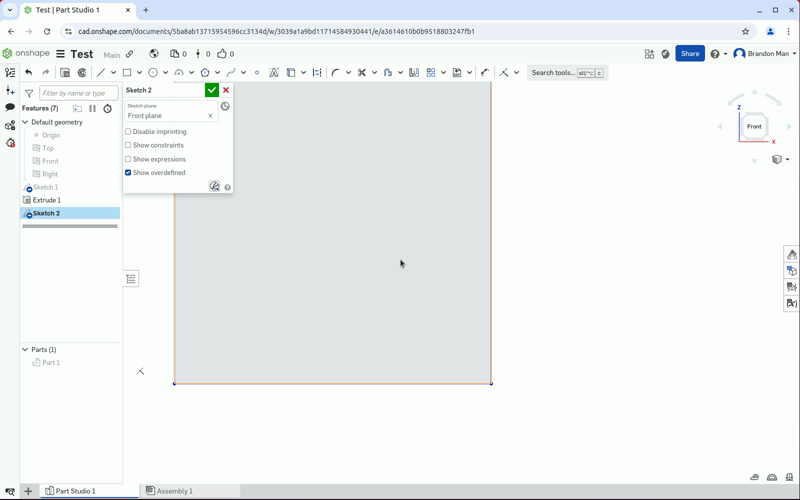
scroll(-6)
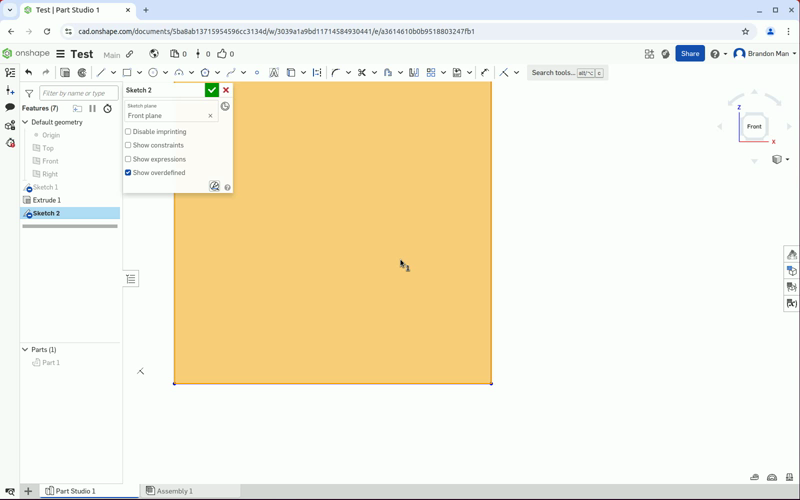
scroll(-6)
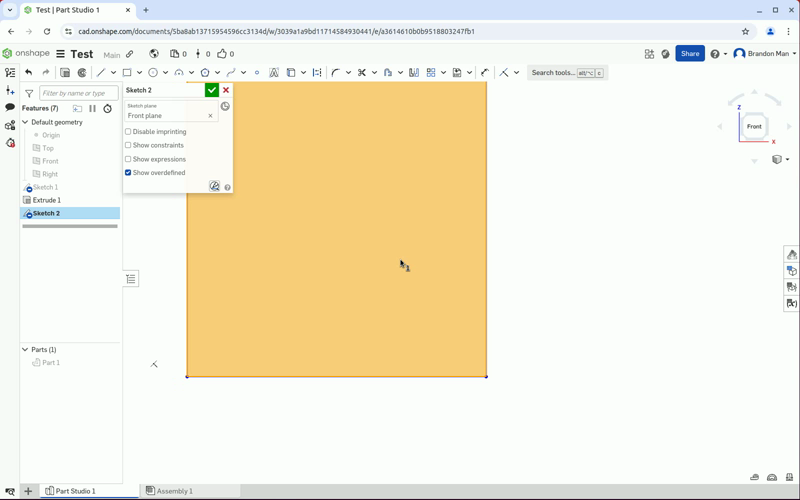
scroll(-6)
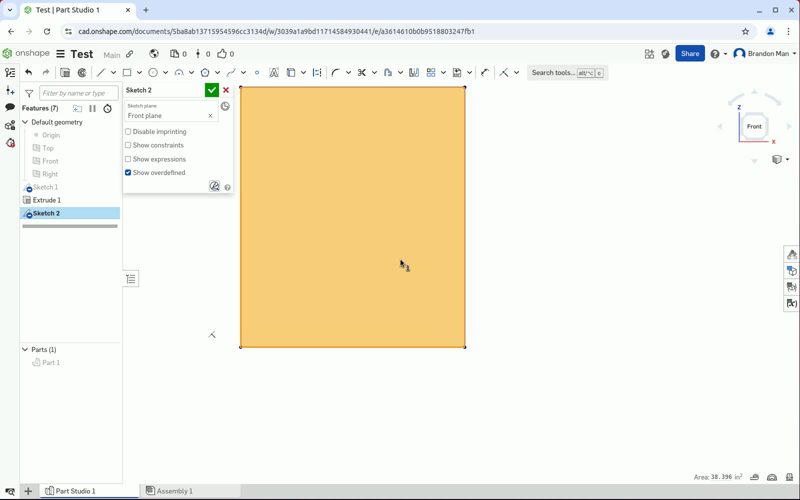
scroll(-6)
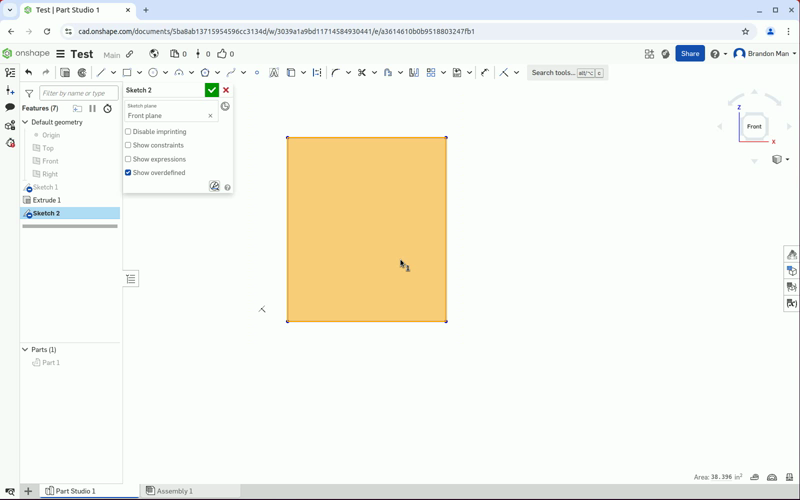
scroll(-6)
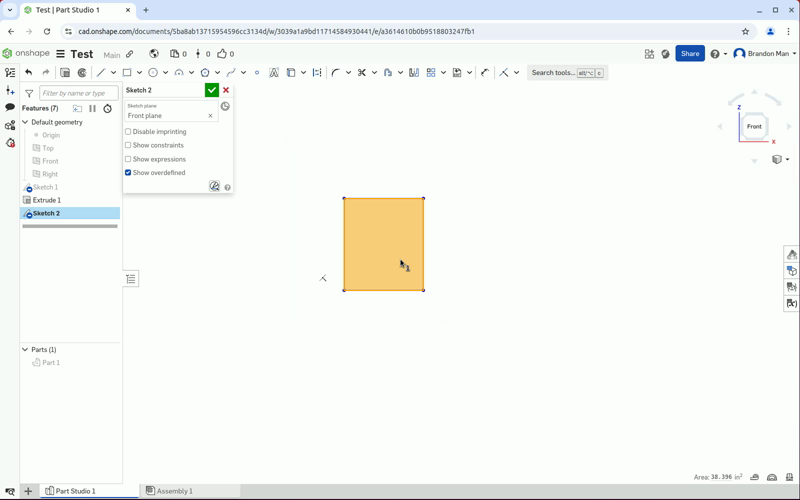
scroll(-6)
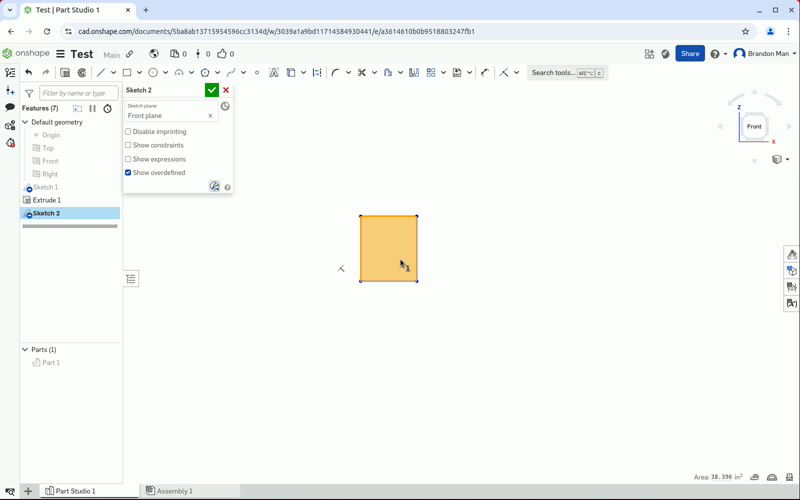
scroll(-6)
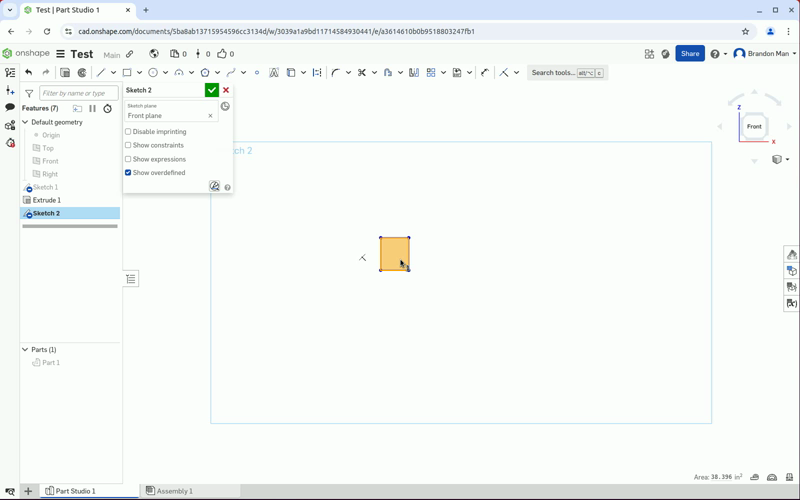
mouse_move(73, 352)
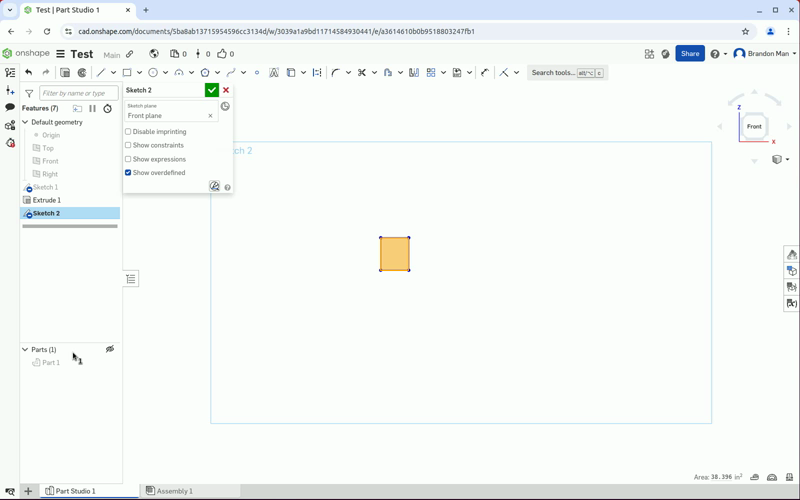
key(shift+y)
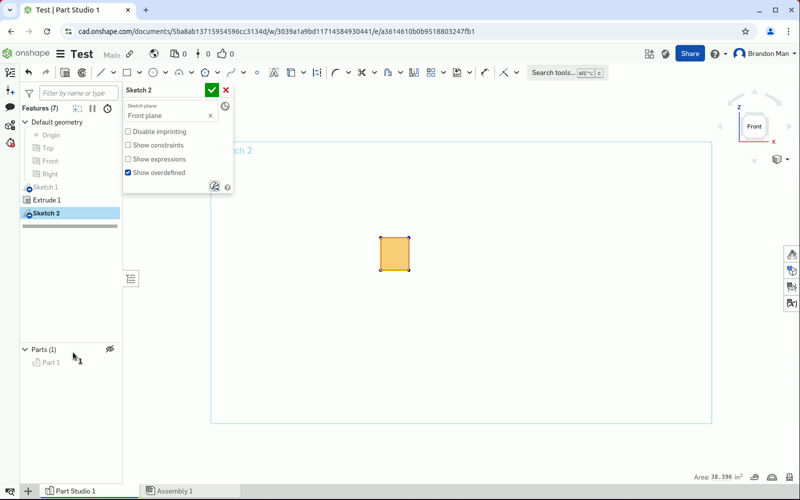
key(shift+e)
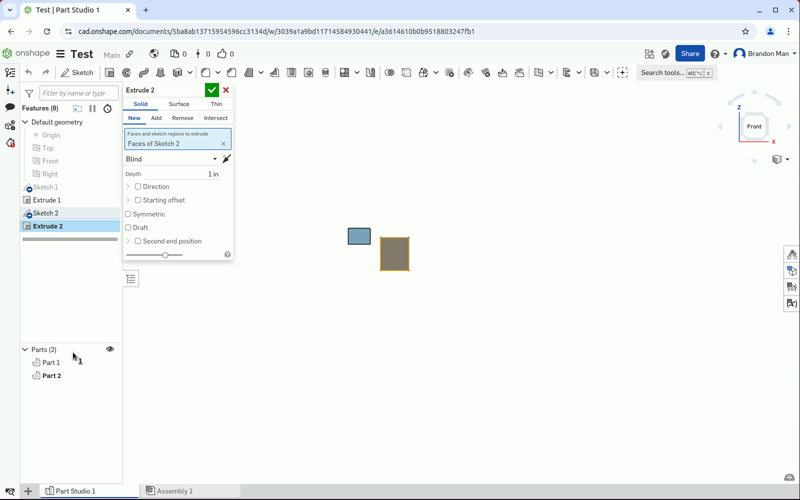
mouse_move(143, 106)
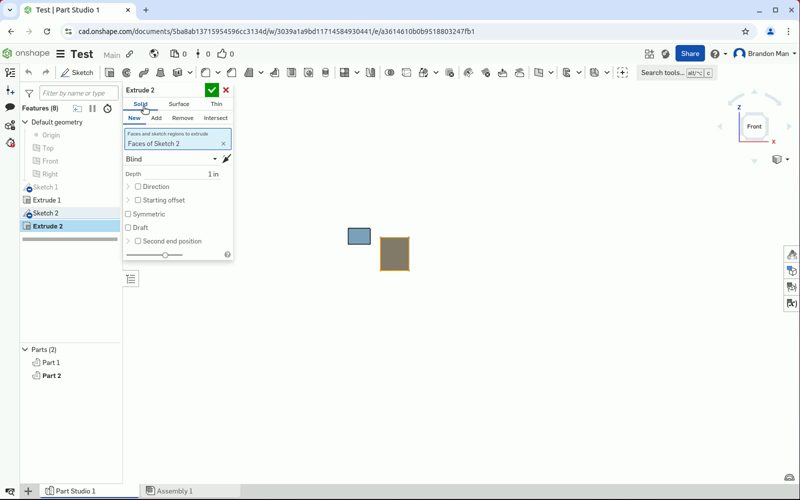
click(143, 106)
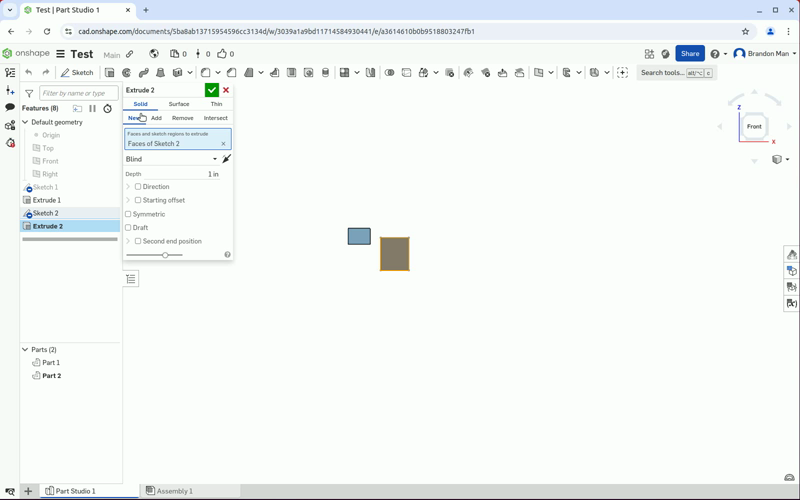
mouse_move(137, 120)
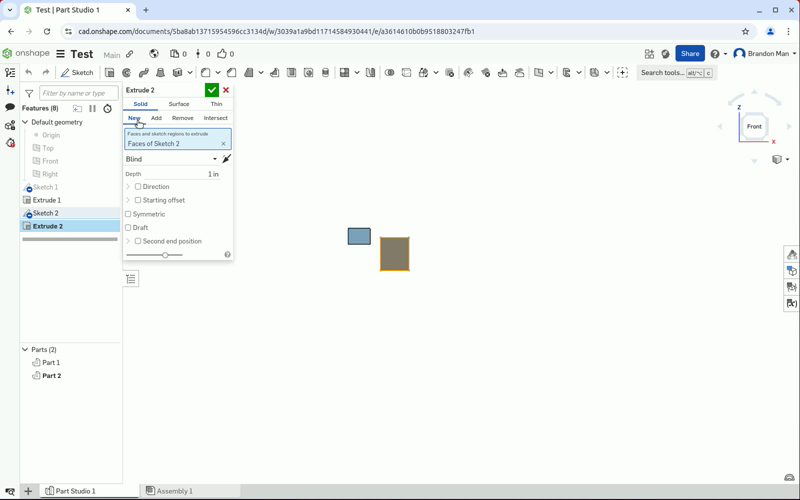
click(137, 120)
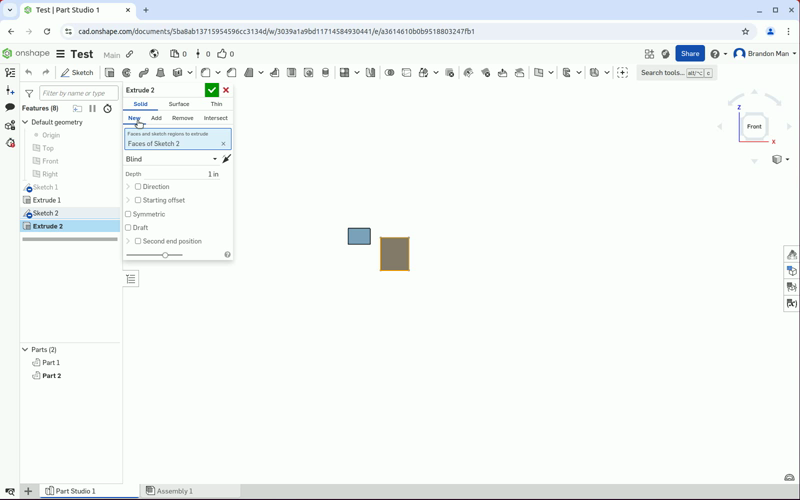
key(tab, 4)
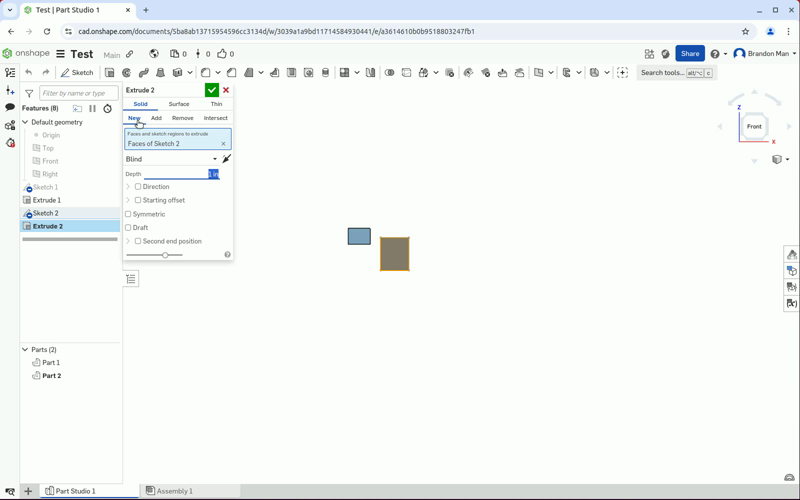
text(4.814)
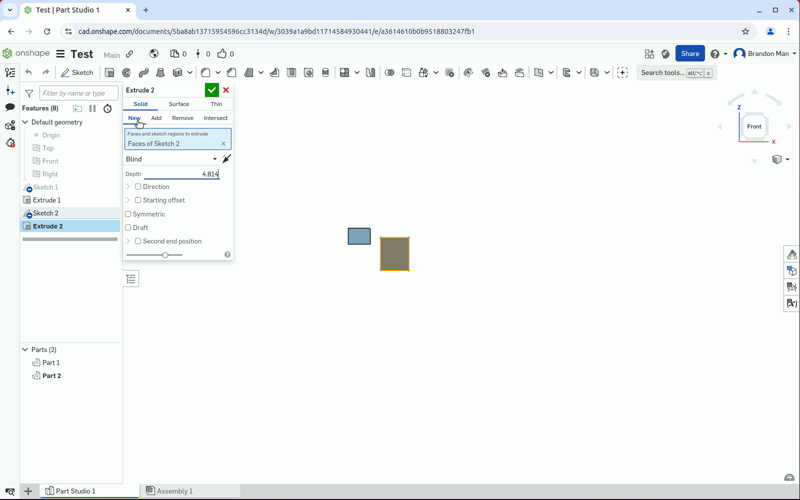
key(enter)
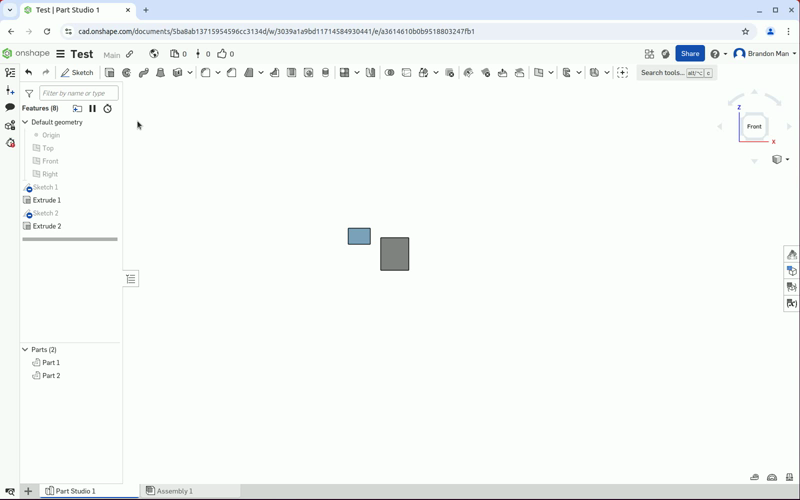
key(shift+h)
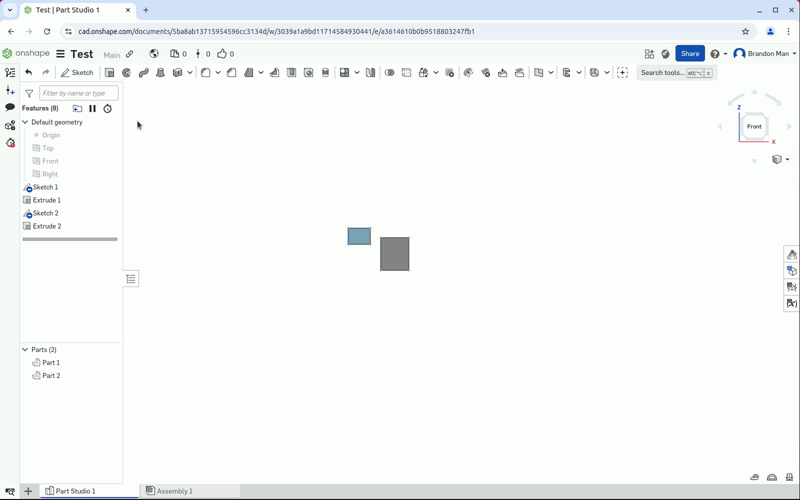
key(shift+h)
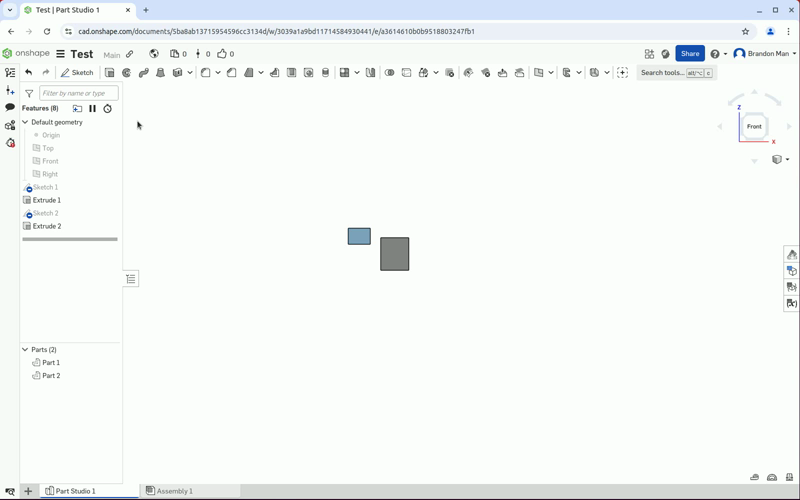
mouse_move(73, 189)
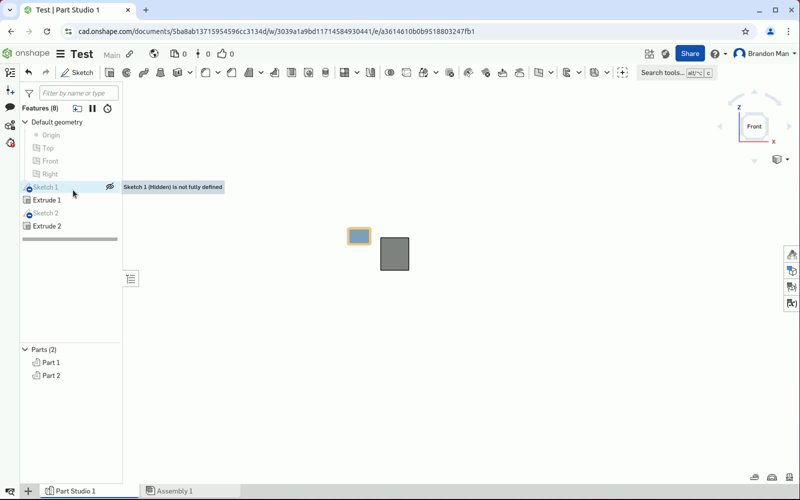
click(73, 189)
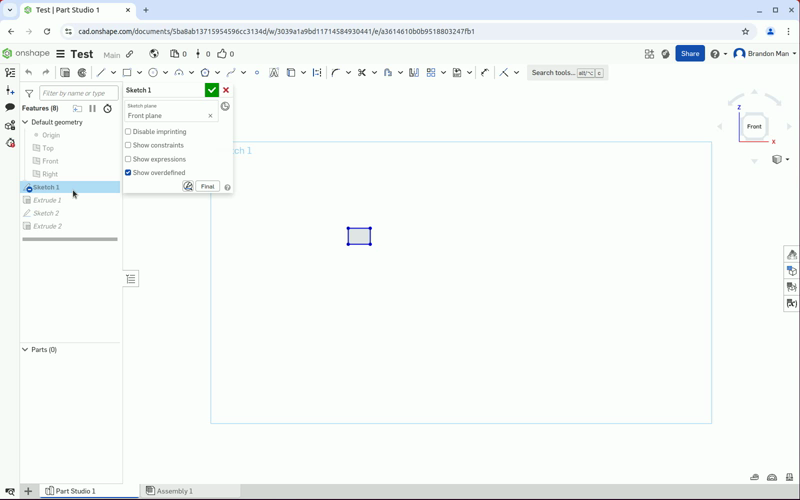
mouse_move(229, 92)
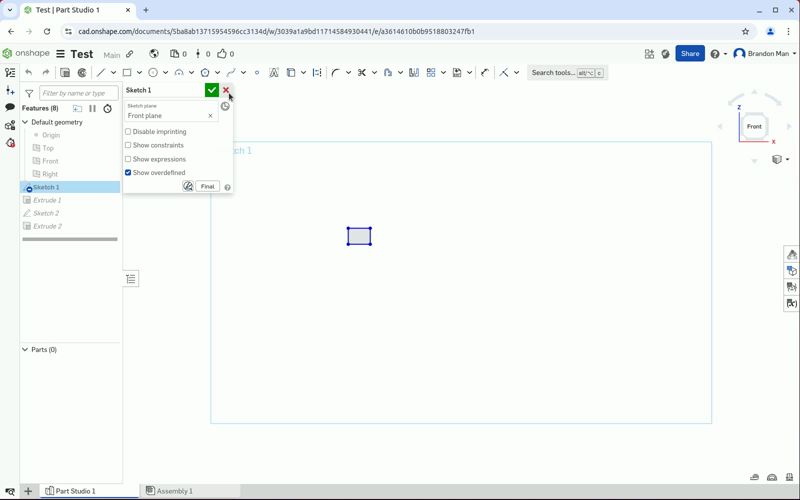
click(229, 92)
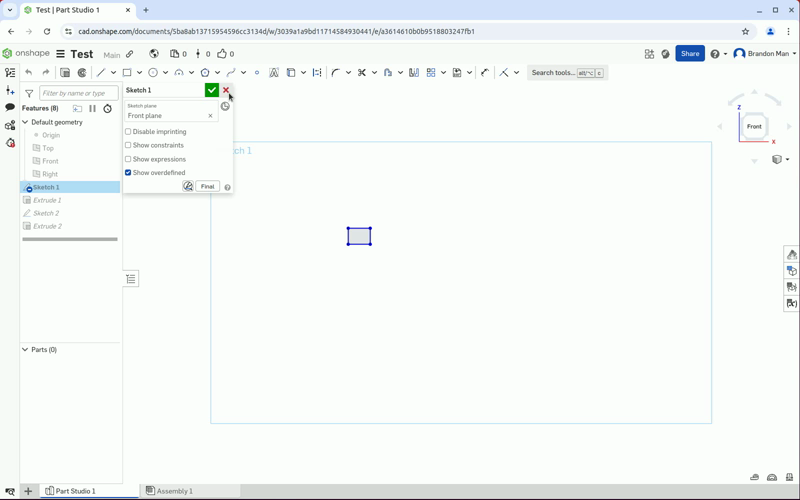
key(shift+s)
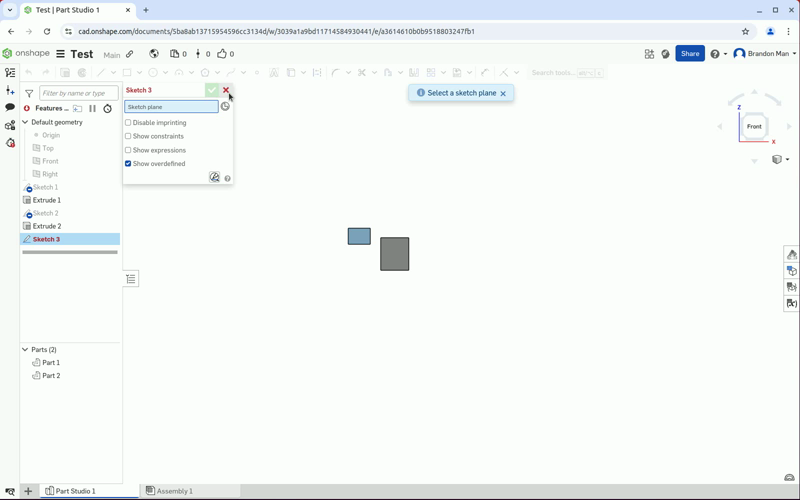
mouse_move(73, 163)
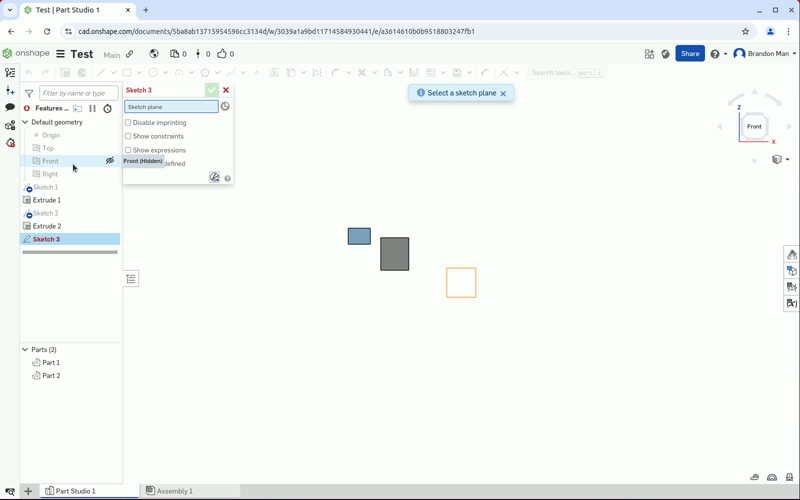
click(73, 163)
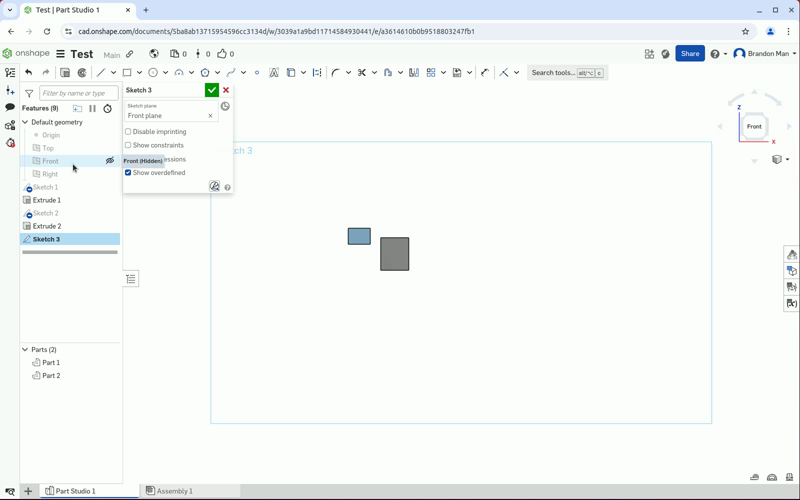
mouse_move(73, 352)
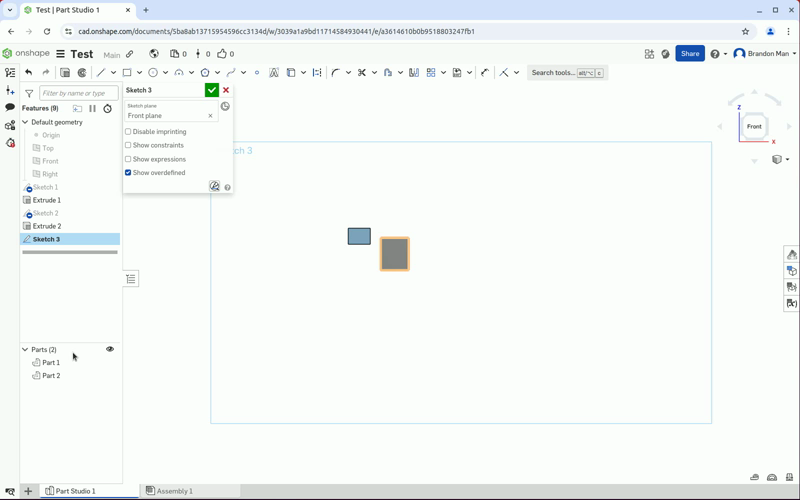
key(y)
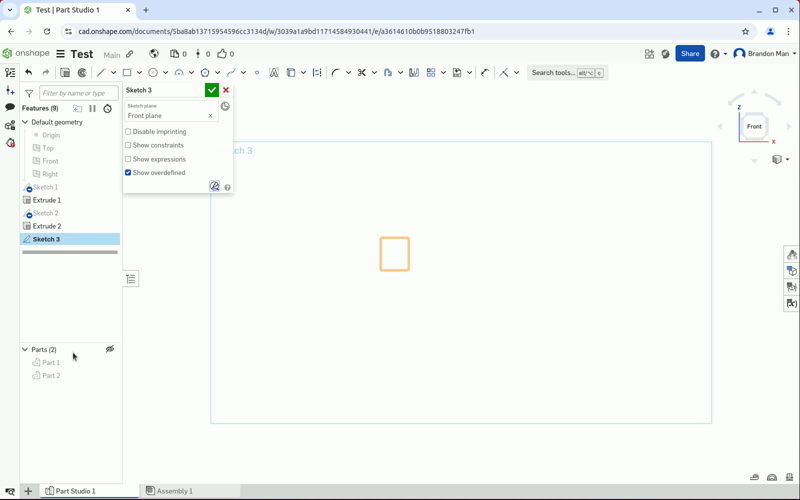
key(l)
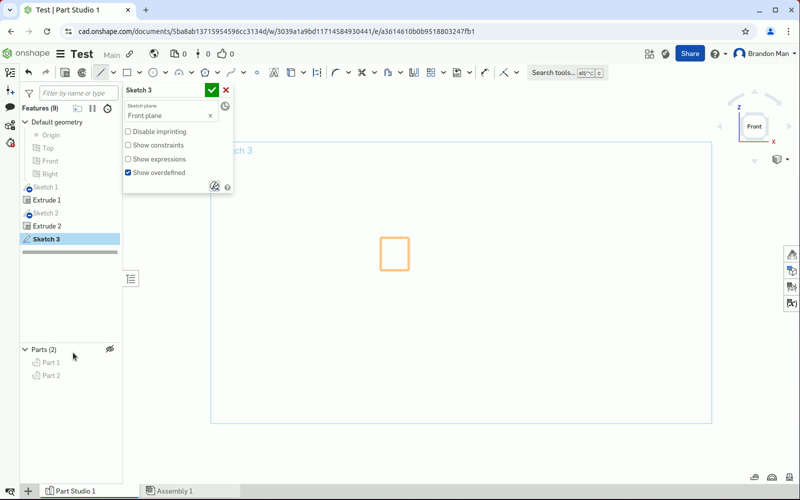
key_down(shift)
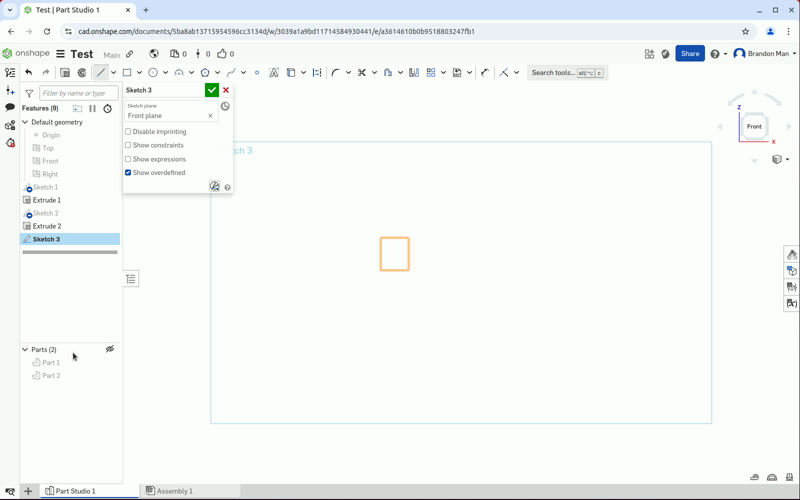
mouse_move(422, 257)
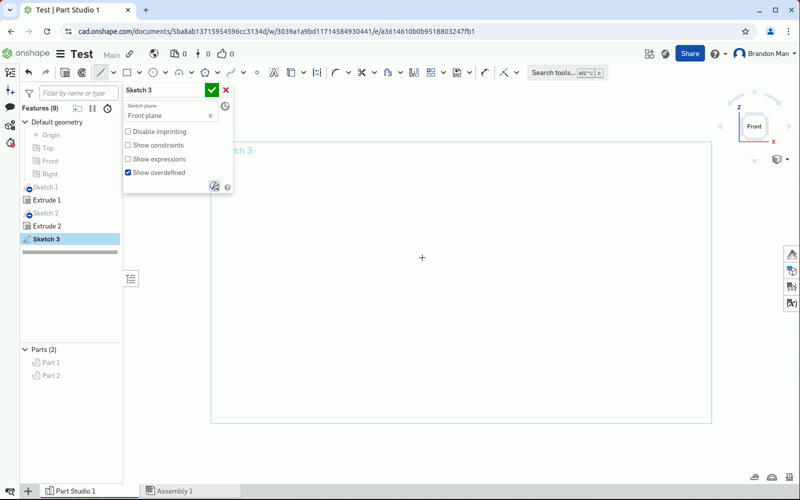
click(422, 257)
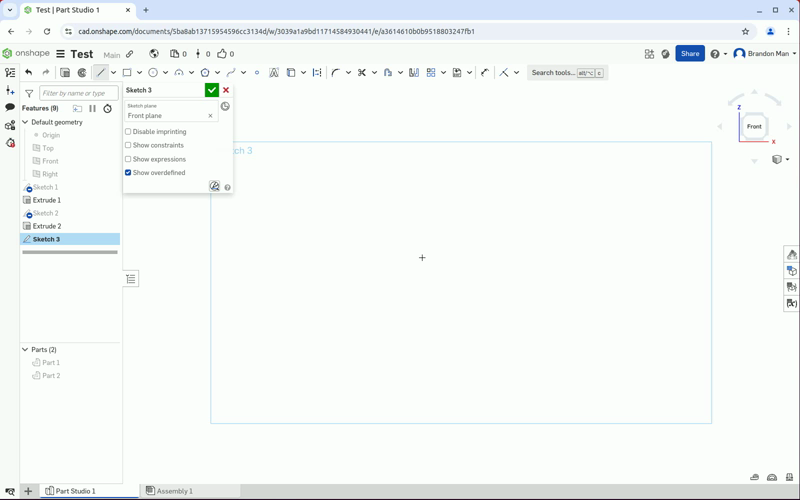
key_up(shift)
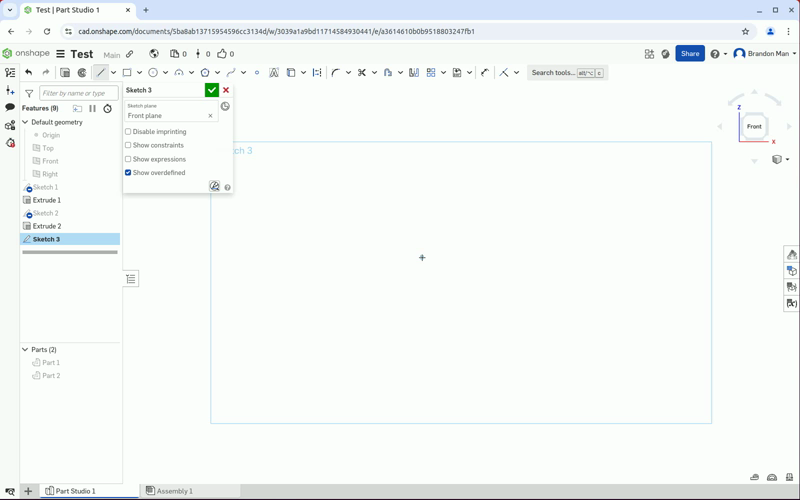
key_down(shift)
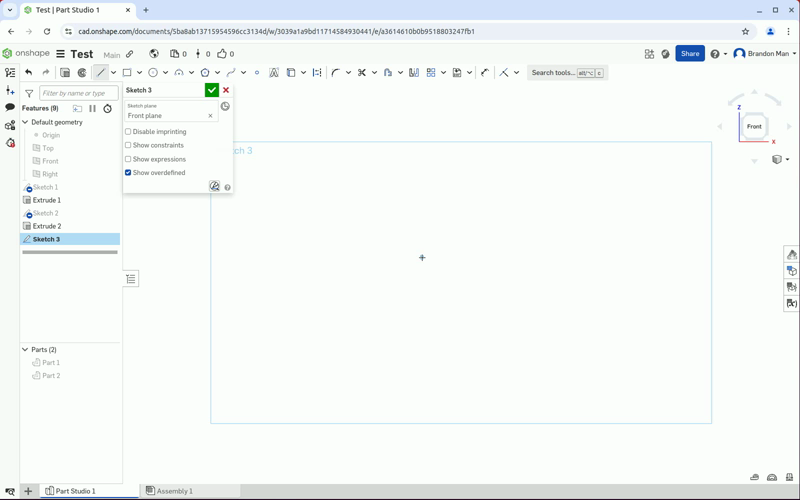
mouse_move(452, 257)
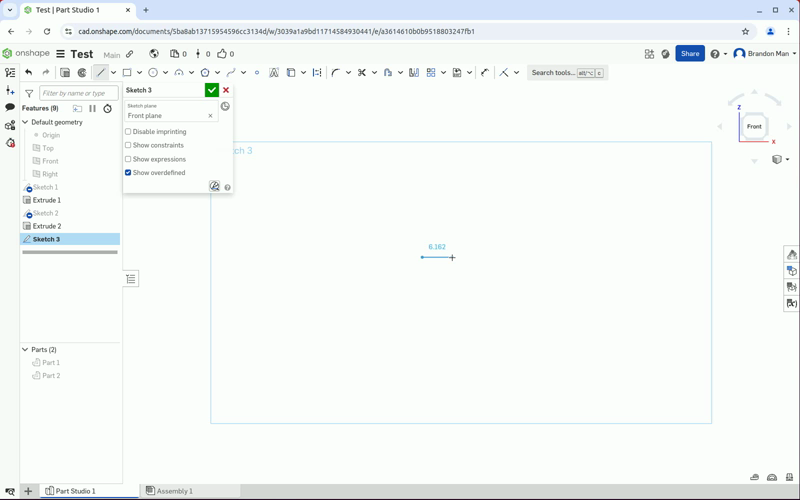
mouse_move(452, 257)
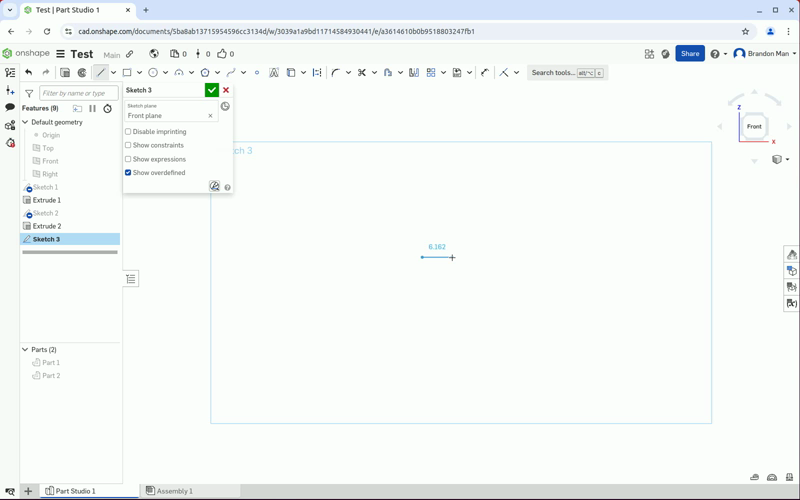
click(452, 257)
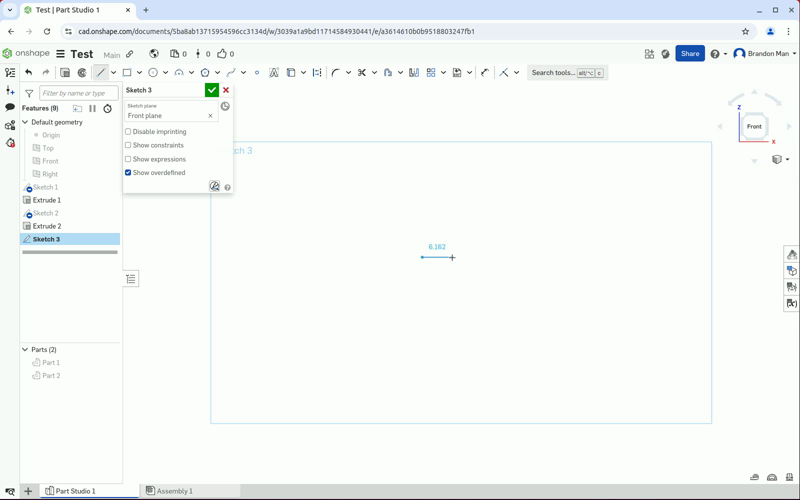
key_up(shift)
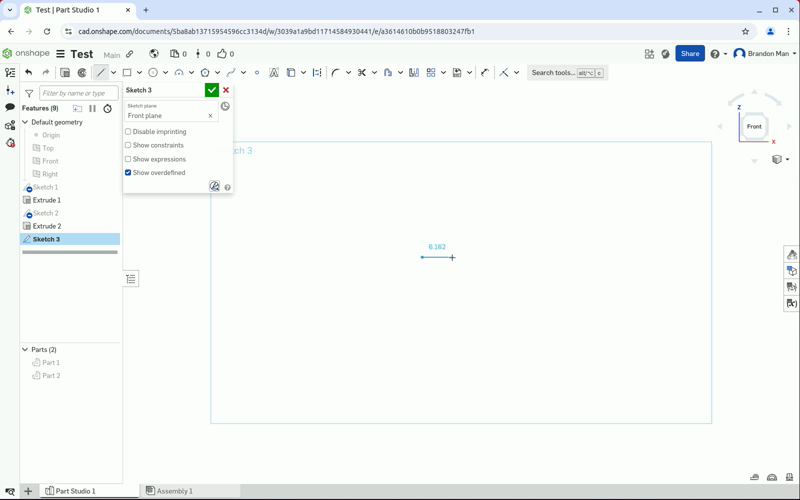
key_down(shift)
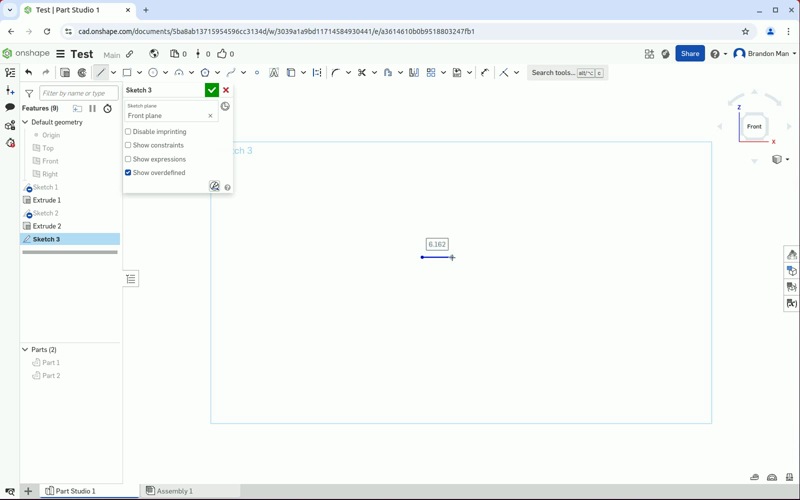
mouse_move(482, 257)
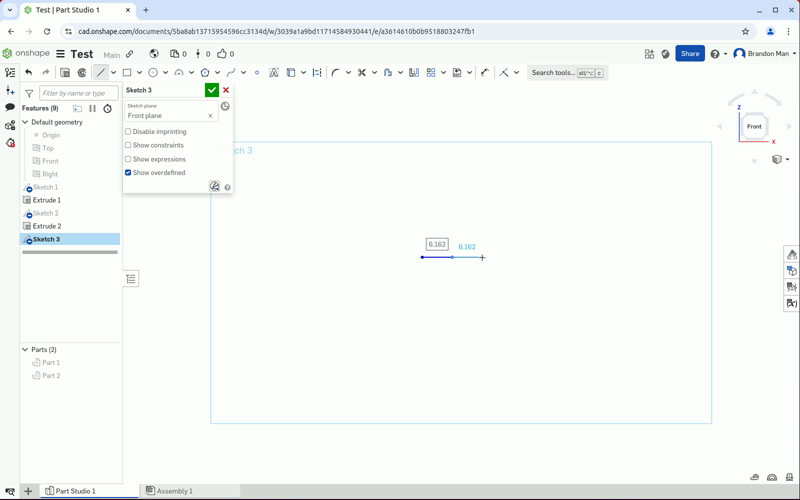
mouse_move(452, 246)
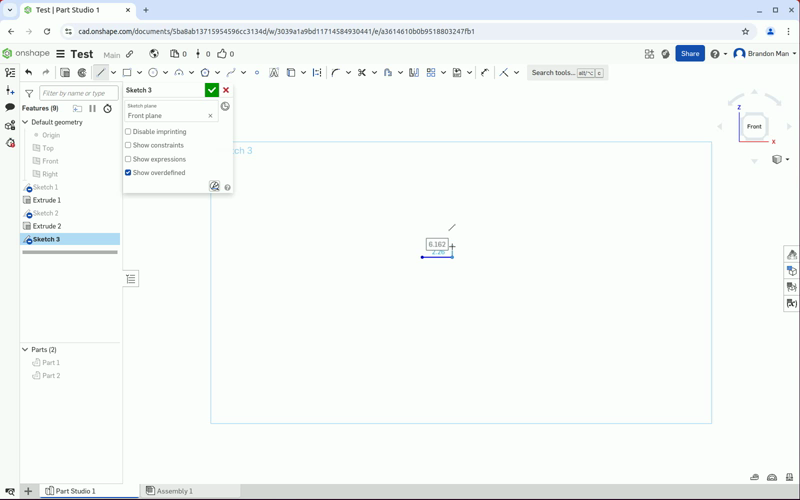
click(452, 246)
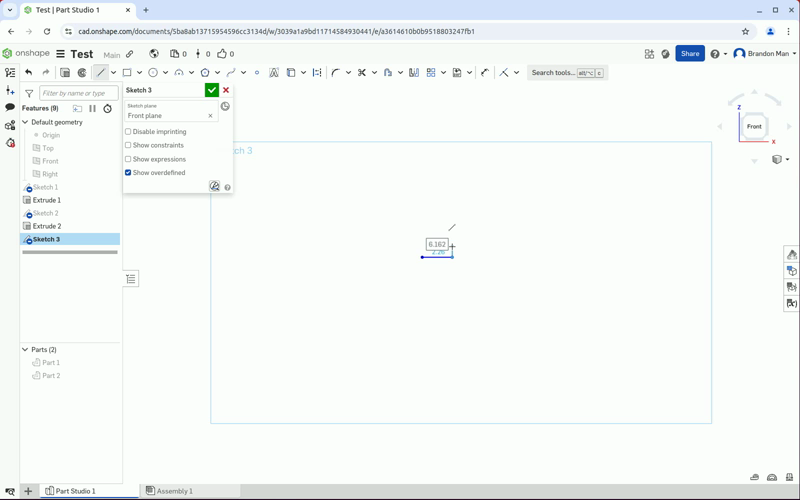
key_up(shift)
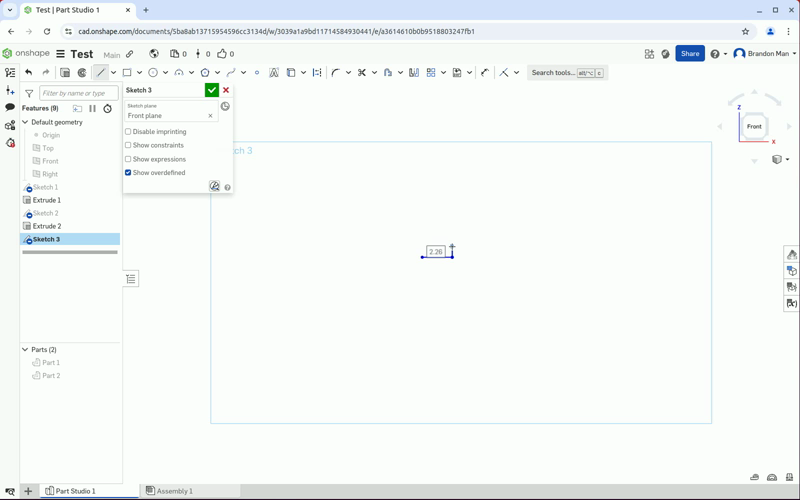
key_down(shift)
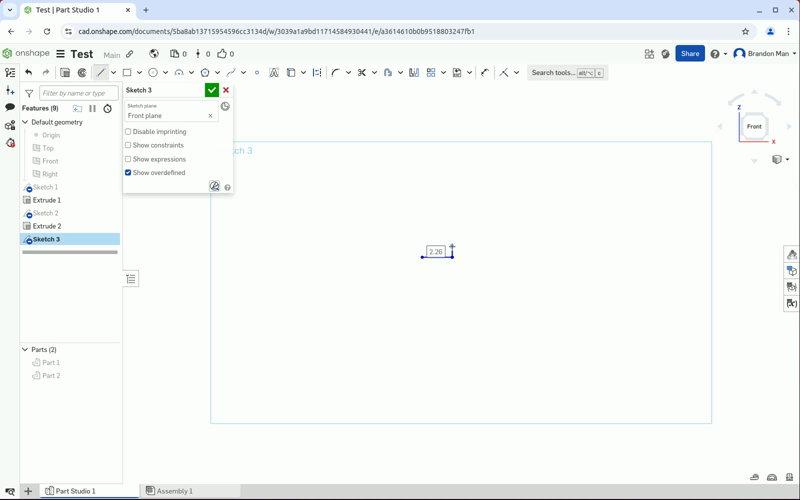
mouse_move(482, 246)
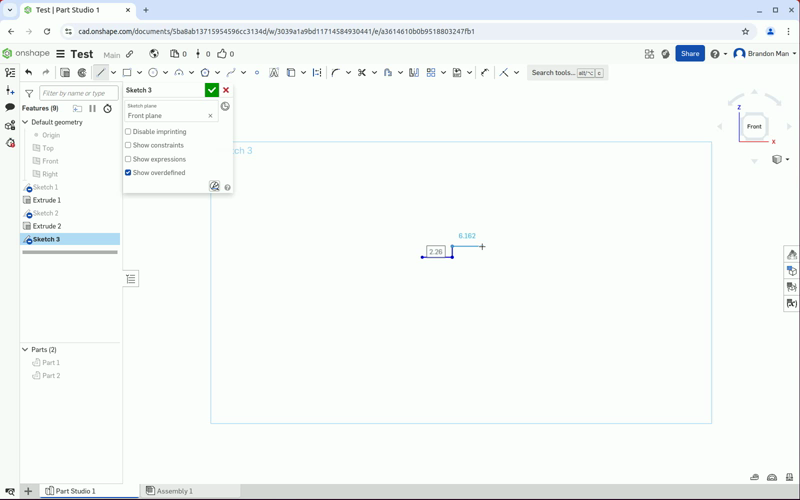
mouse_move(422, 246)
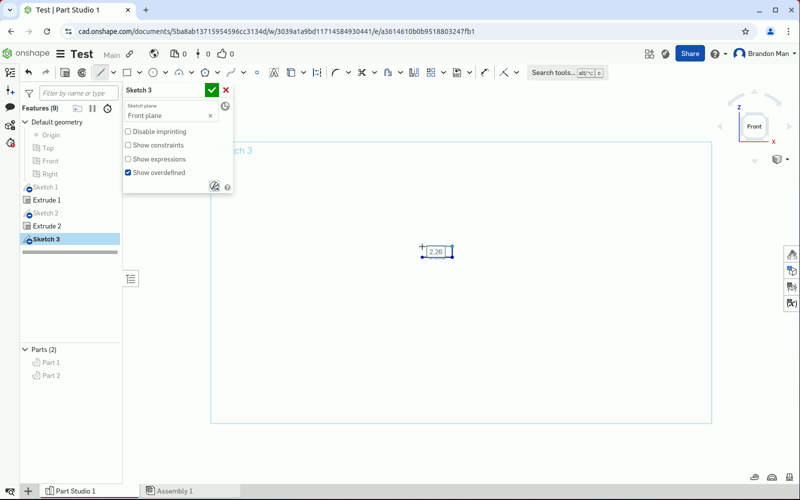
click(422, 246)
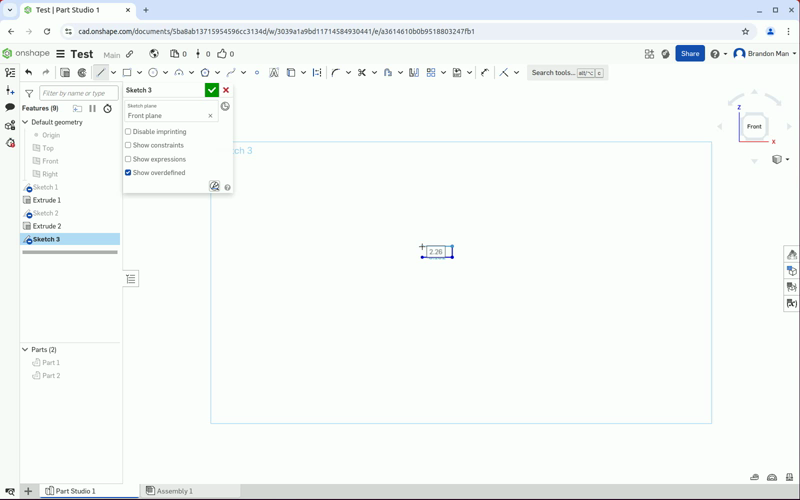
key_up(shift)
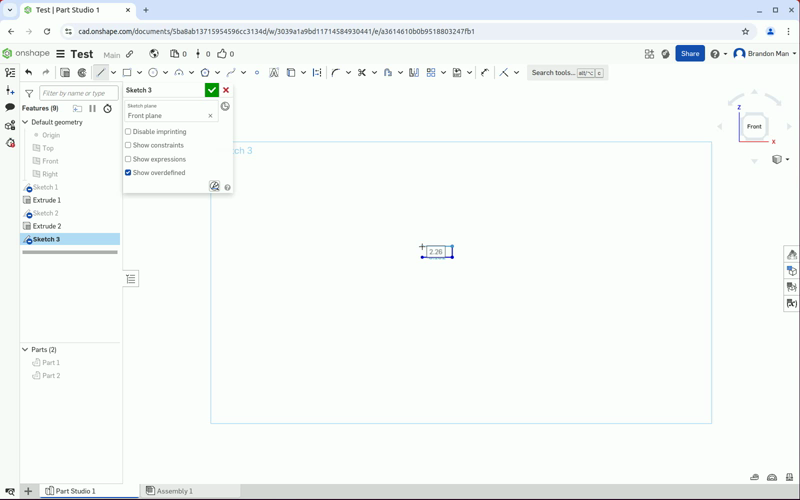
mouse_move(452, 246)
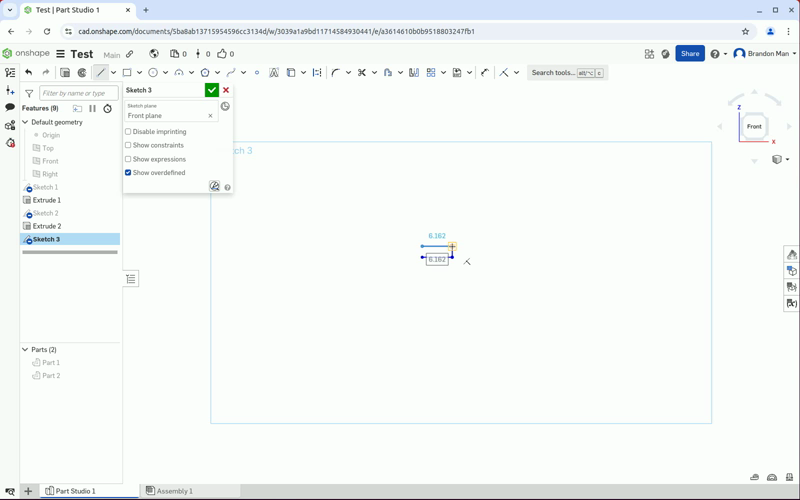
key_down(shift)
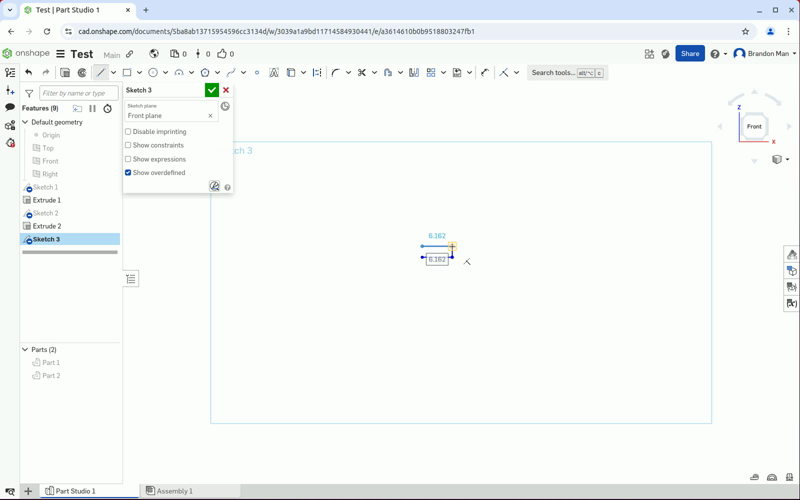
mouse_move(422, 257)
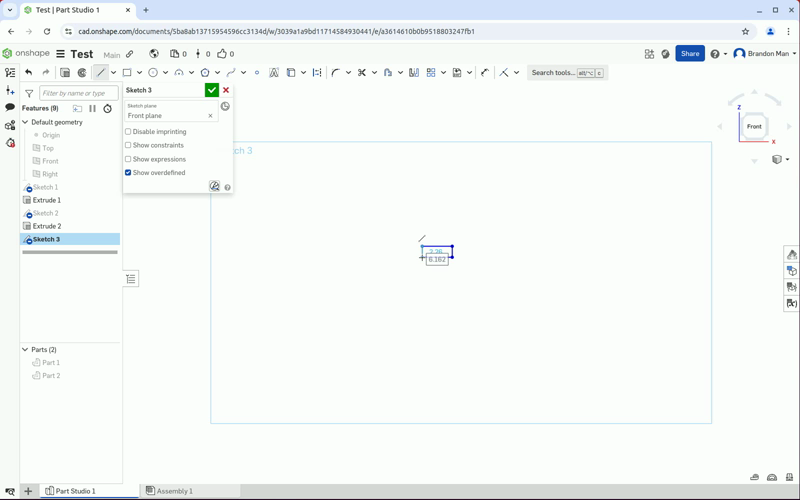
key_up(shift)
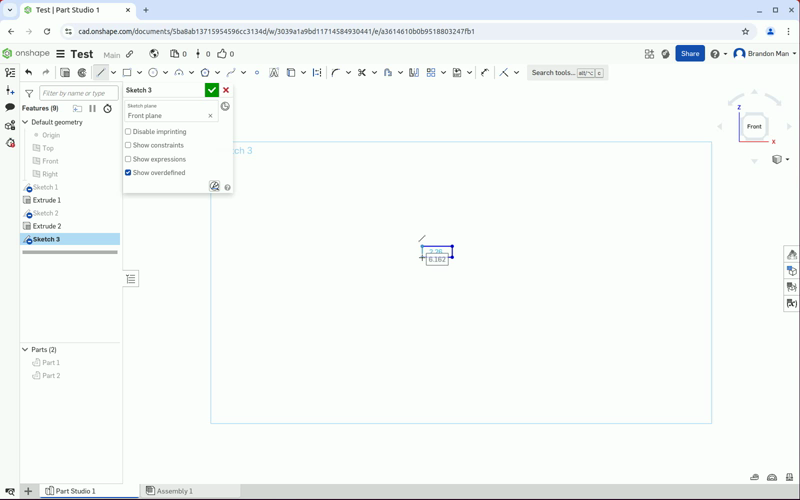
click(422, 257)
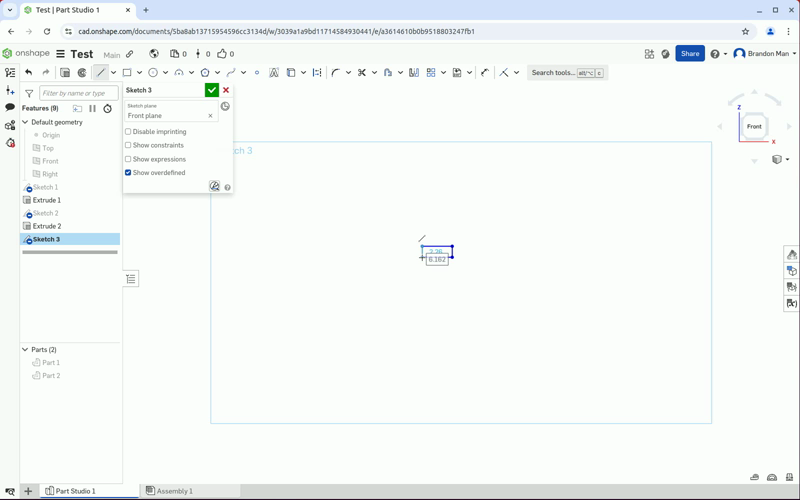
key(esc)
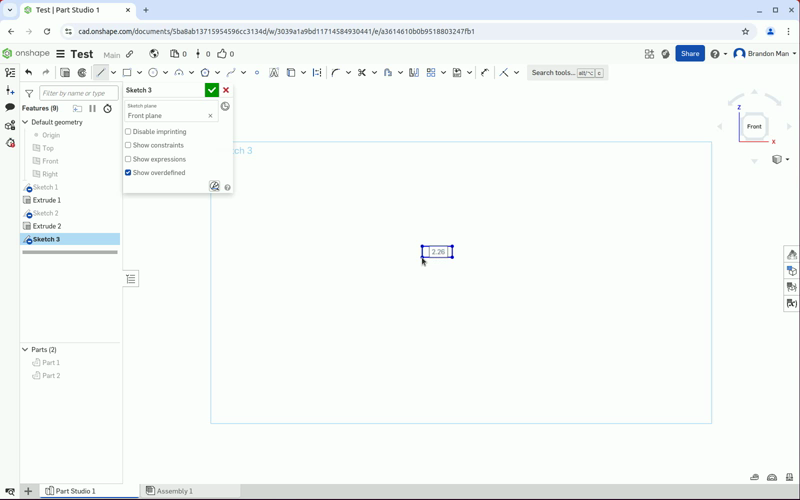
mouse_move(438, 251)
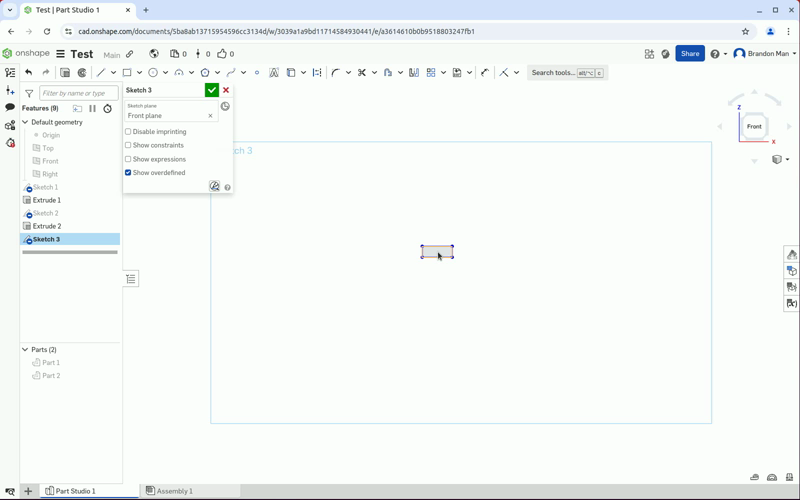
scroll(6)
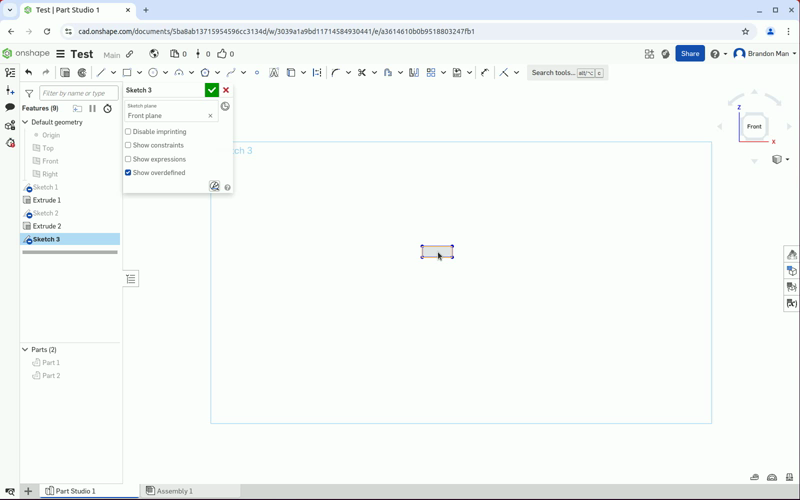
scroll(6)
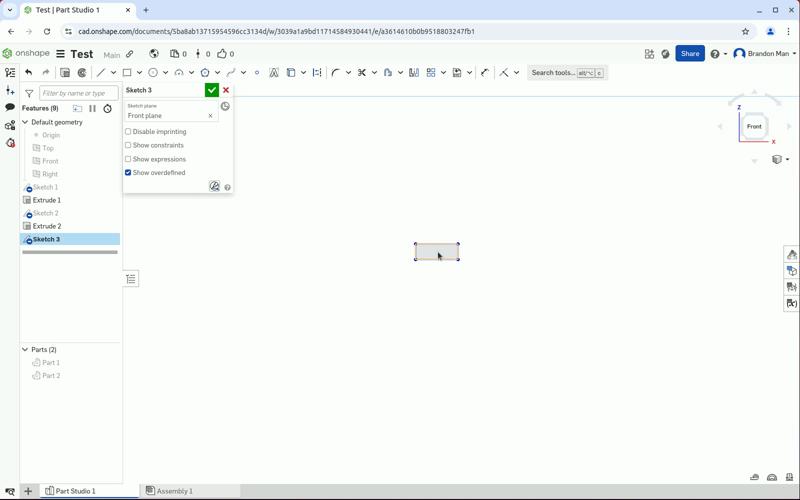
scroll(6)
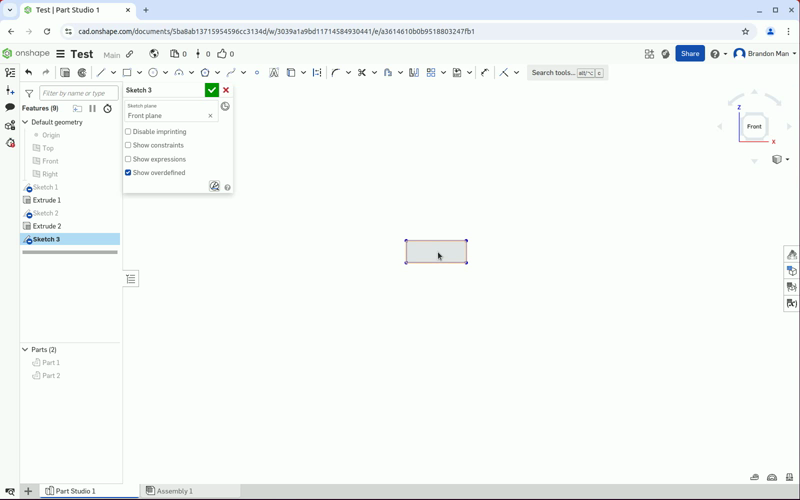
scroll(6)
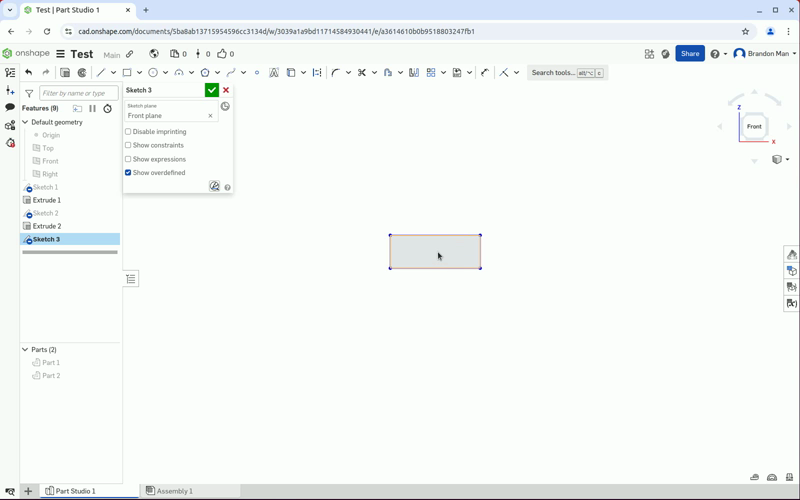
scroll(6)
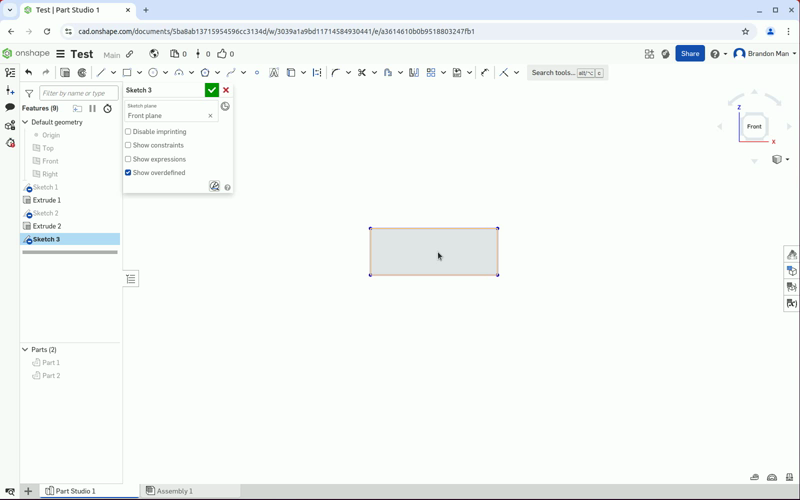
scroll(6)
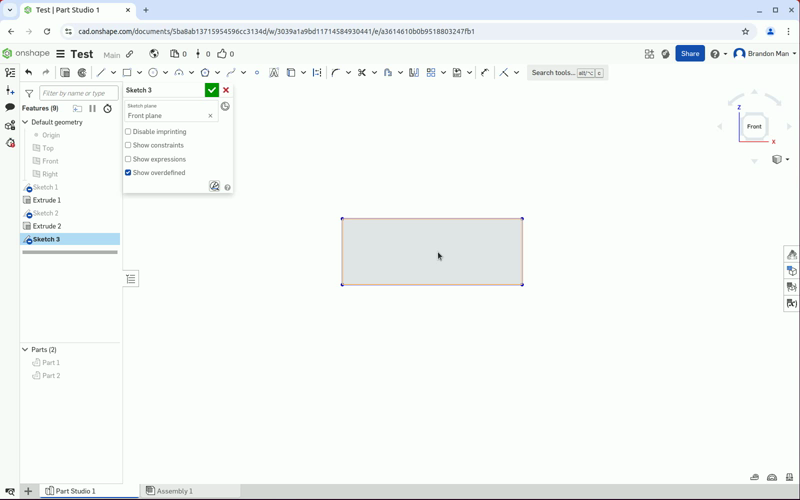
scroll(6)
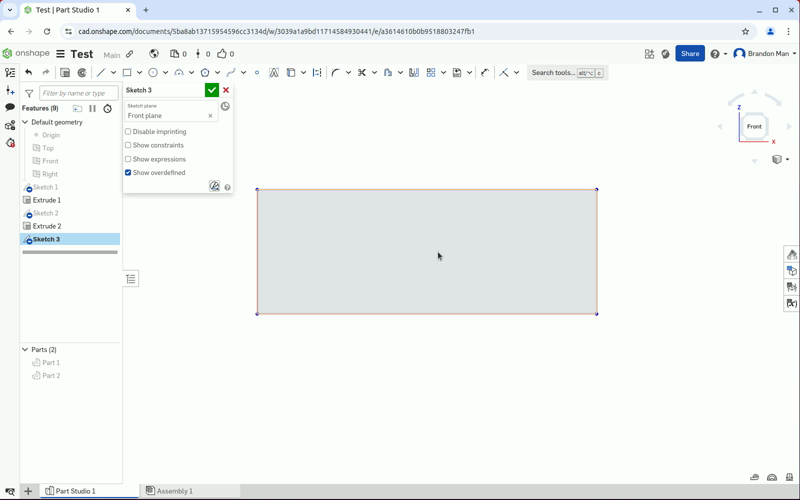
click(438, 251)
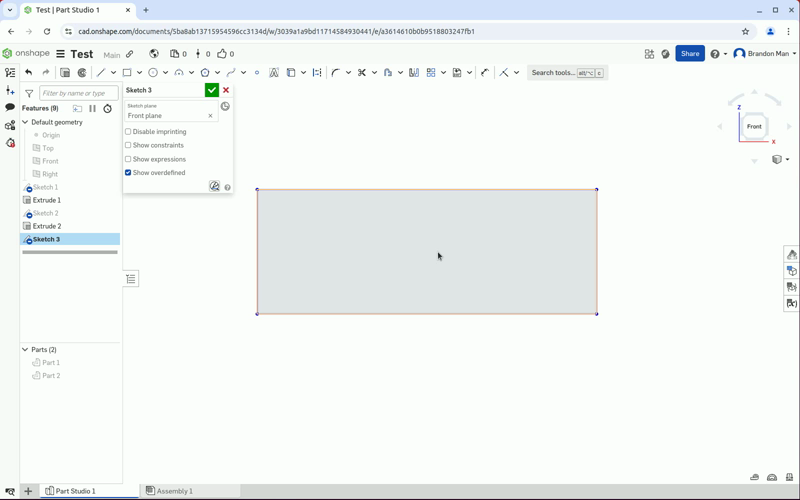
scroll(-6)
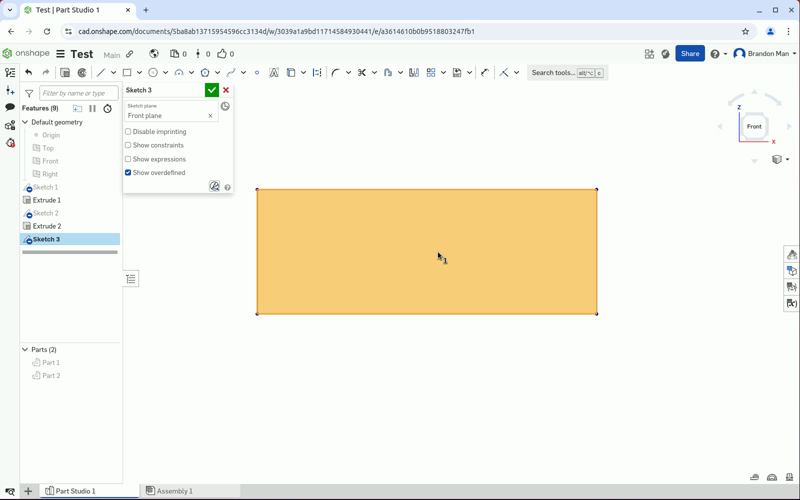
scroll(-6)
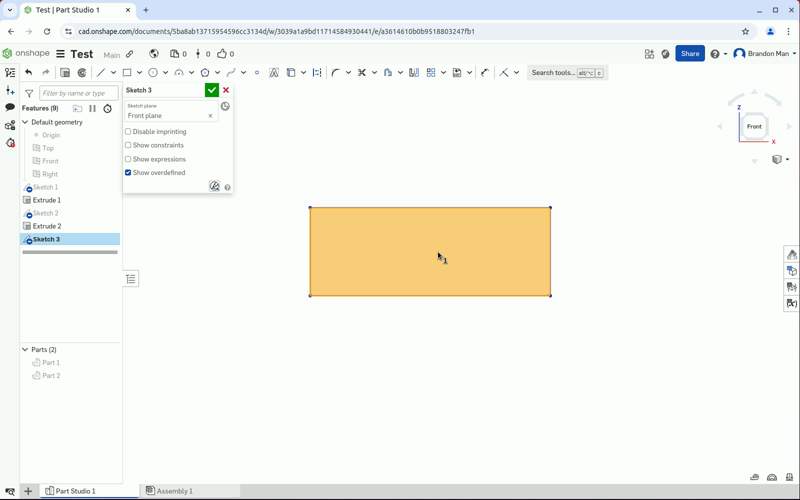
scroll(-6)
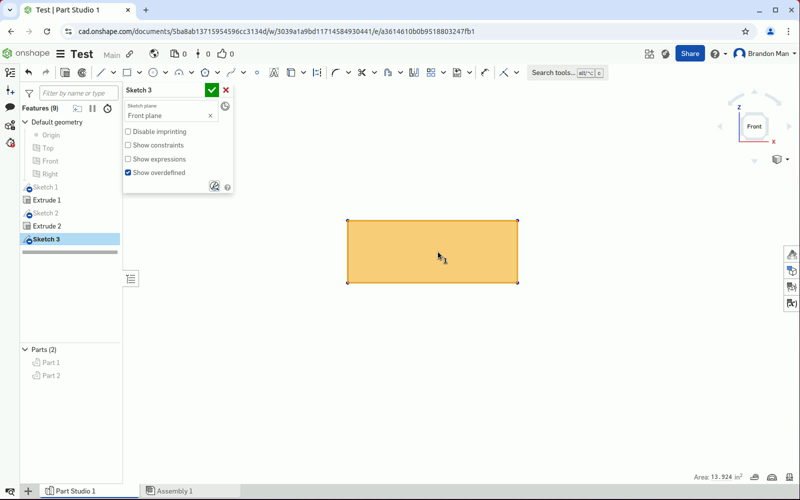
scroll(-6)
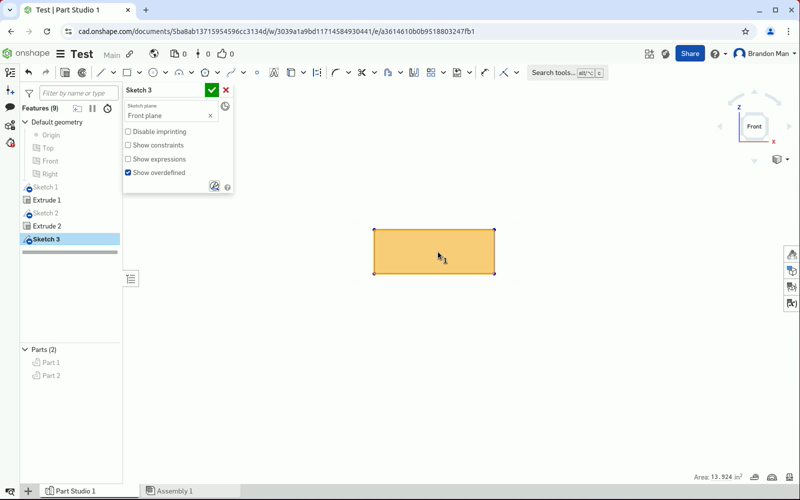
scroll(-6)
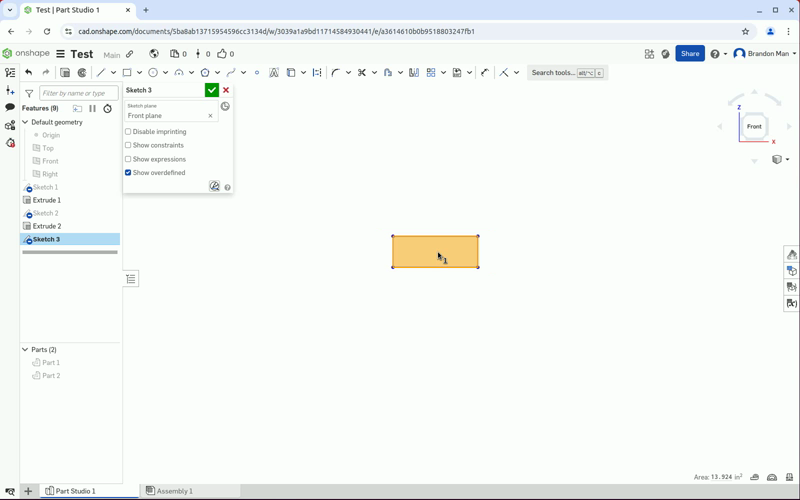
scroll(-6)
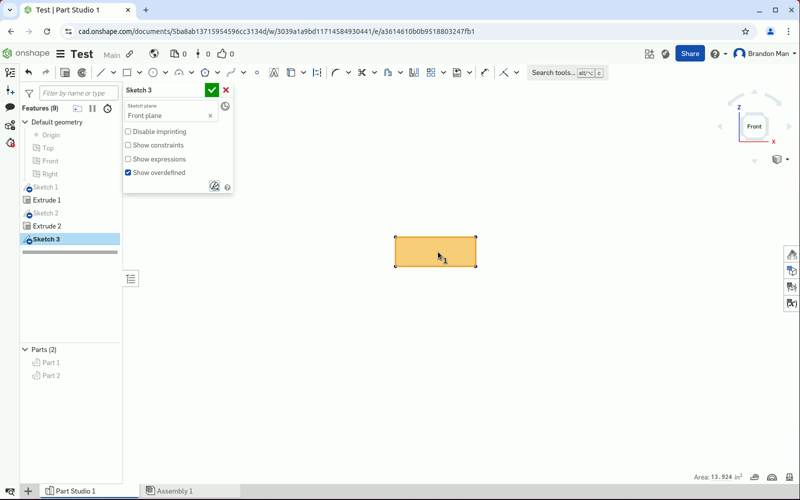
scroll(-6)
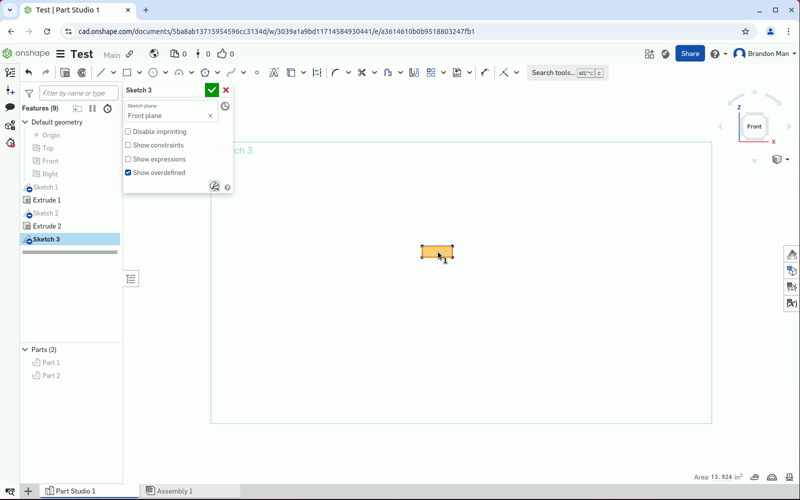
mouse_move(73, 352)
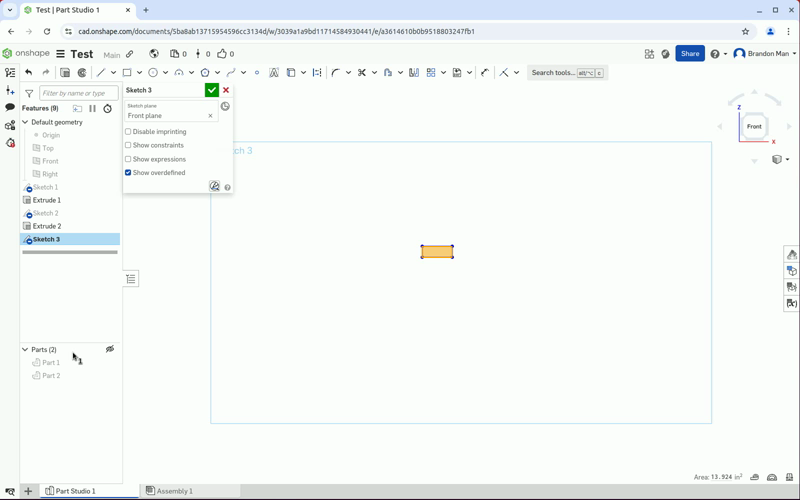
key(shift+y)
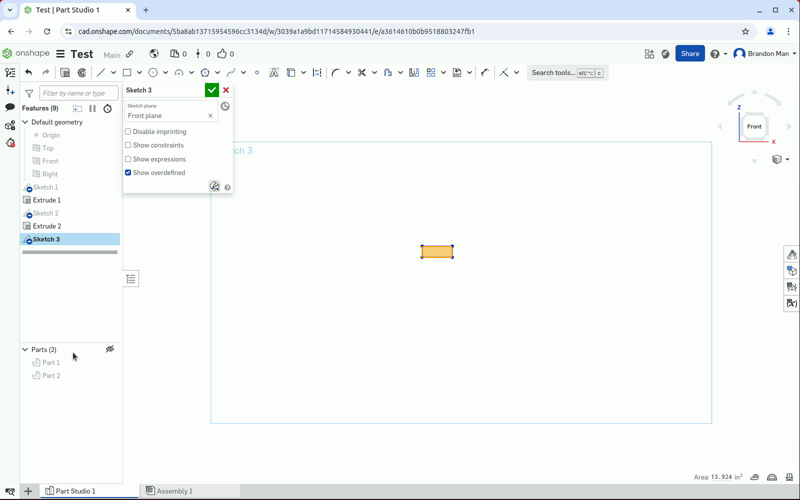
key(shift+e)
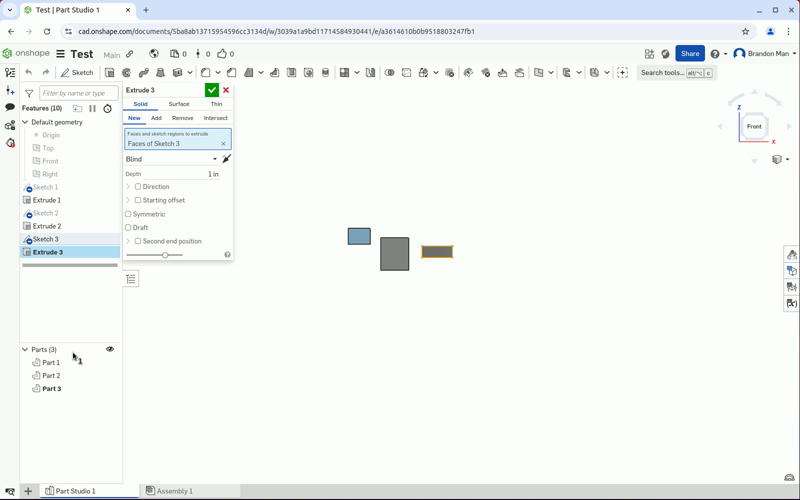
mouse_move(143, 106)
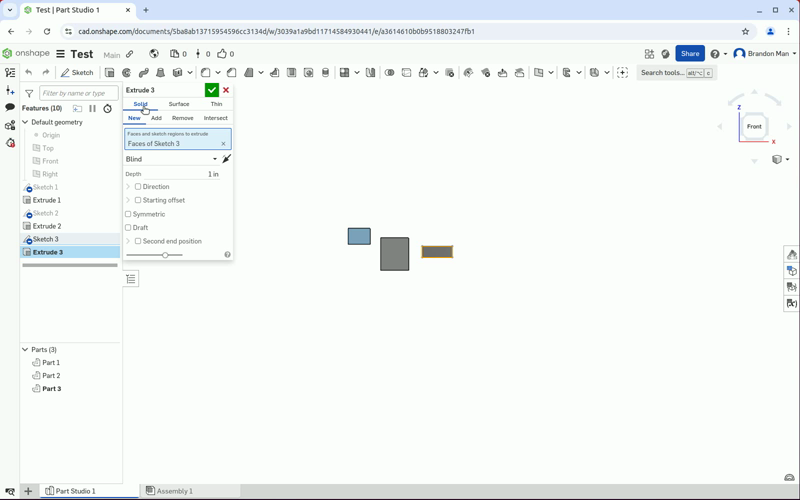
click(143, 106)
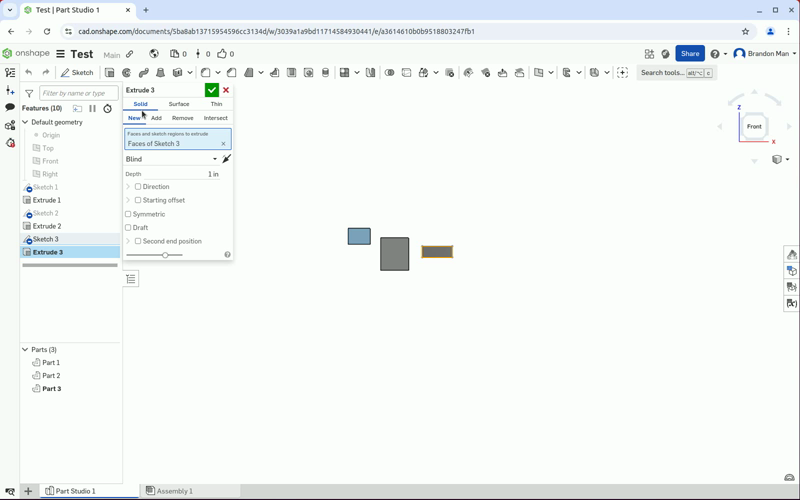
mouse_move(137, 120)
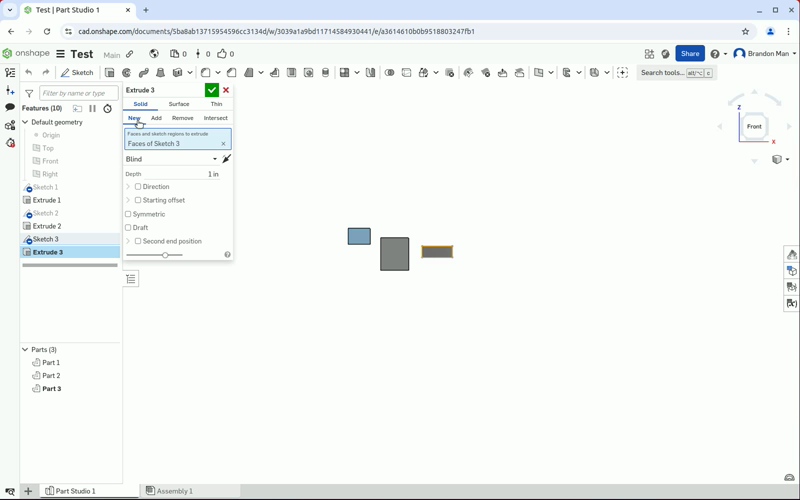
click(137, 120)
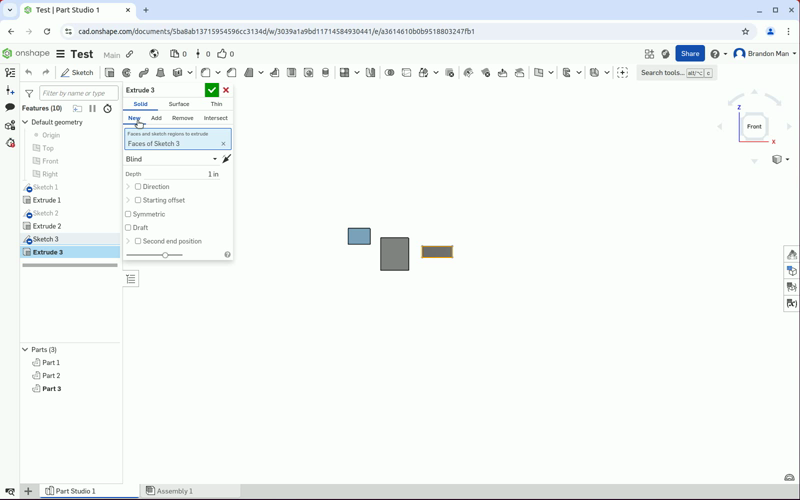
key(tab, 4)
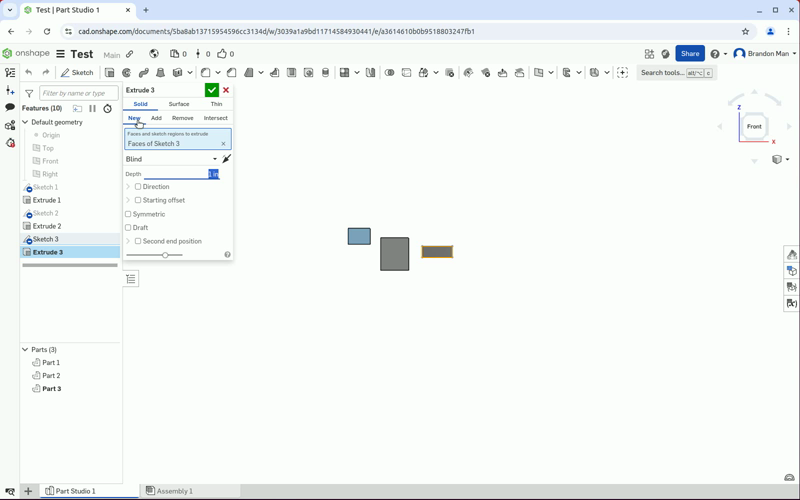
text(4.814)
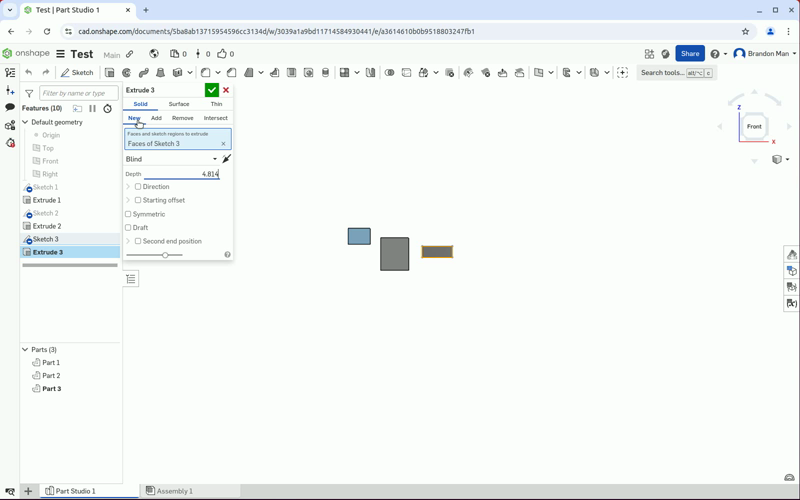
key(enter)
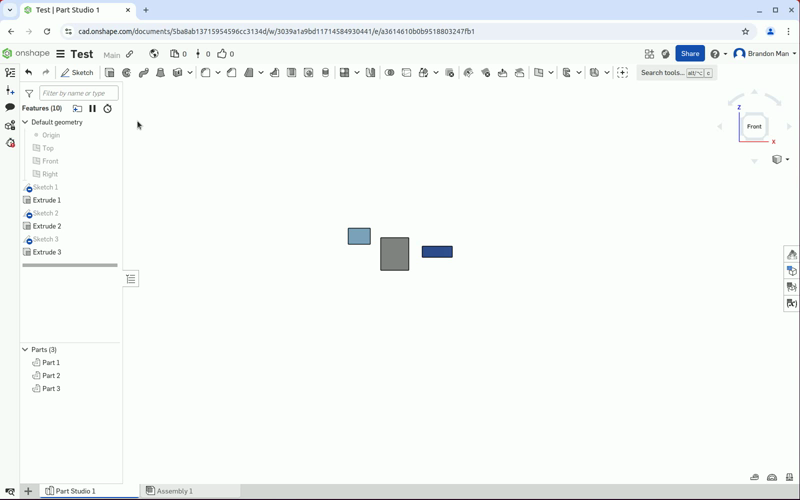
key(shift+h)
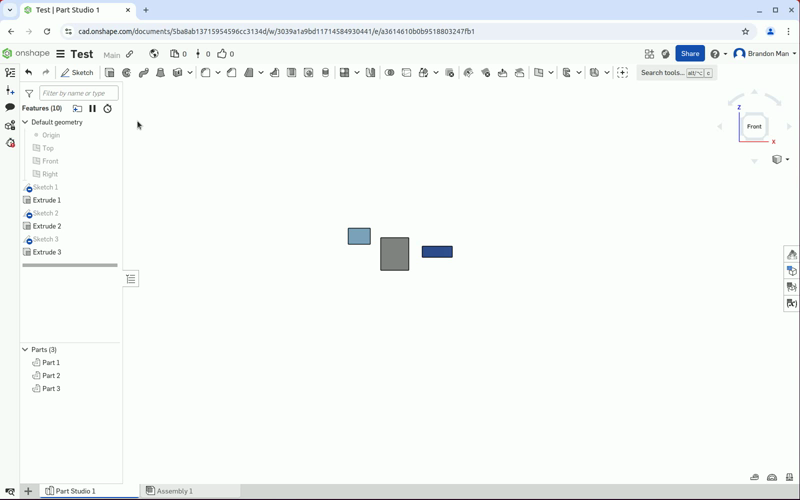
key(shift+h)
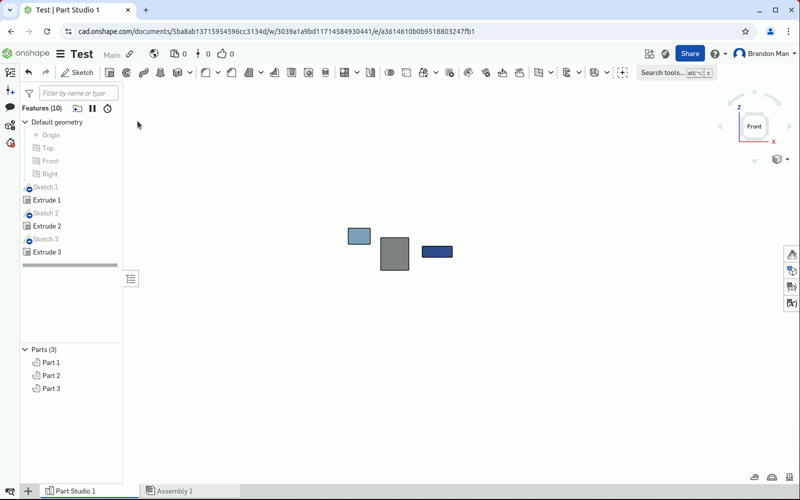
mouse_move(73, 189)
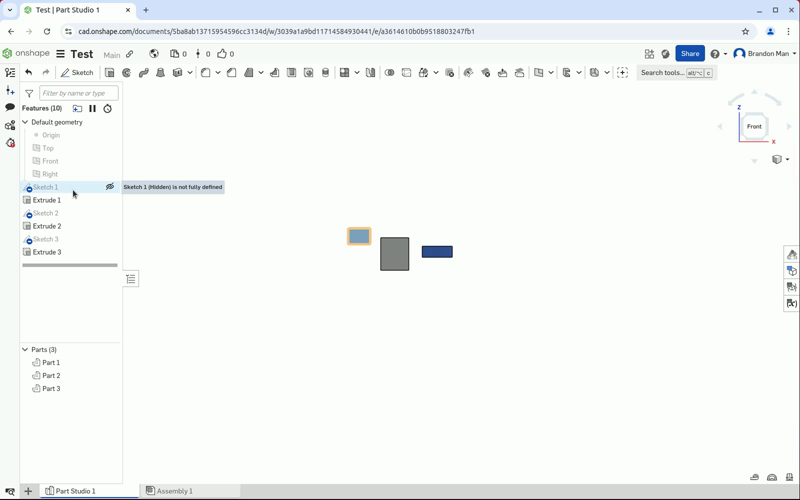
click(73, 189)
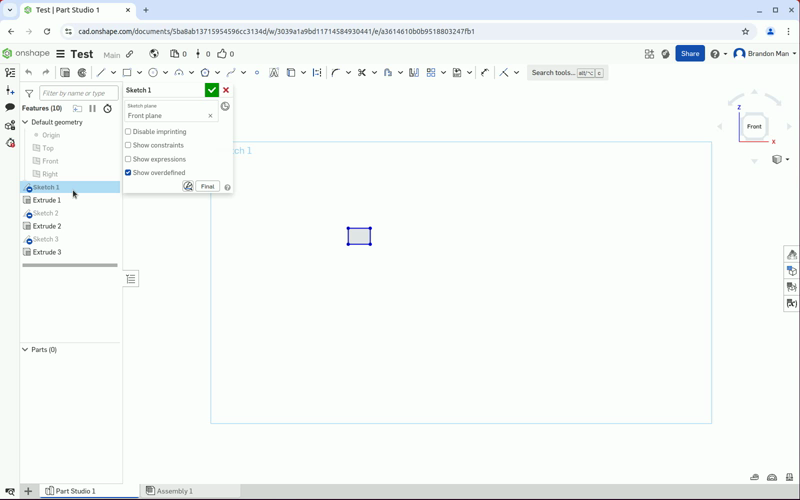
mouse_move(229, 92)
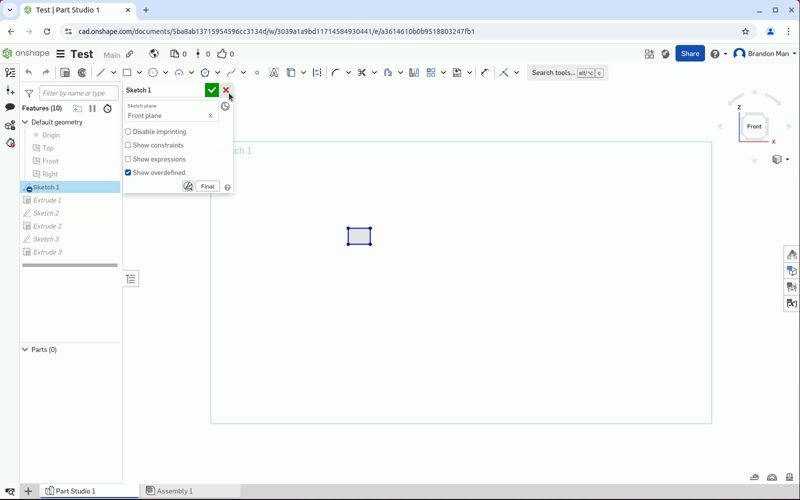
click(229, 92)
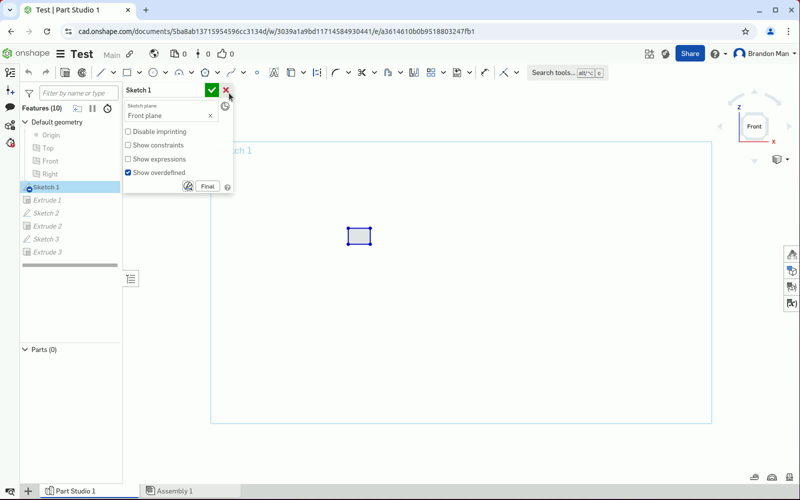
key(shift+s)
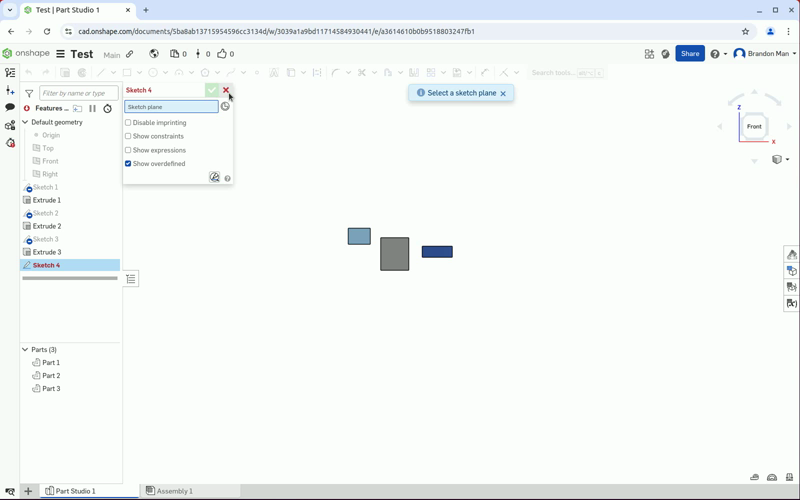
mouse_move(73, 163)
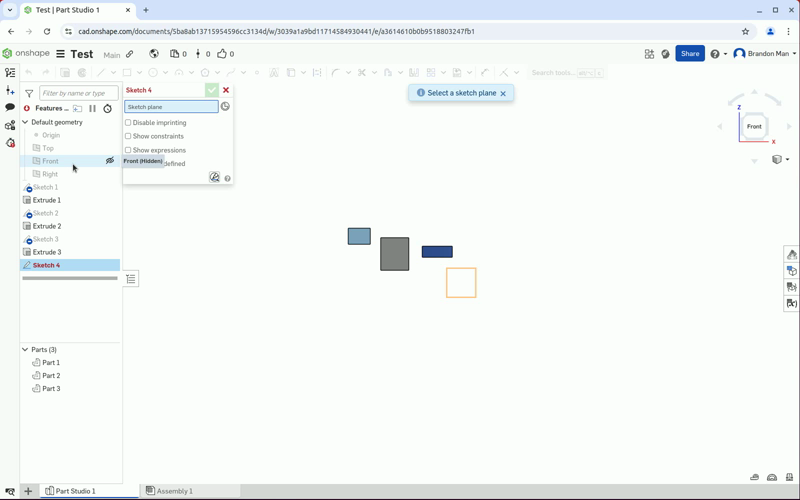
click(73, 163)
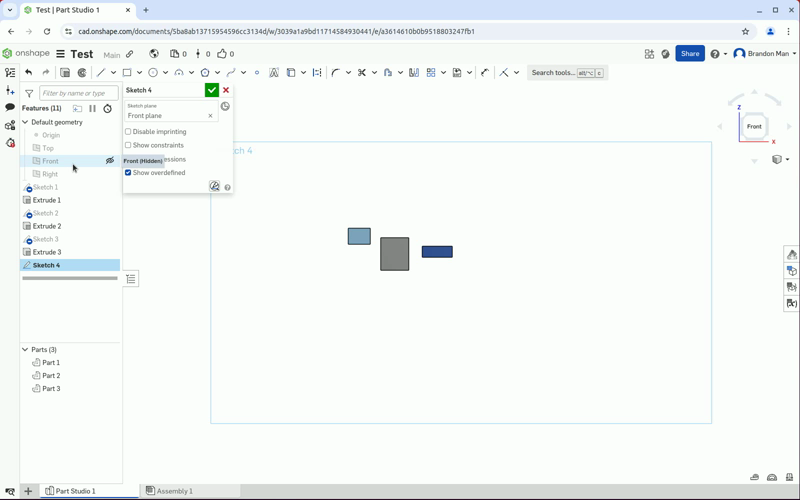
mouse_move(73, 352)
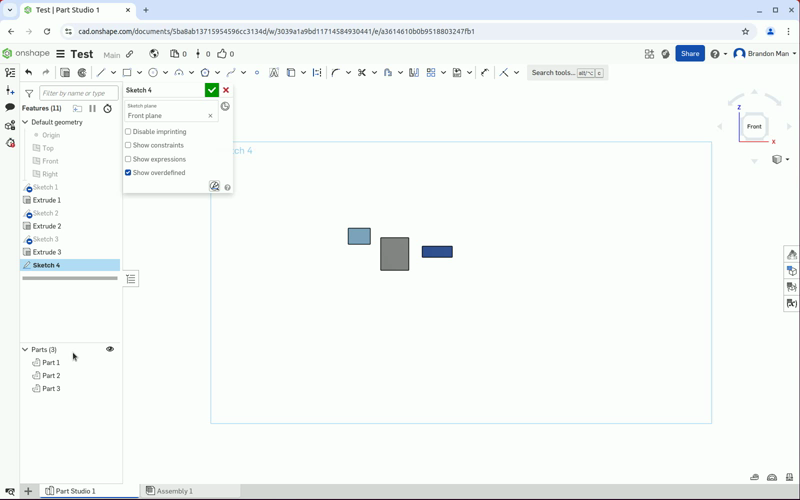
key(y)
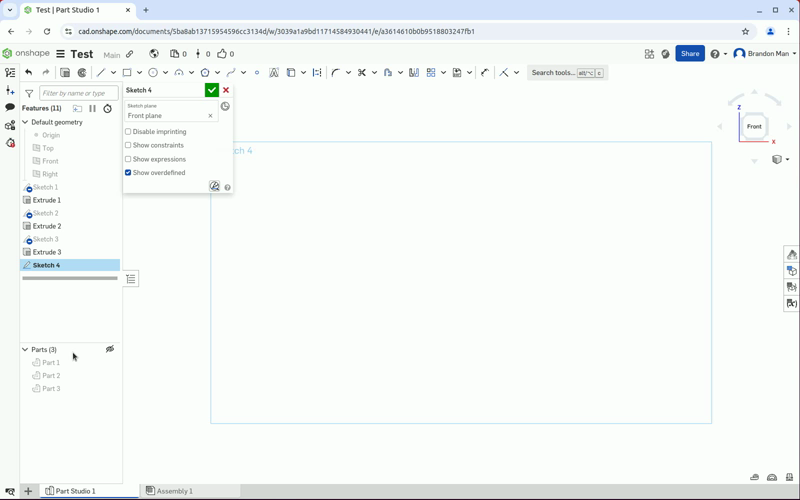
key(c)
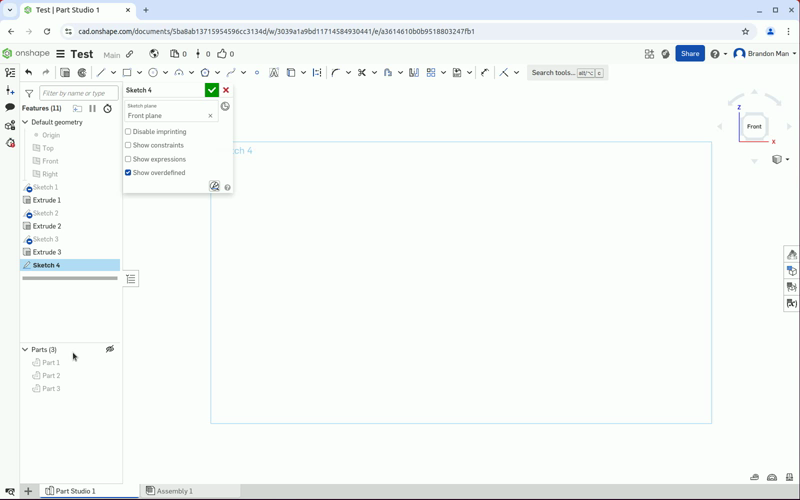
key_down(shift)
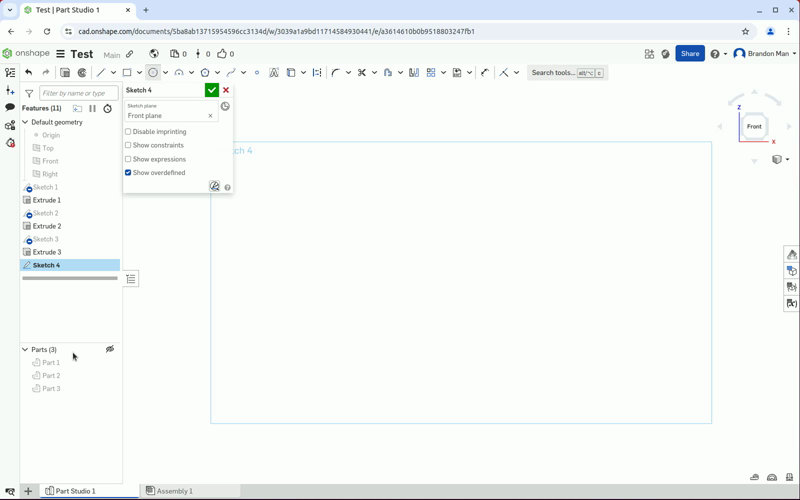
mouse_move(420, 313)
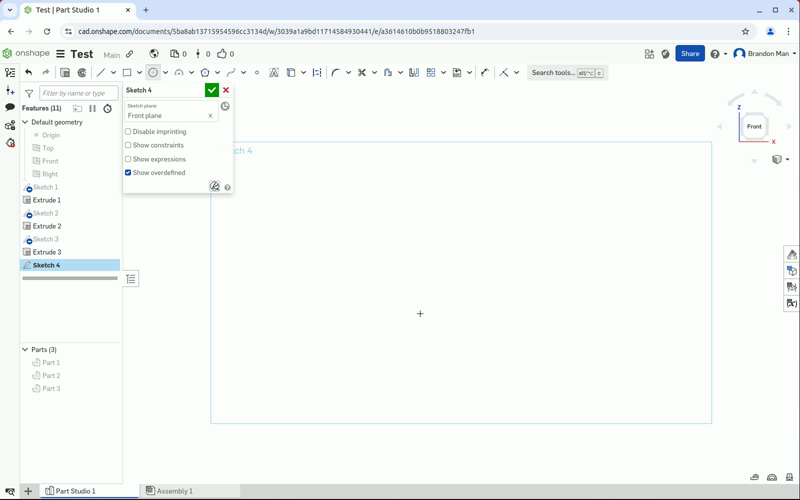
click(420, 313)
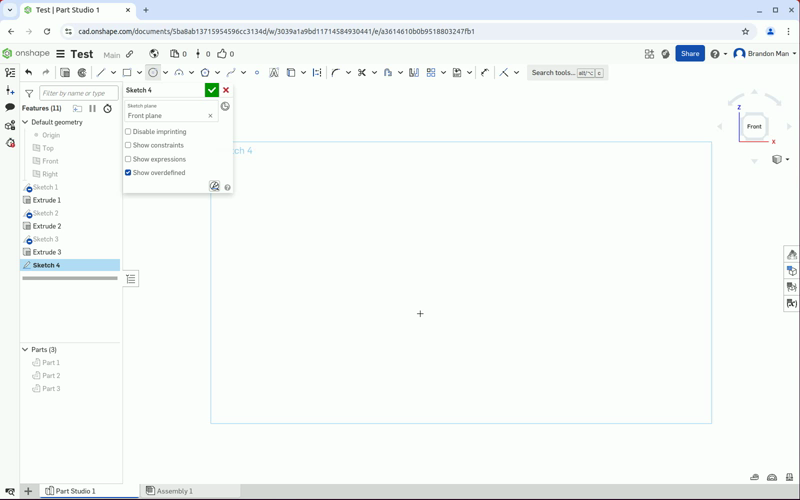
key_up(shift)
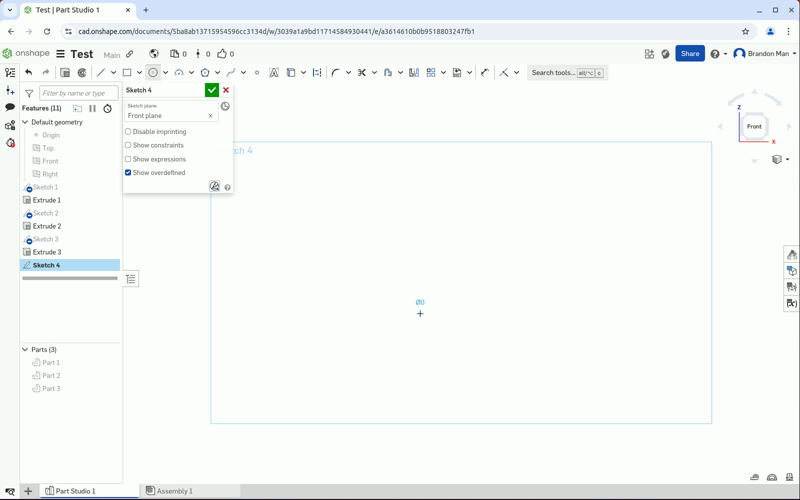
mouse_move(443, 313)
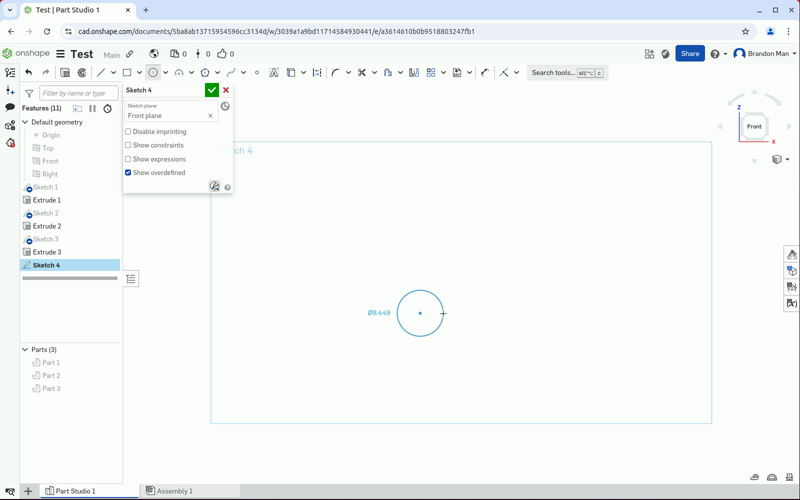
click(443, 313)
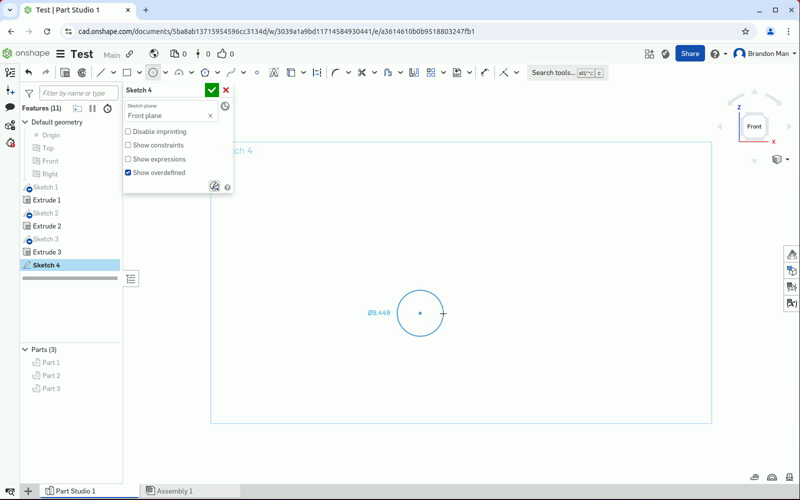
key(esc)
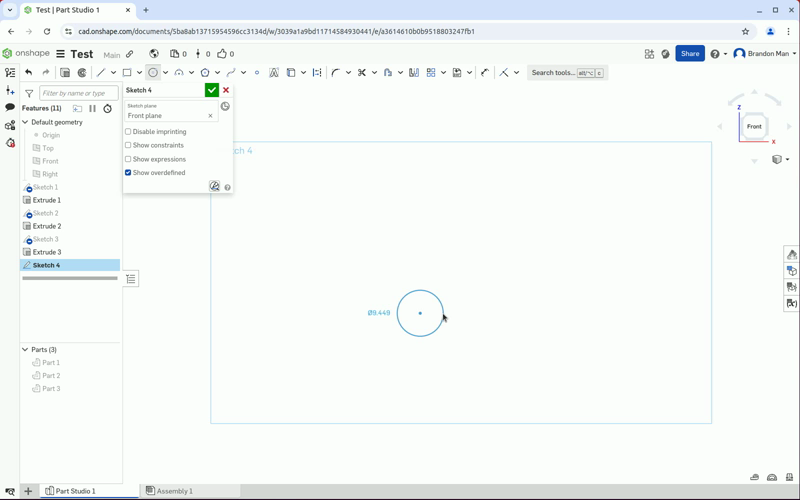
mouse_move(428, 321)
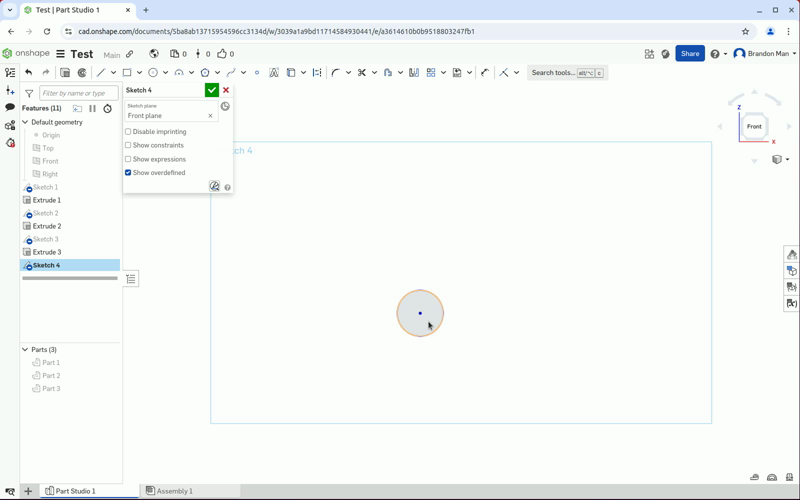
scroll(6)
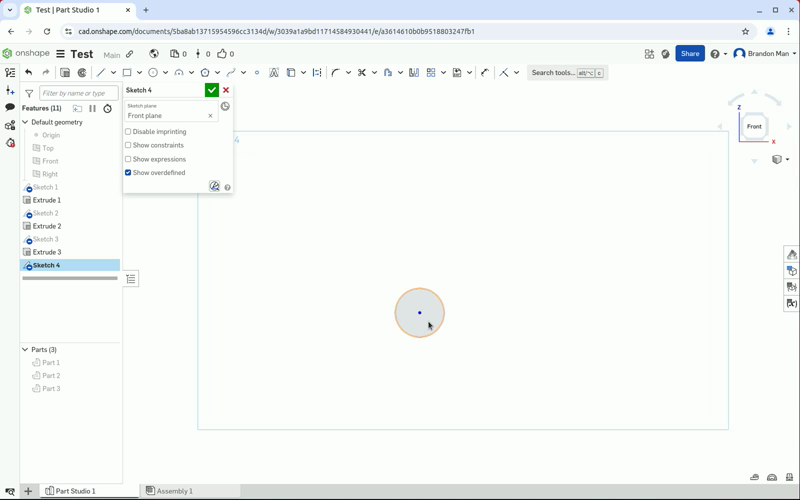
scroll(6)
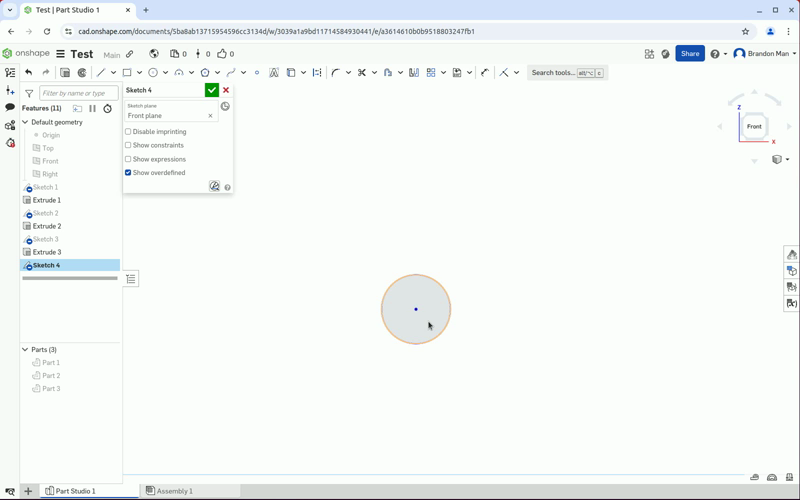
scroll(6)
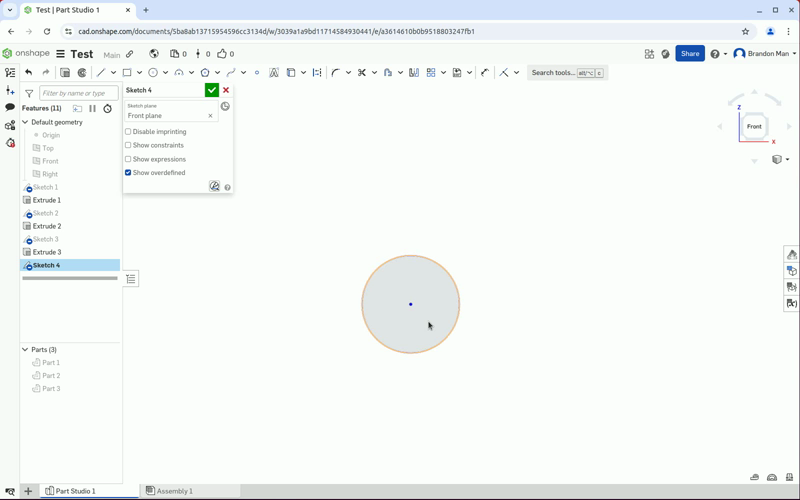
scroll(6)
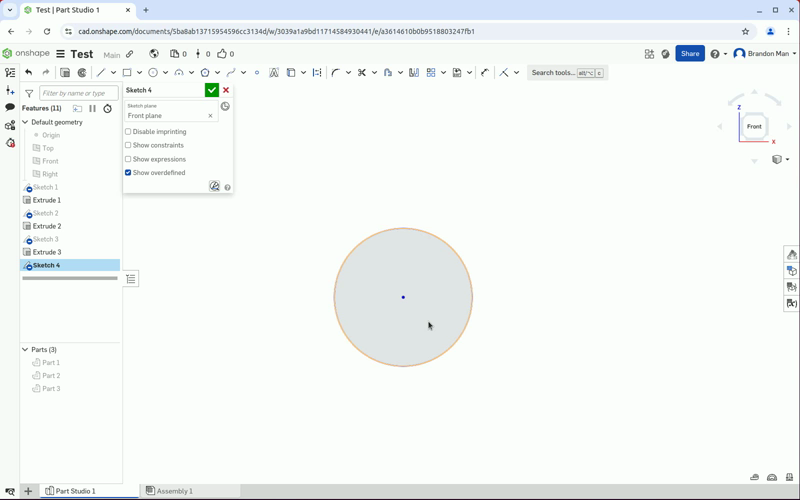
scroll(6)
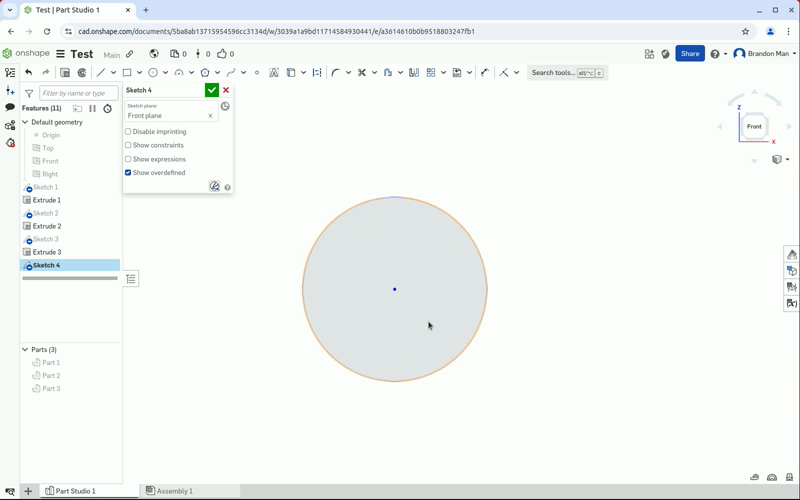
scroll(6)
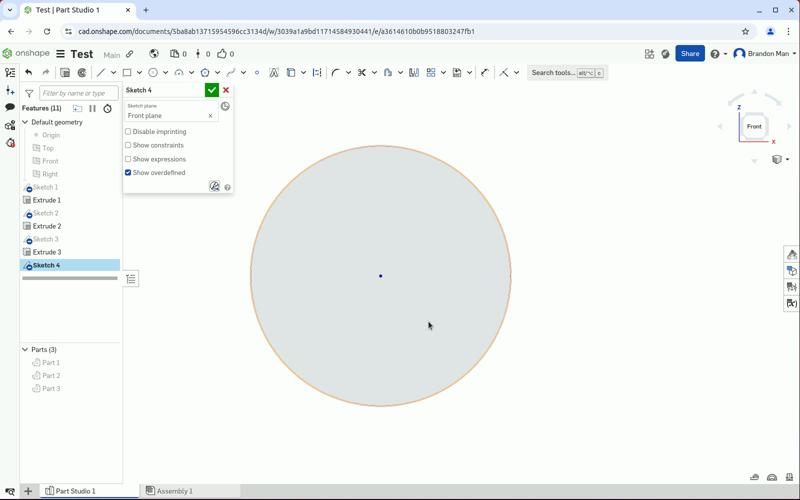
scroll(6)
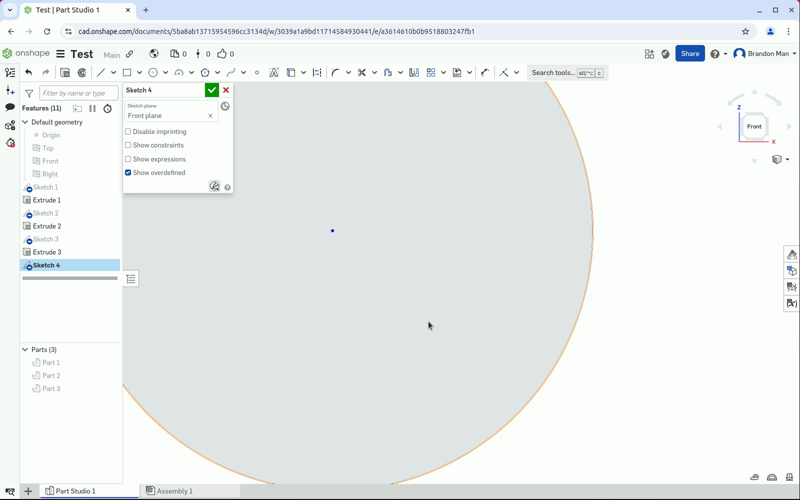
click(428, 321)
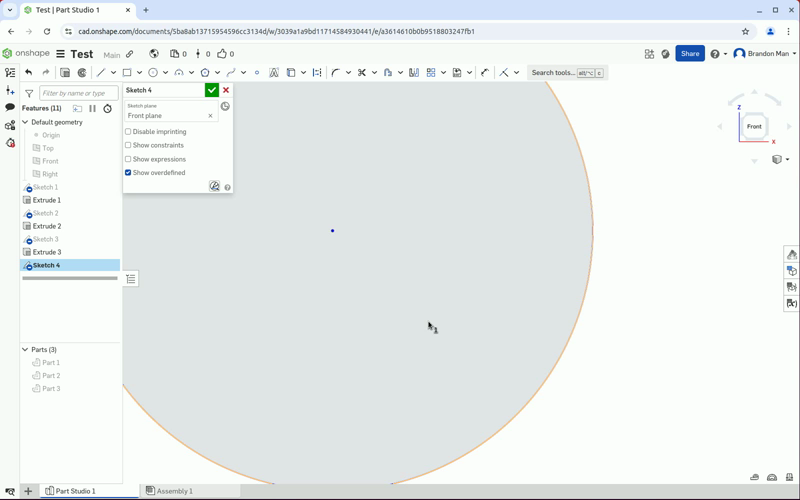
scroll(-6)
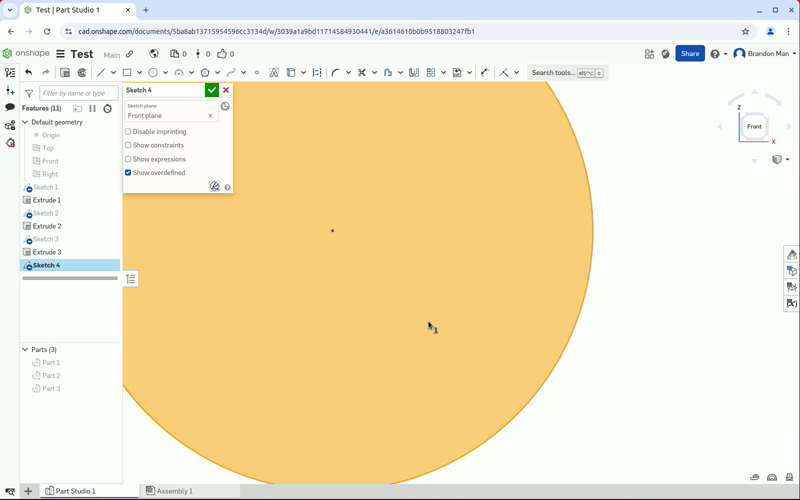
scroll(-6)
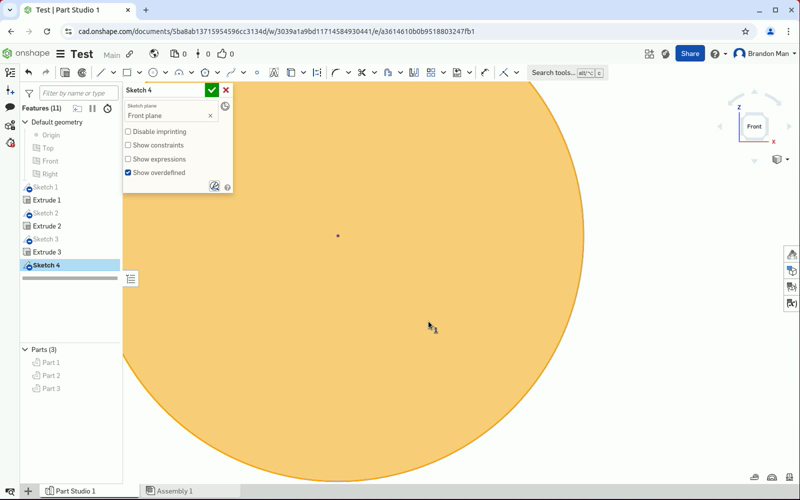
scroll(-6)
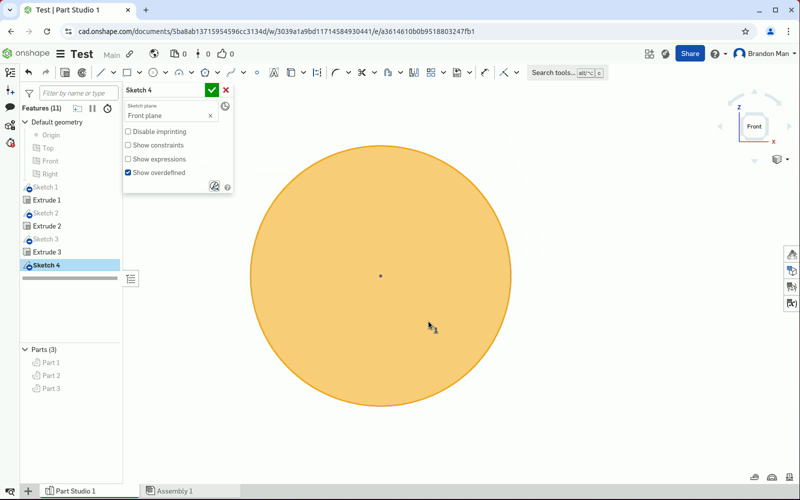
scroll(-6)
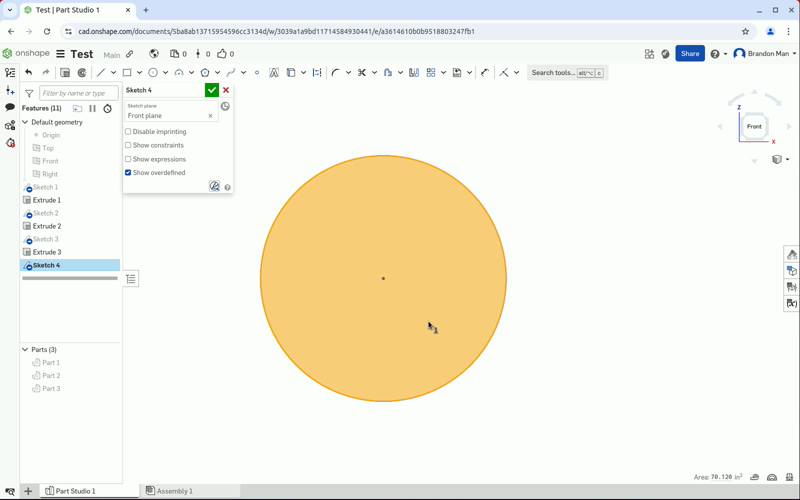
scroll(-6)
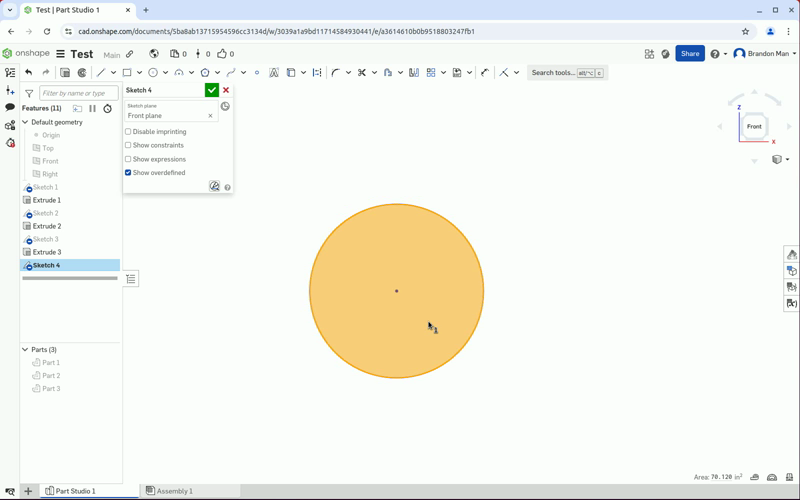
scroll(-6)
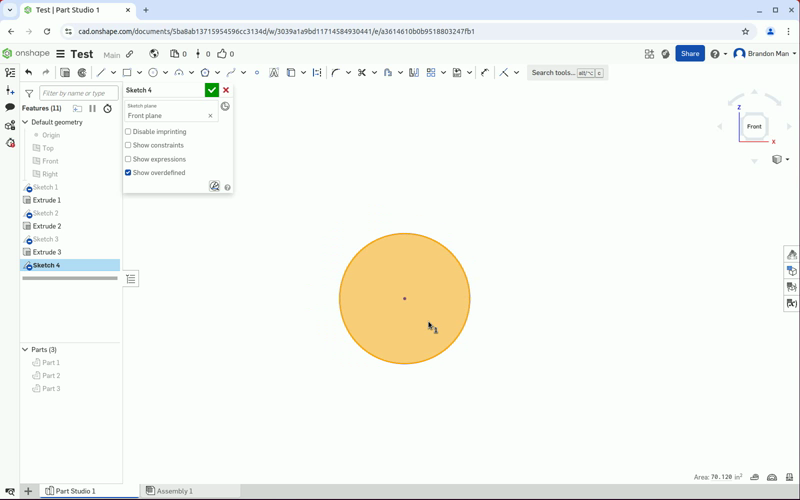
scroll(-6)
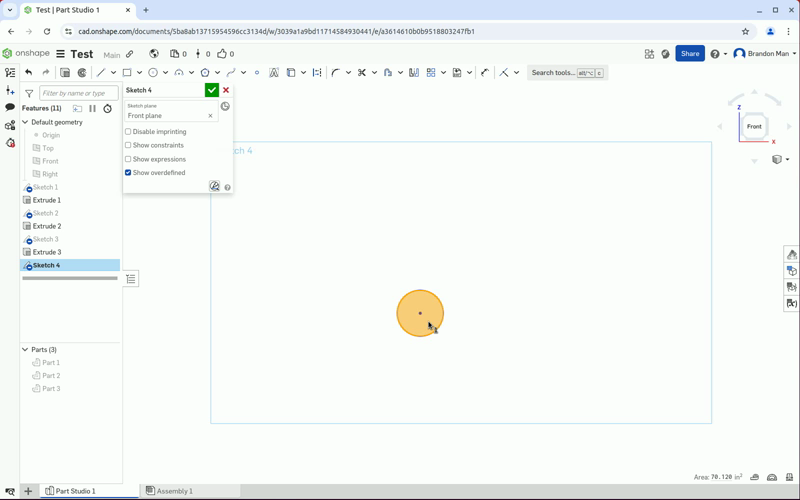
mouse_move(73, 352)
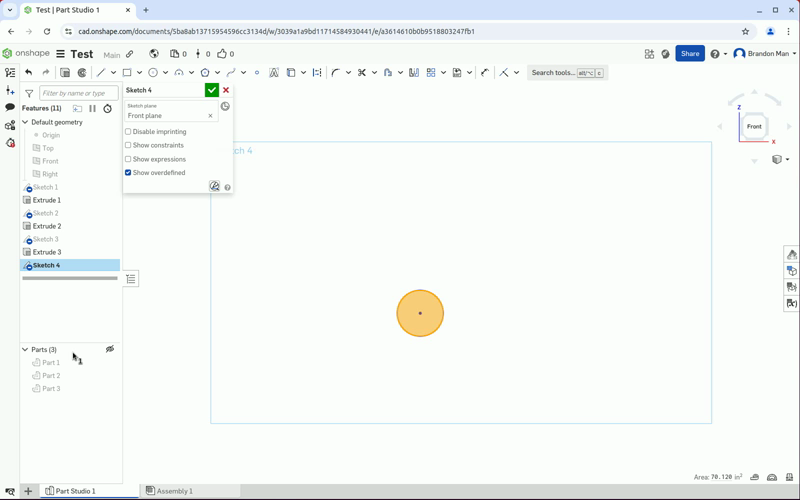
key(shift+y)
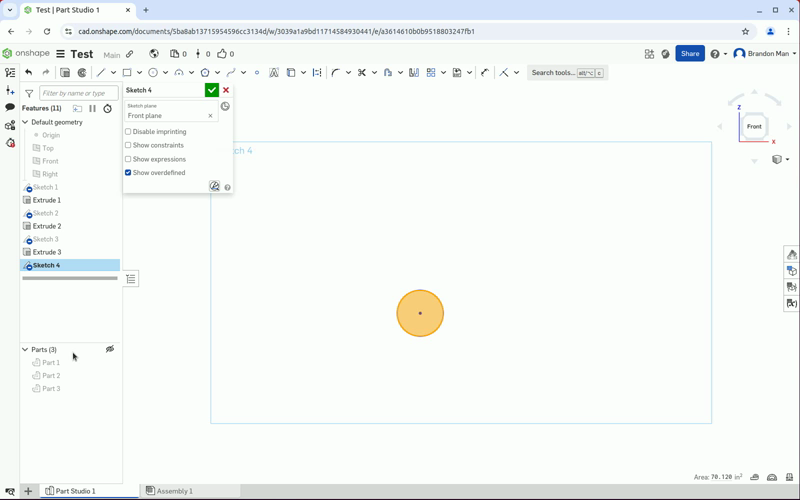
key(shift+e)
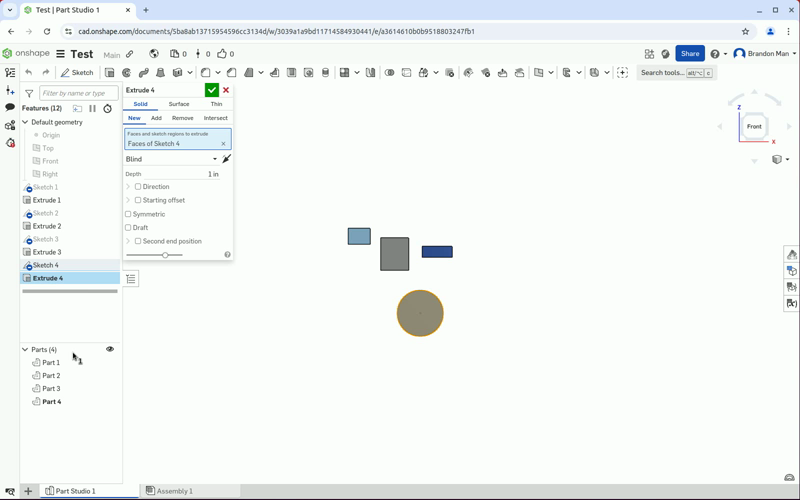
mouse_move(143, 106)
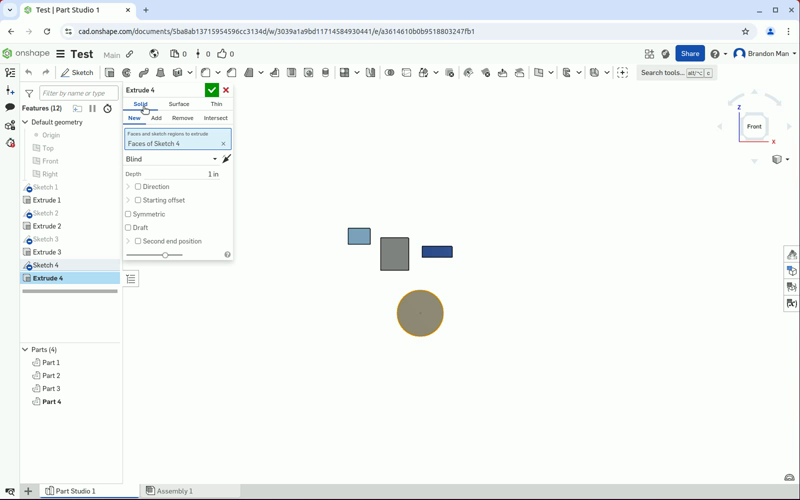
click(143, 106)
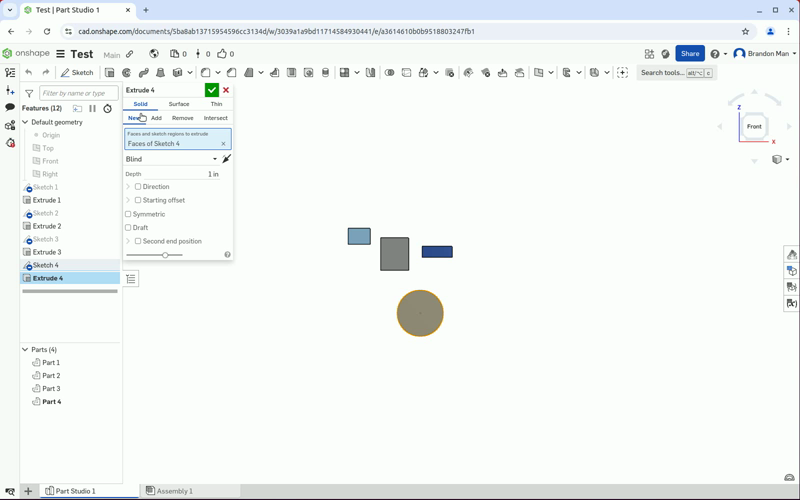
mouse_move(137, 120)
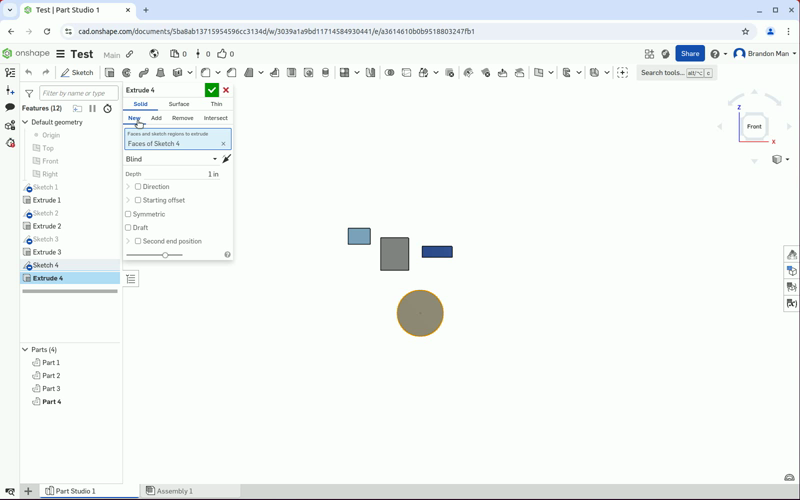
click(137, 120)
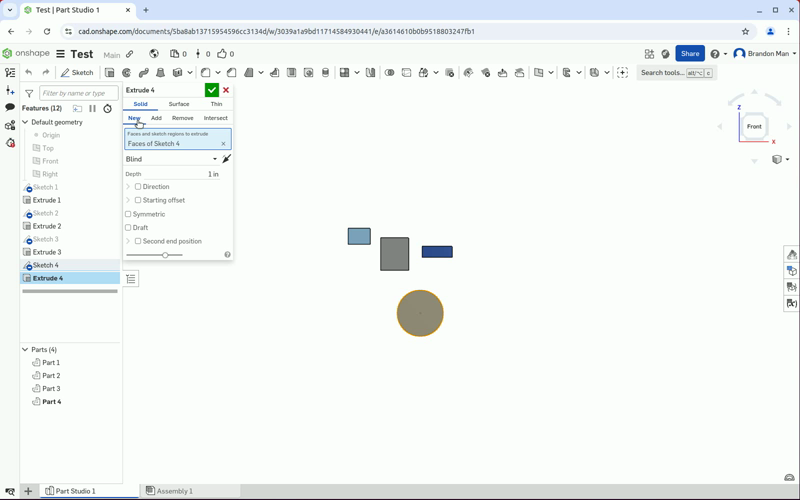
key(tab, 4)
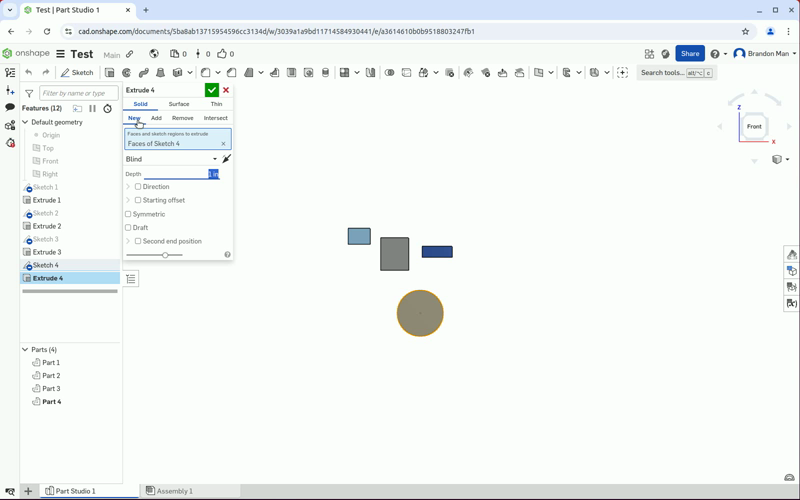
text(4.814)
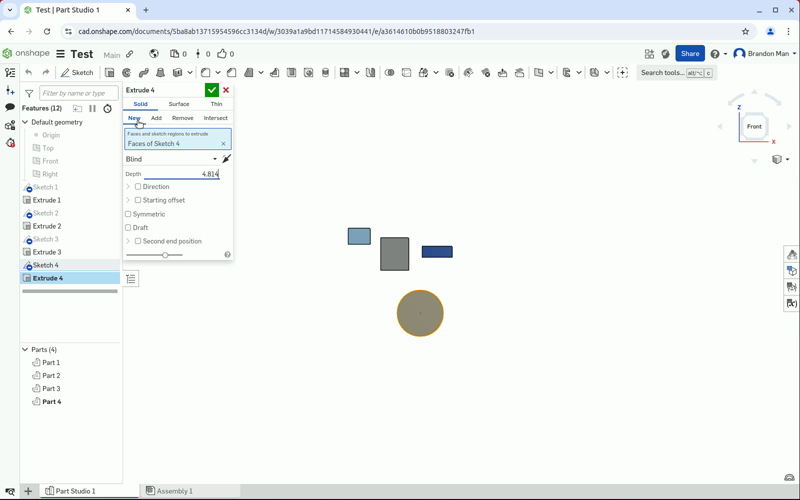
key(enter)
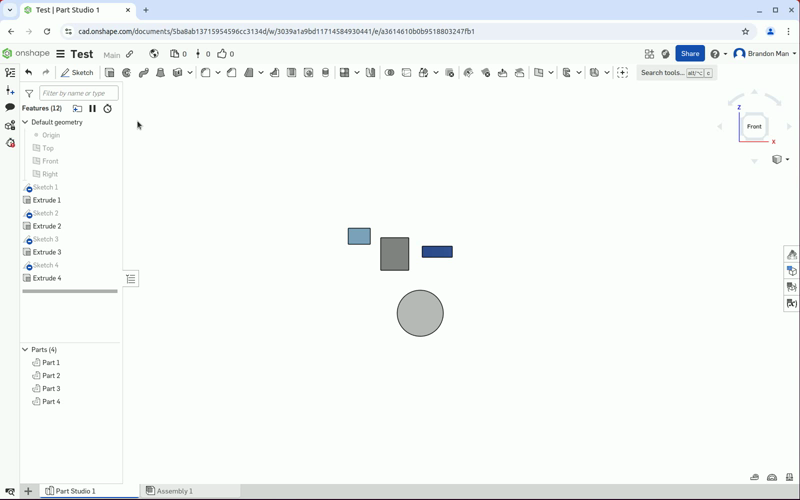
key(shift+h)
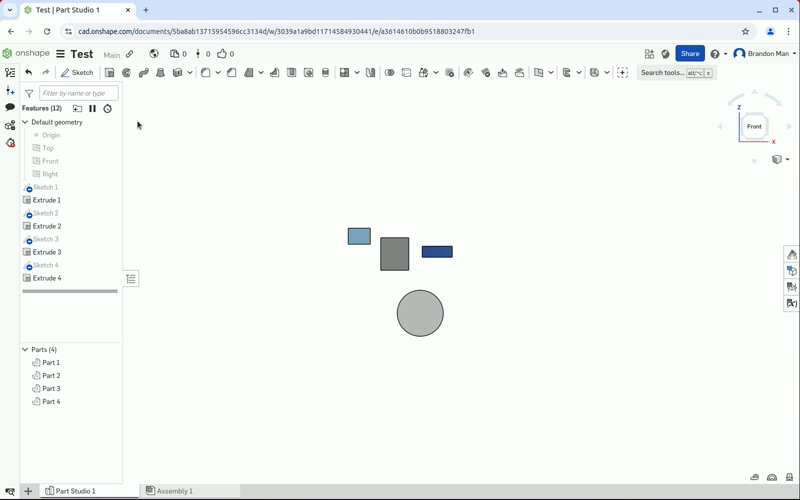
key(shift+h)
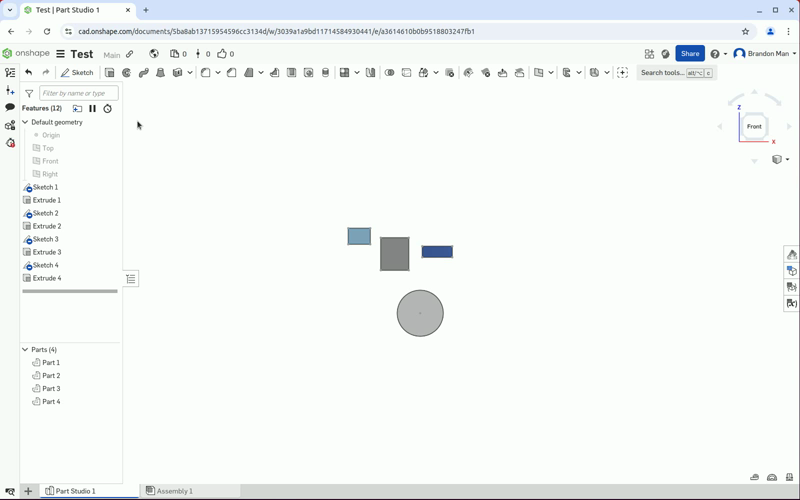
key(shift+7)
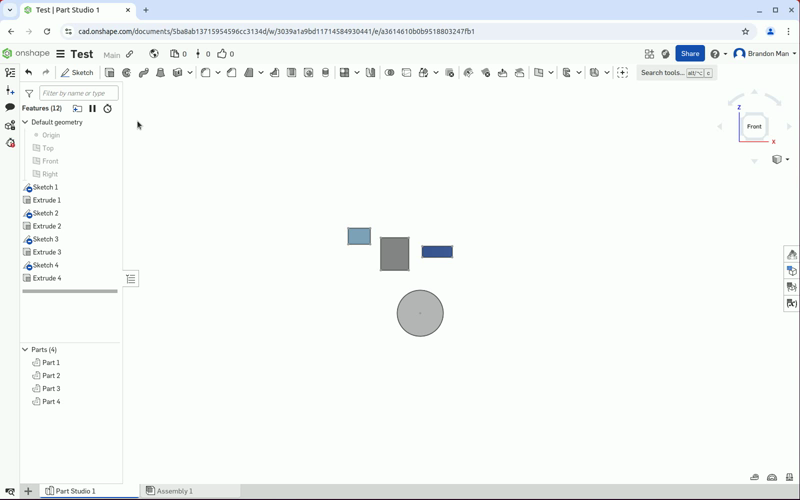
key(left, 2)
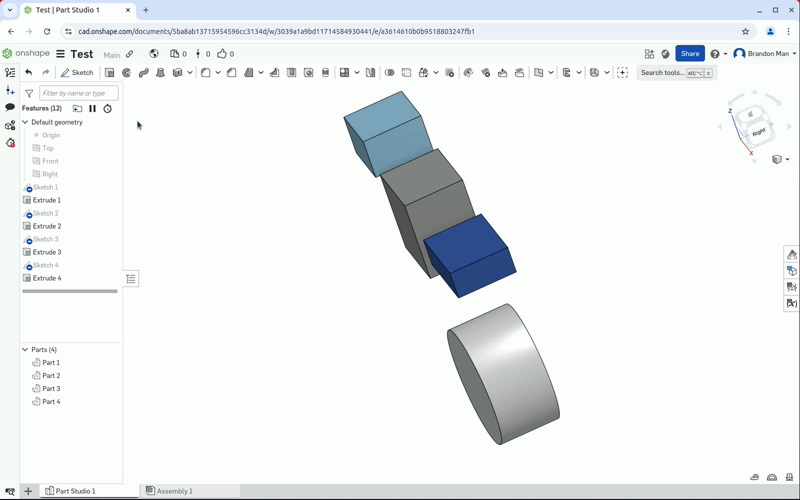
key(down, 2)
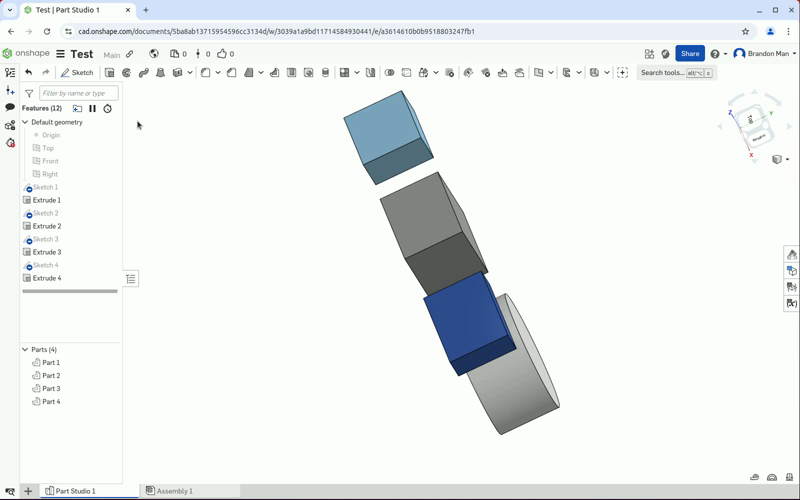
key(up, 2)
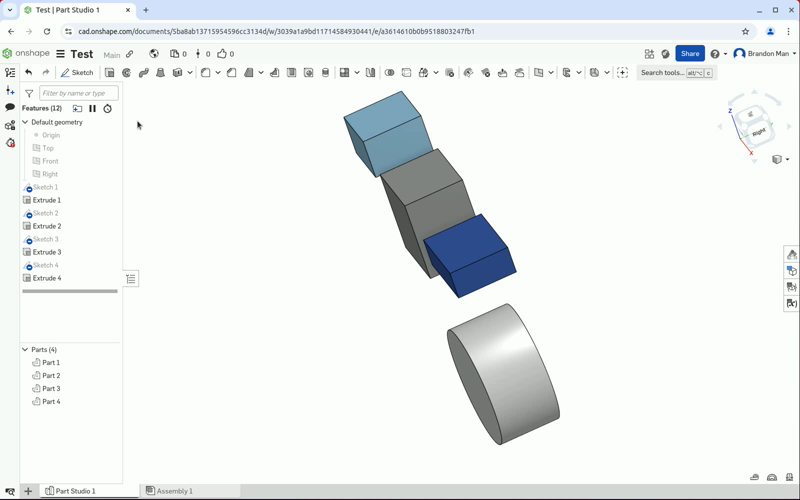
key(right, 2)
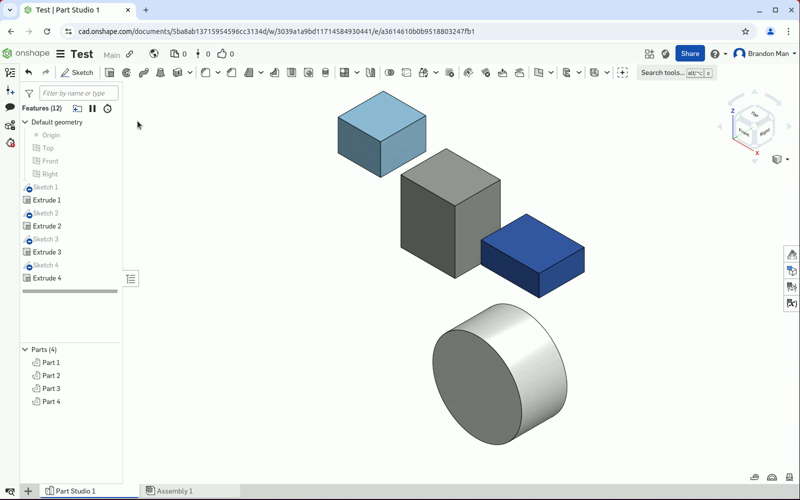
mouse_move(73, 189)
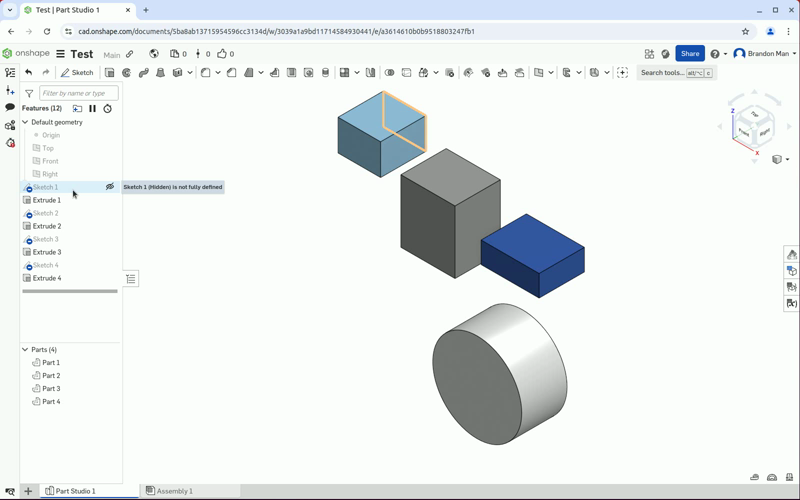
click(73, 189)